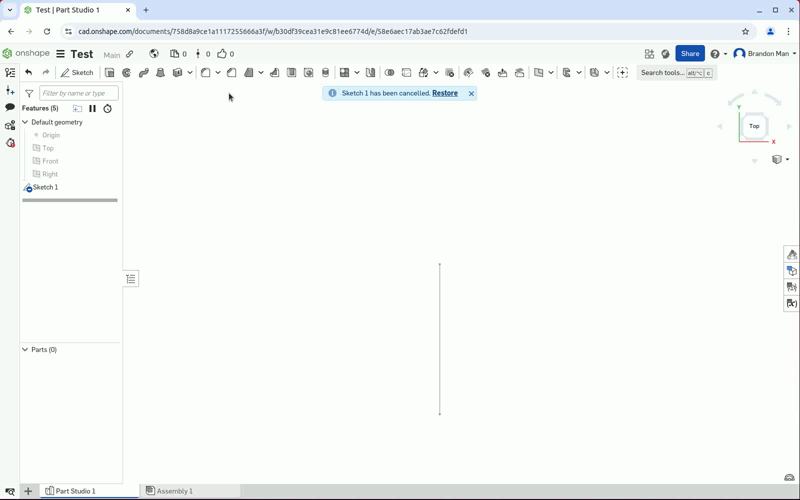
key(shift+h)
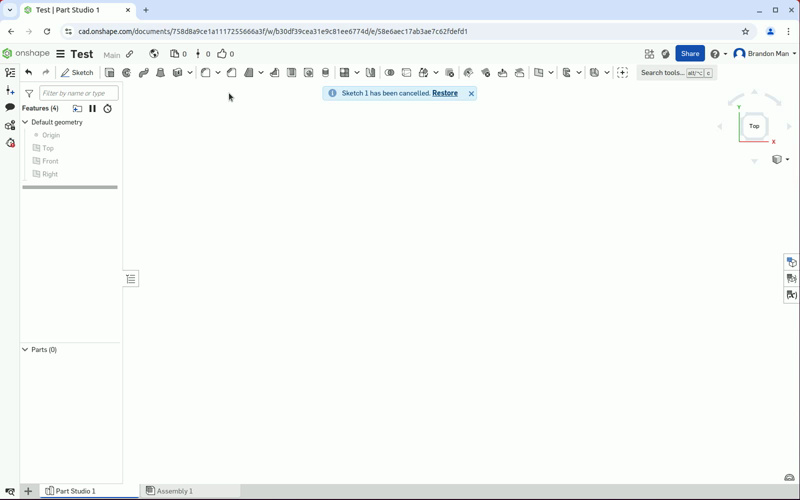
mouse_move(73, 352)
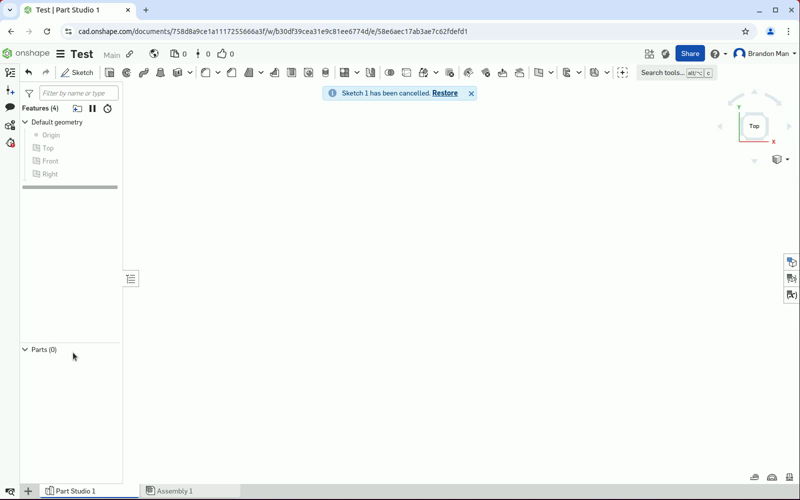
key(y)
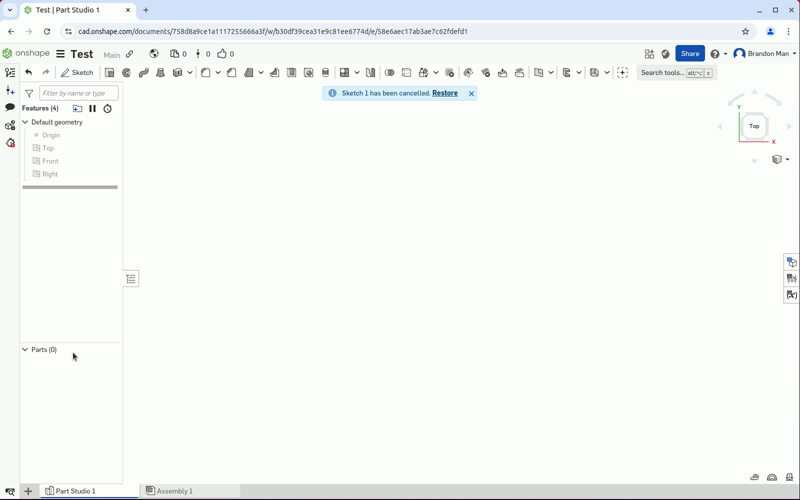
key(shift+p)
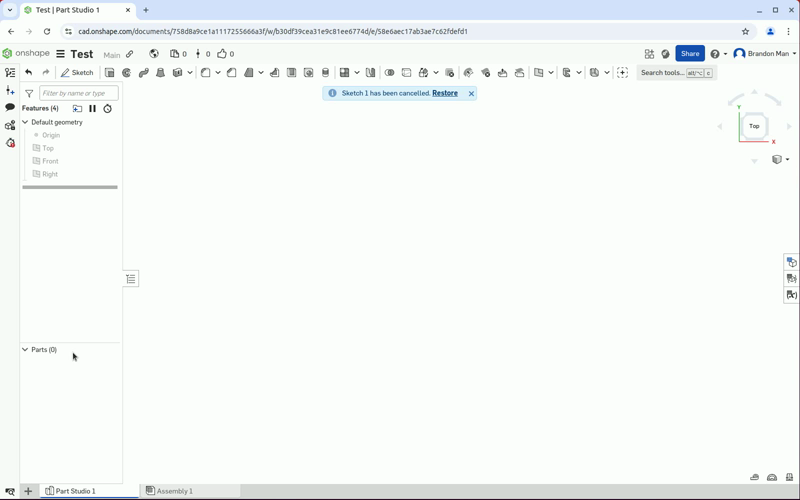
key(space)
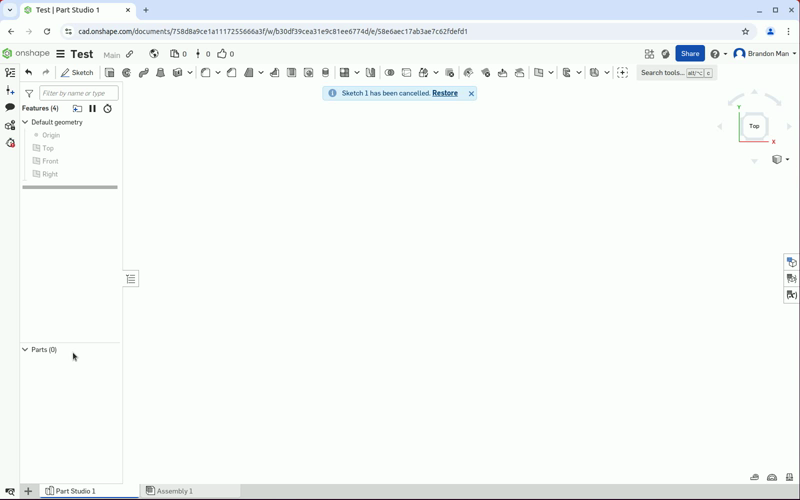
key_down(shift)
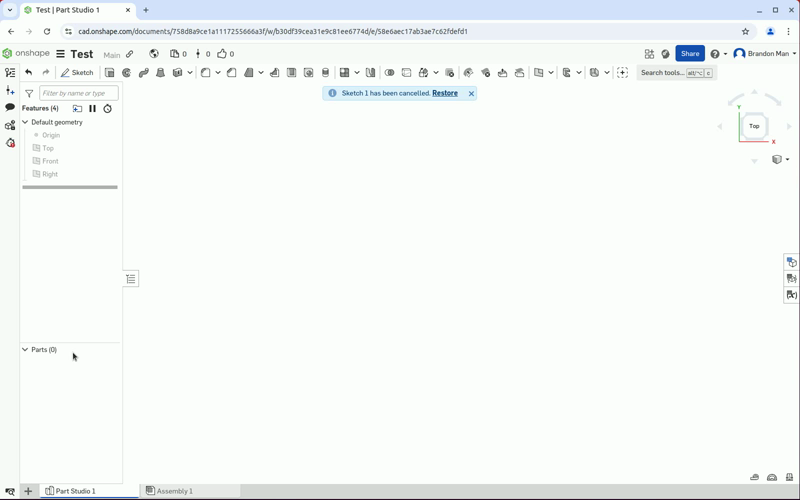
key(up)
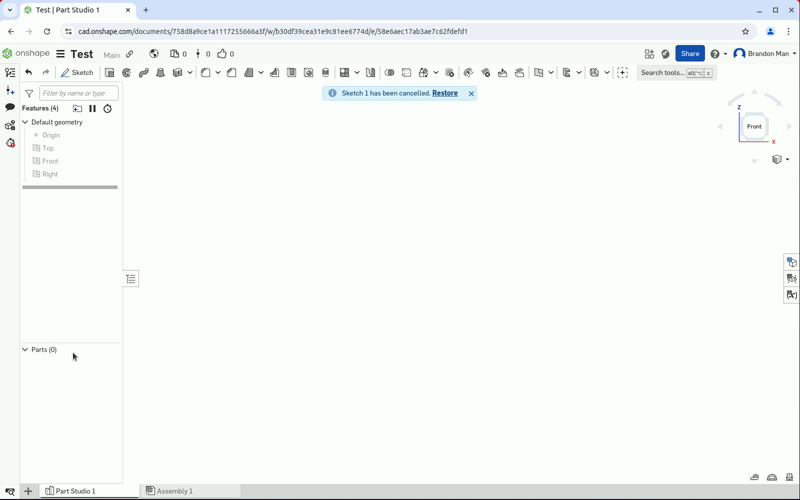
key_up(shift)
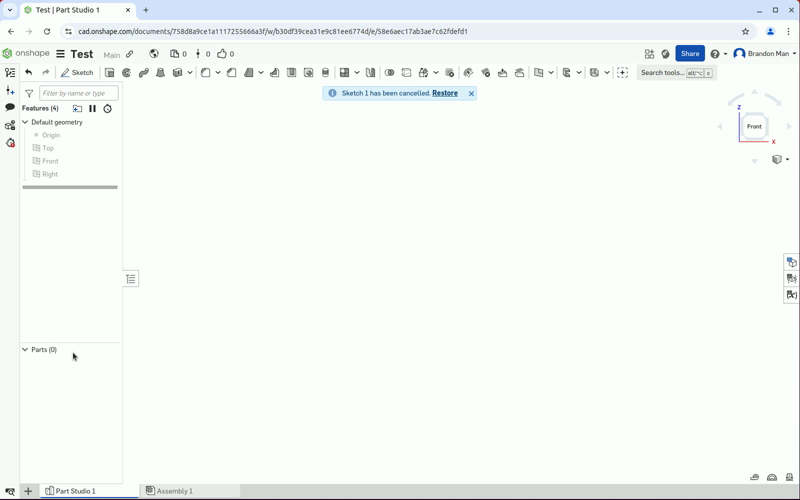
mouse_move(73, 352)
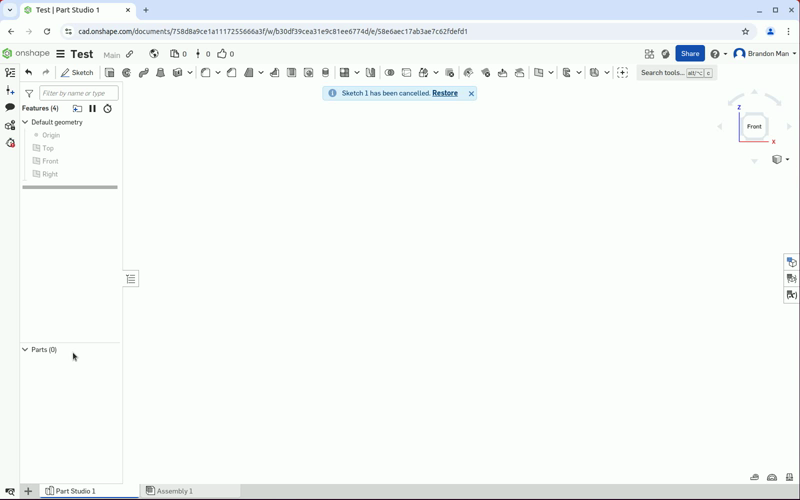
key(shift+y)
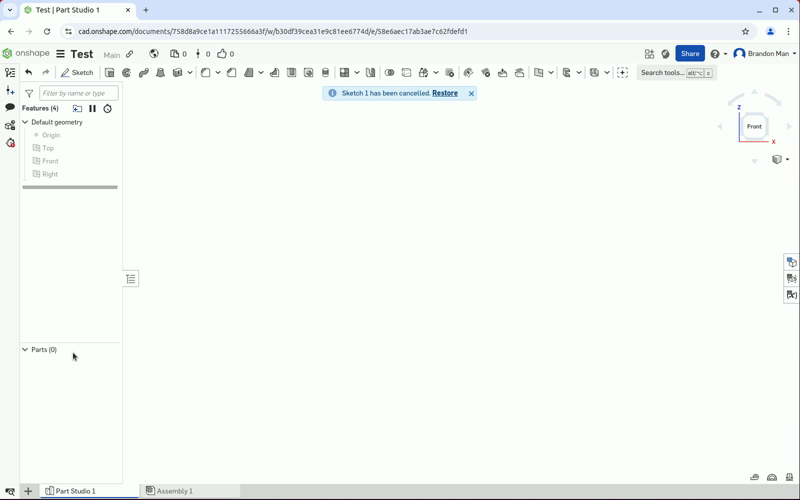
key(shift+s)
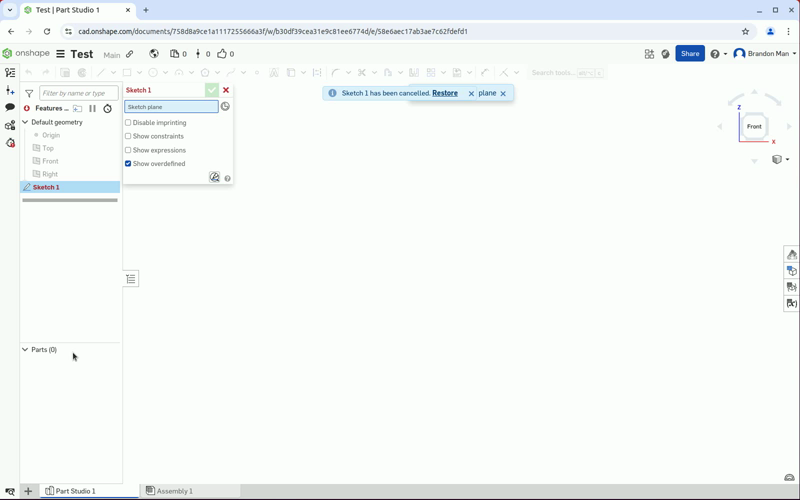
mouse_move(73, 163)
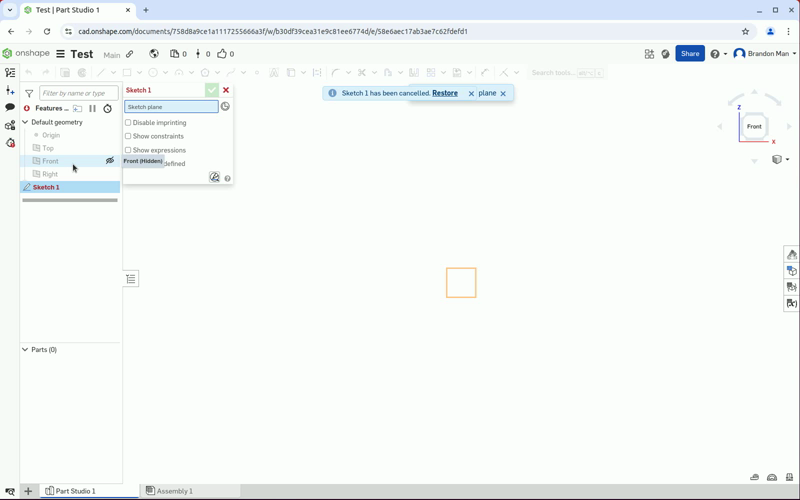
click(73, 163)
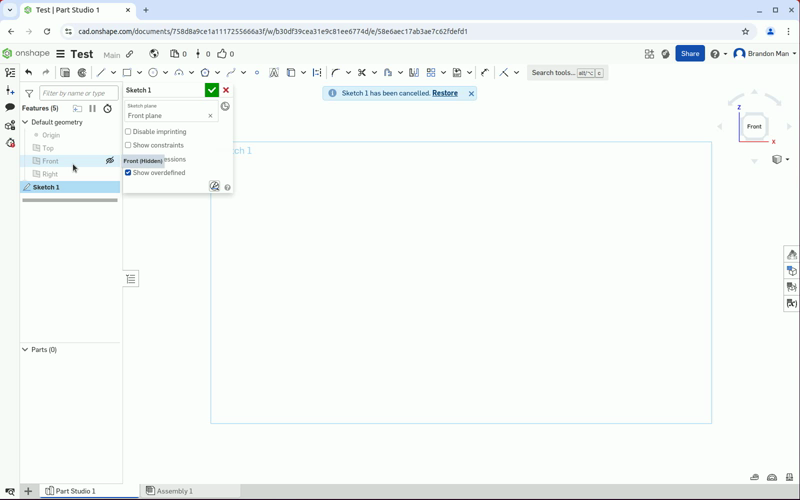
mouse_move(73, 352)
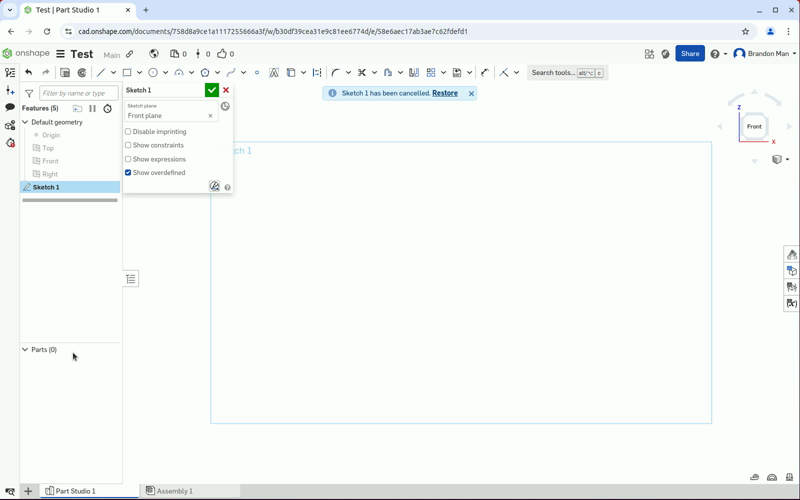
key(y)
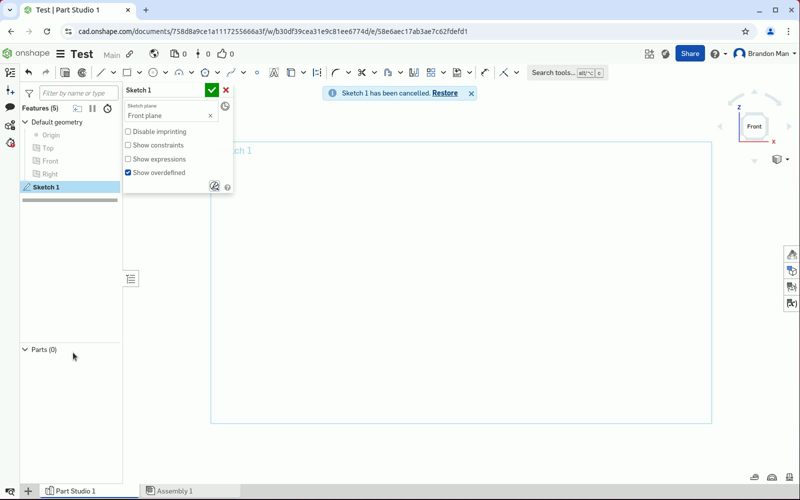
key(l)
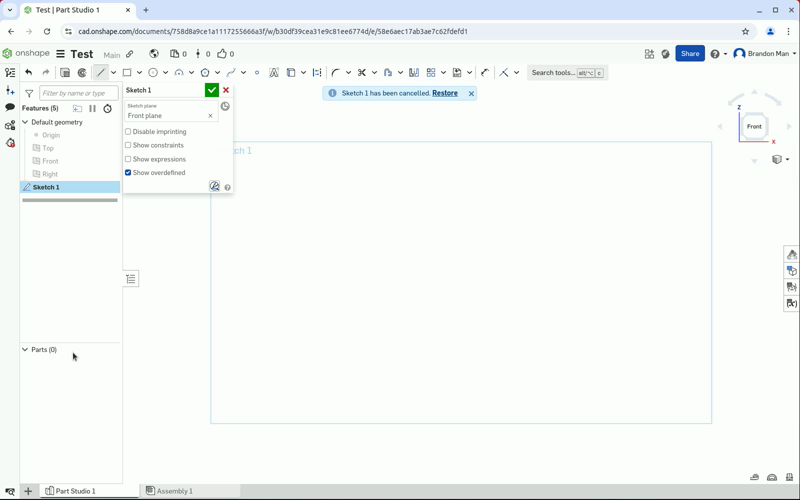
key_down(shift)
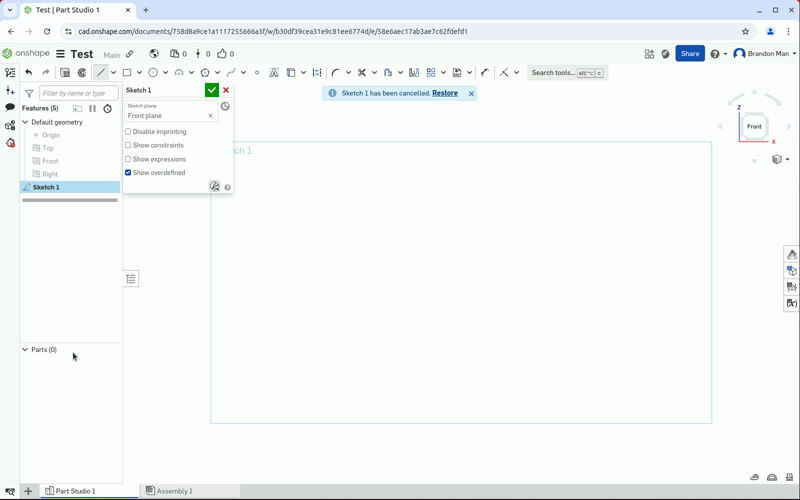
mouse_move(399, 345)
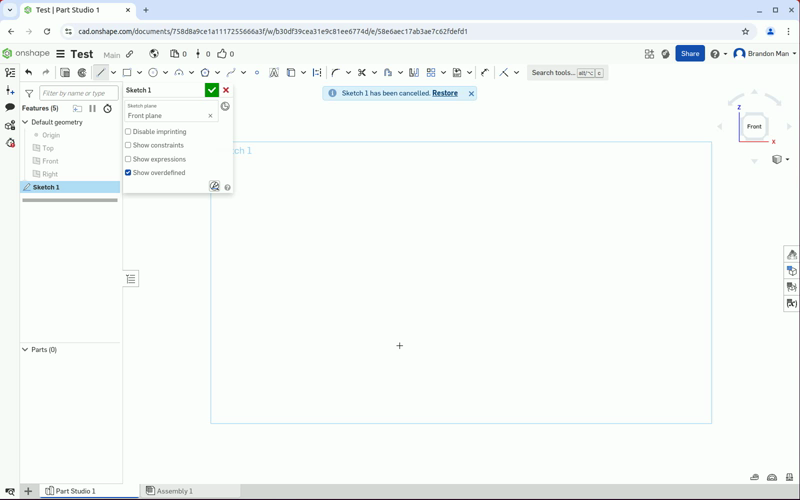
click(399, 345)
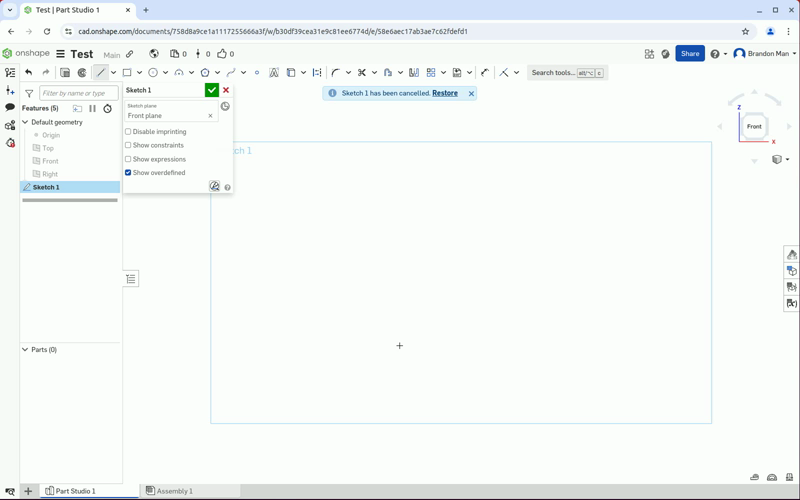
key_up(shift)
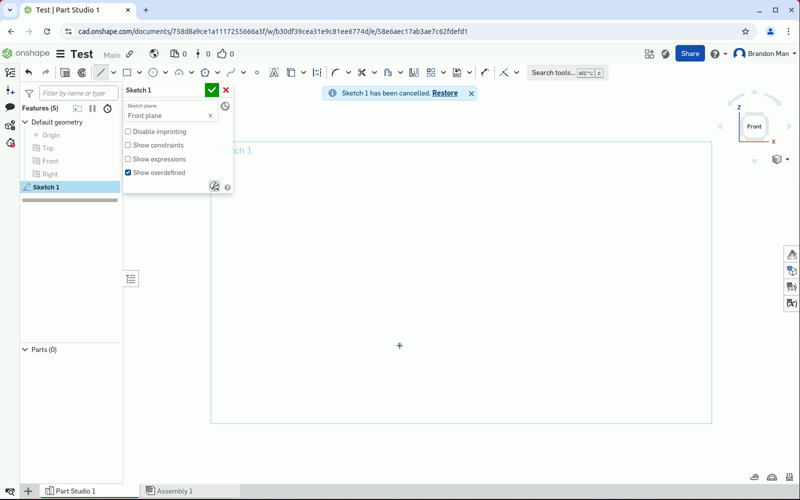
key_down(shift)
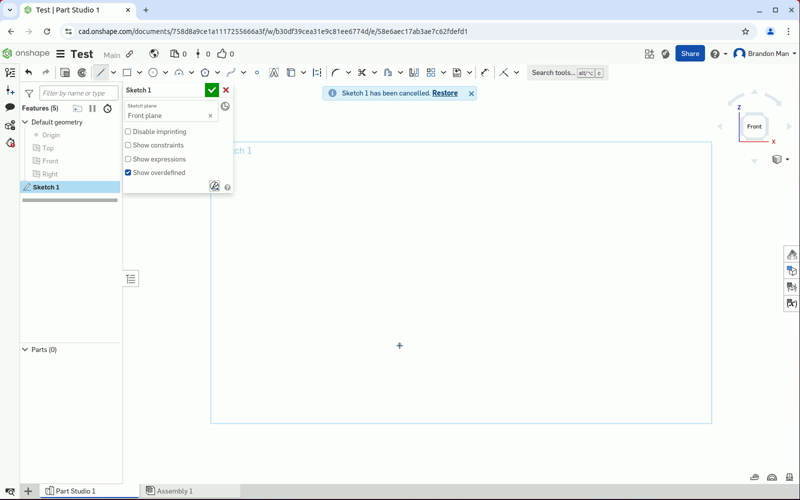
mouse_move(572, 345)
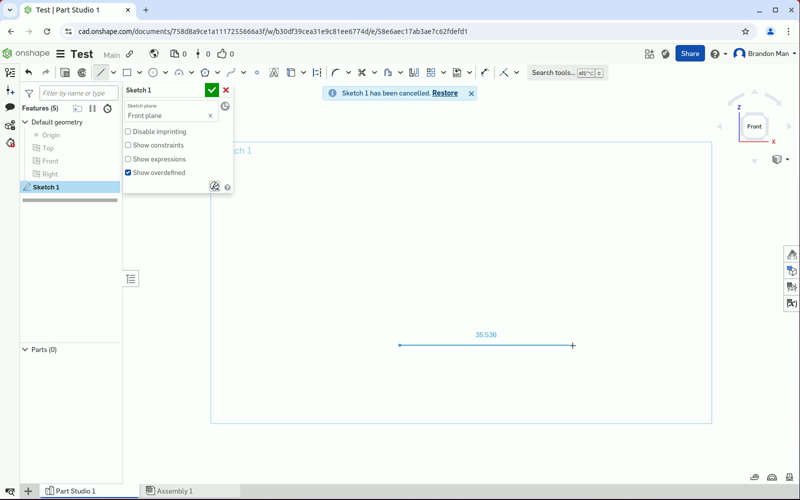
click(572, 345)
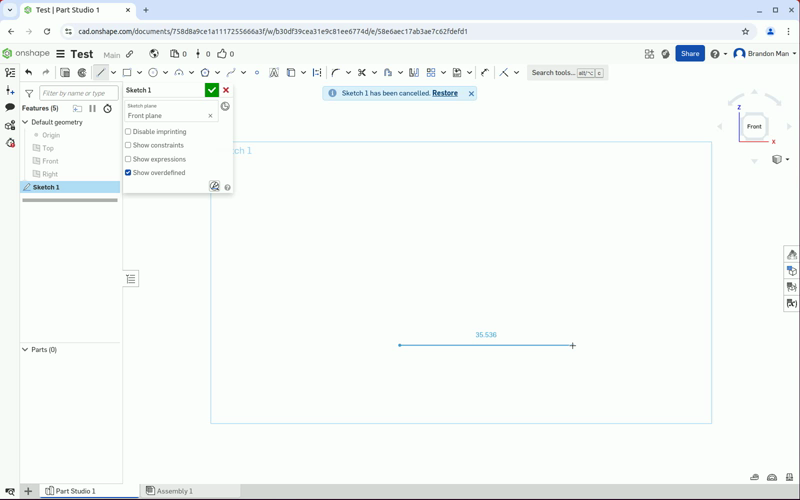
key_up(shift)
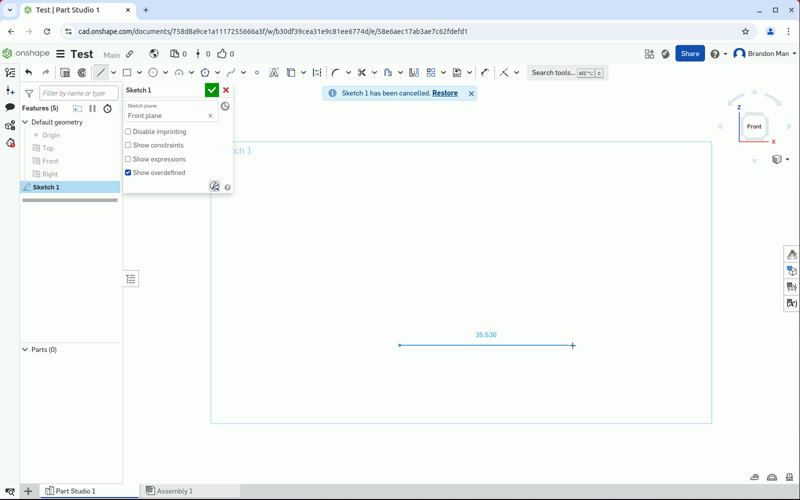
key_down(shift)
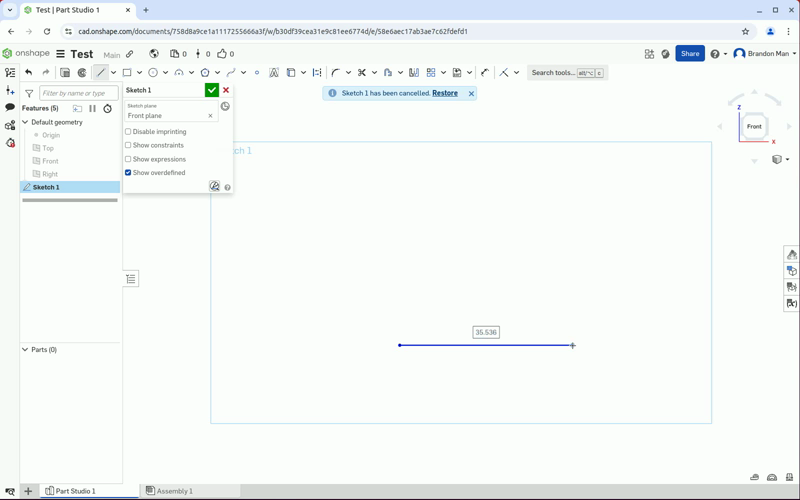
mouse_move(572, 186)
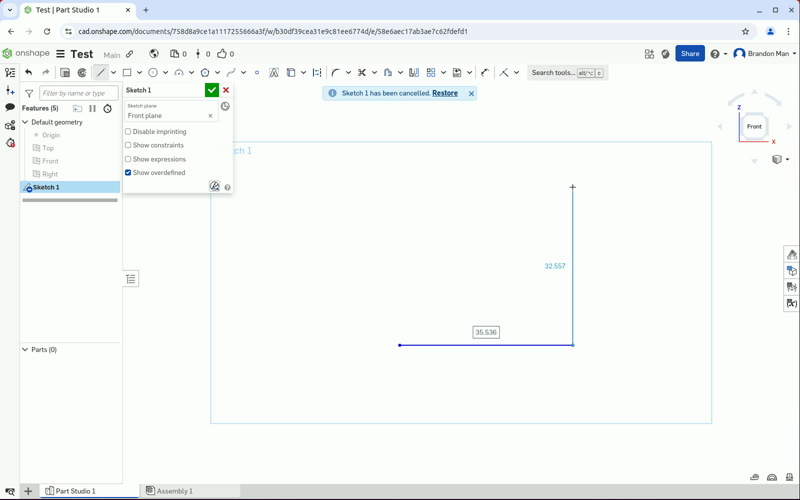
click(572, 186)
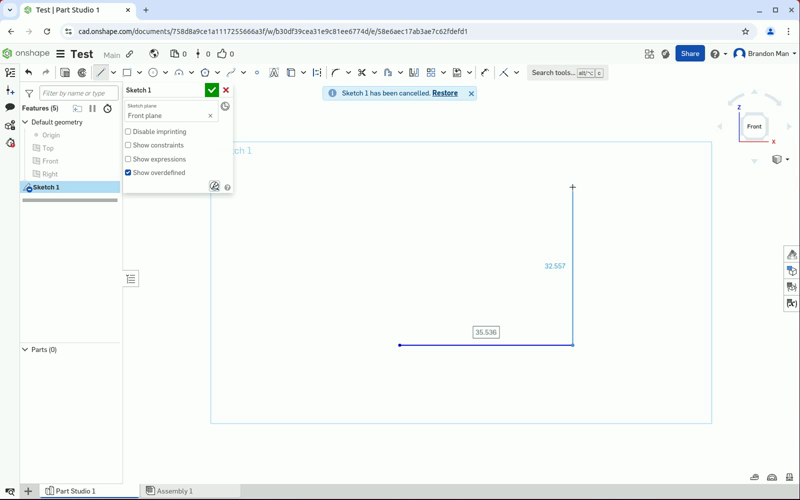
key_up(shift)
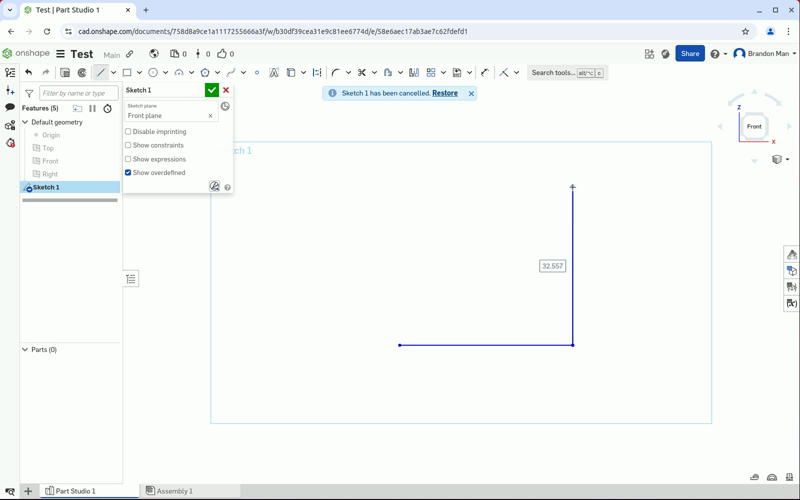
key_down(shift)
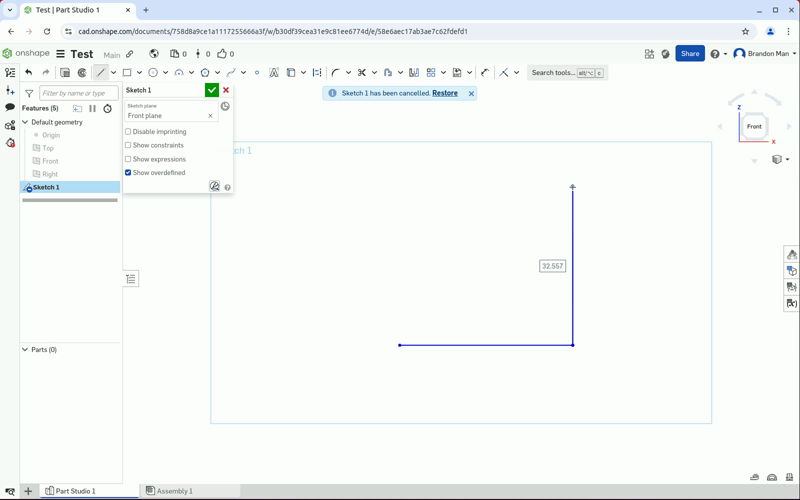
mouse_move(399, 186)
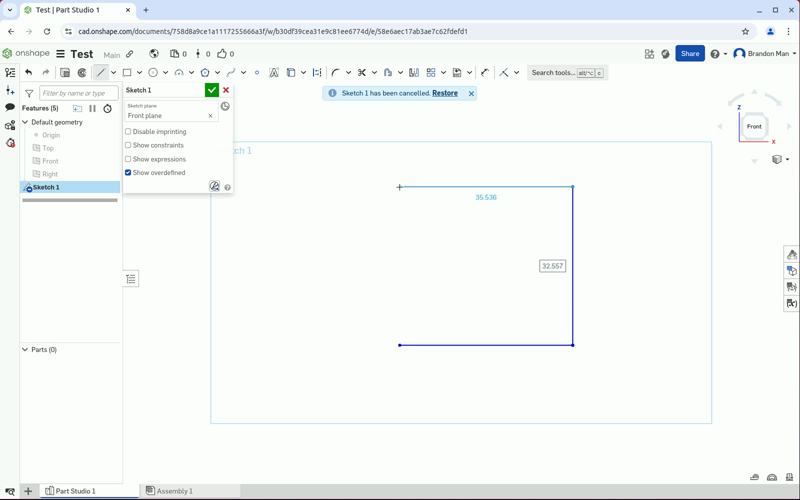
click(399, 186)
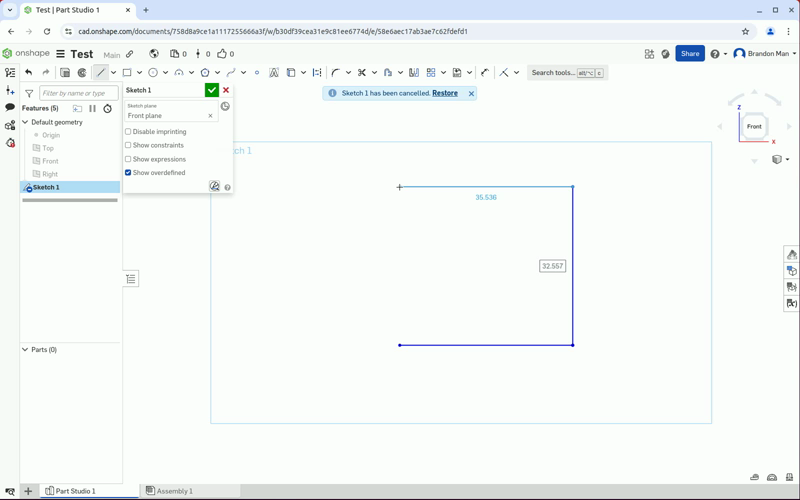
key_up(shift)
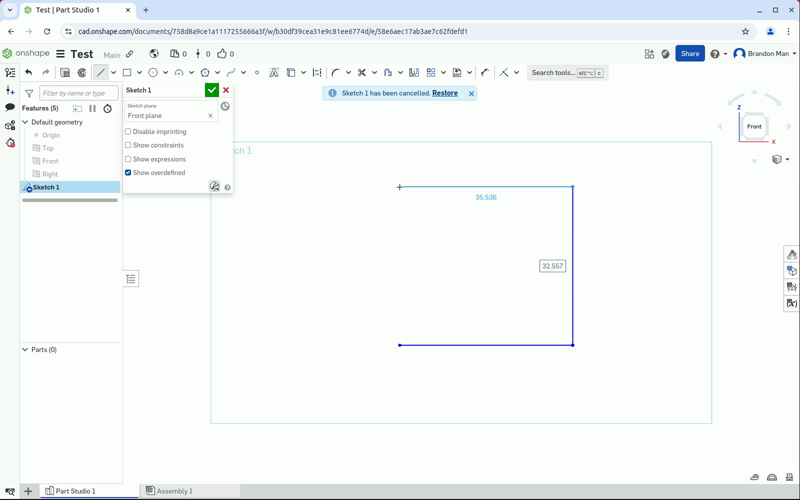
key_down(shift)
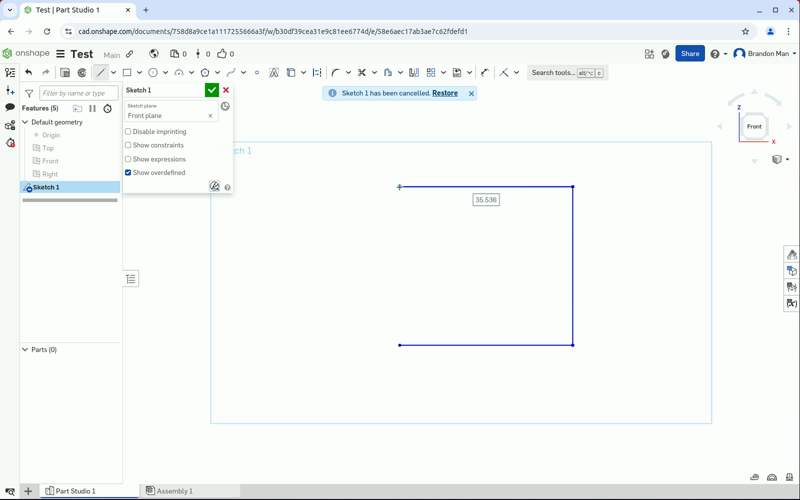
mouse_move(399, 345)
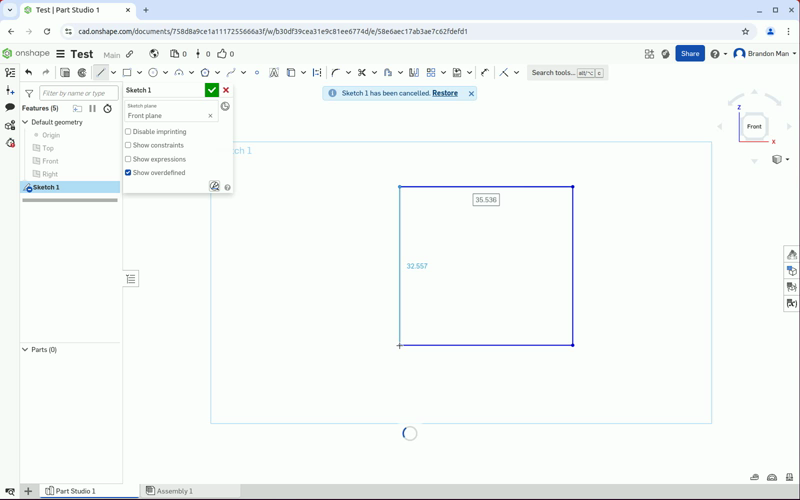
key_up(shift)
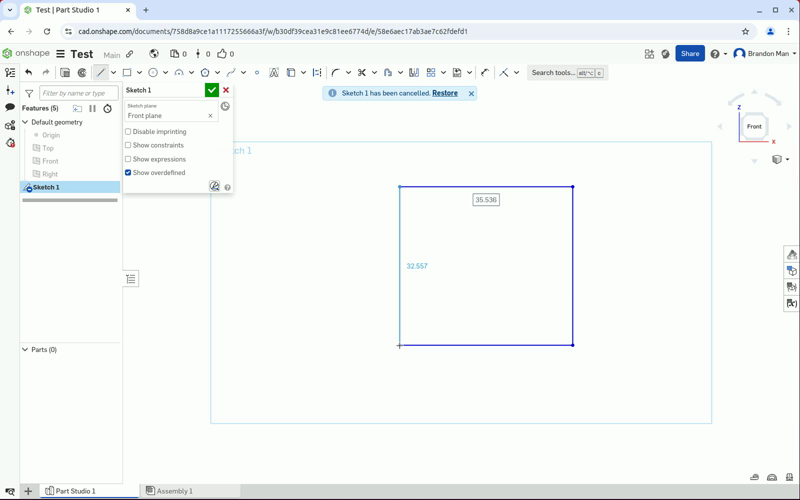
click(399, 345)
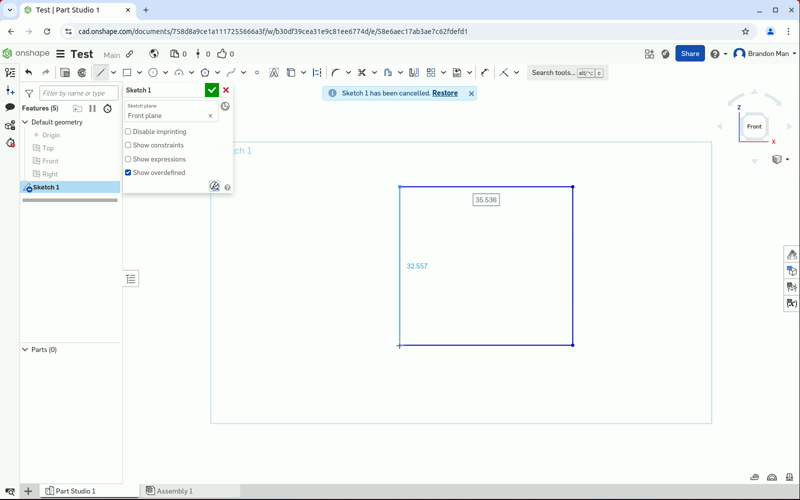
key(esc)
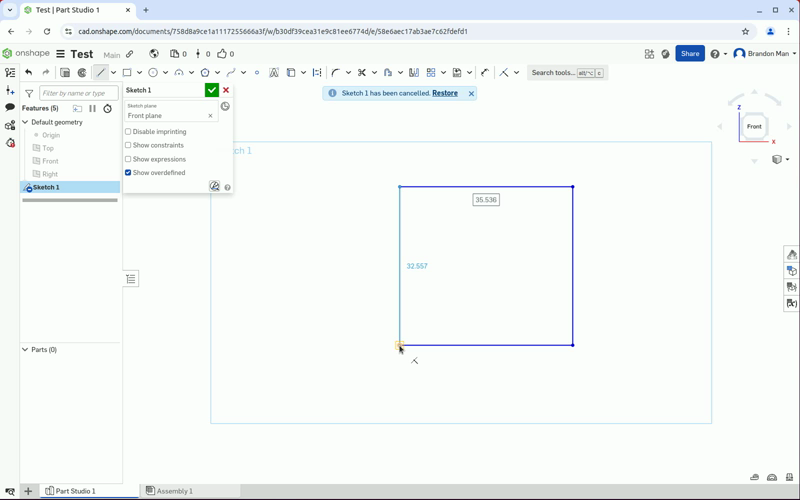
mouse_move(525, 247)
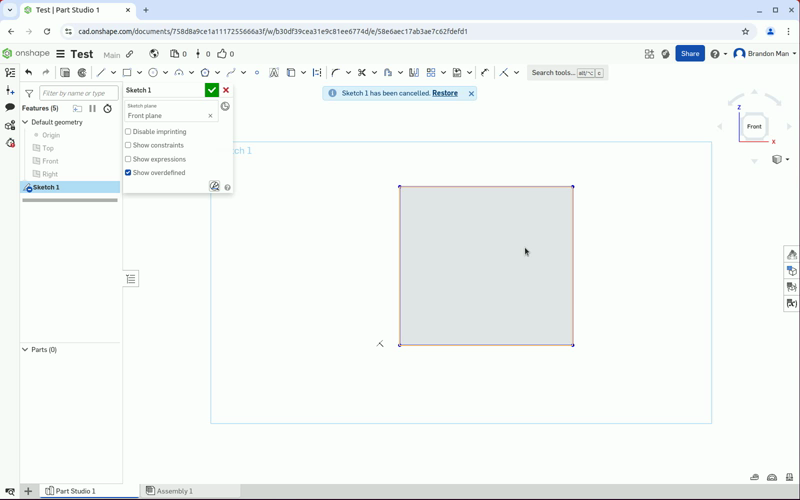
click(525, 247)
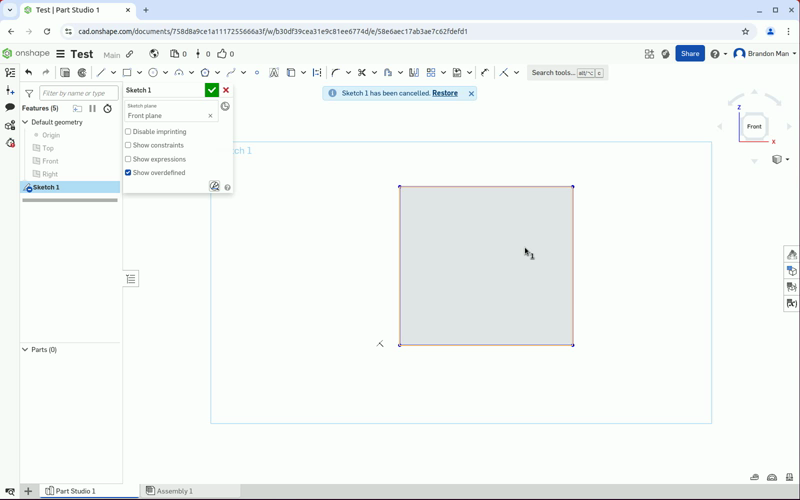
mouse_move(73, 352)
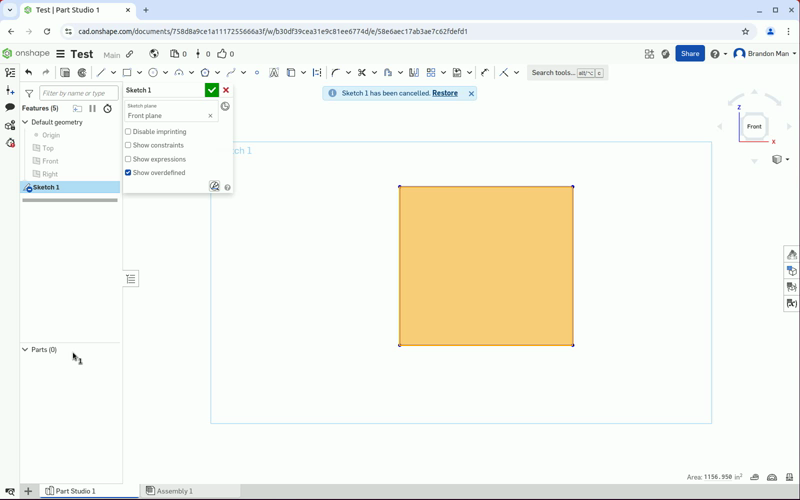
key(shift+y)
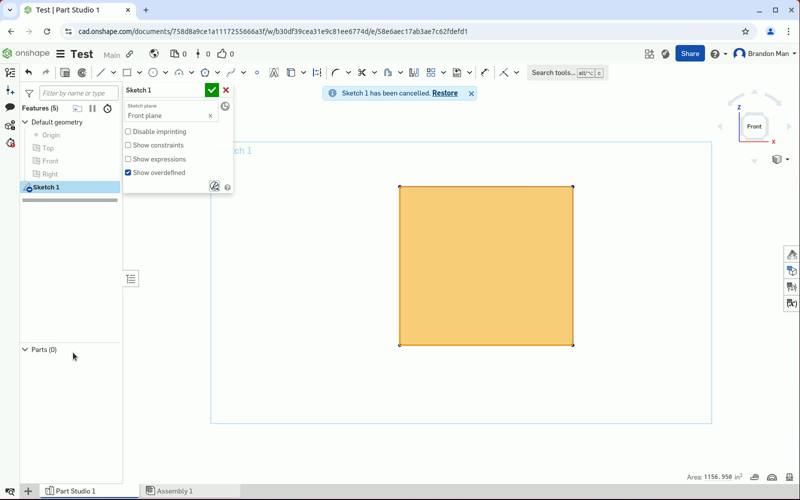
key(shift+e)
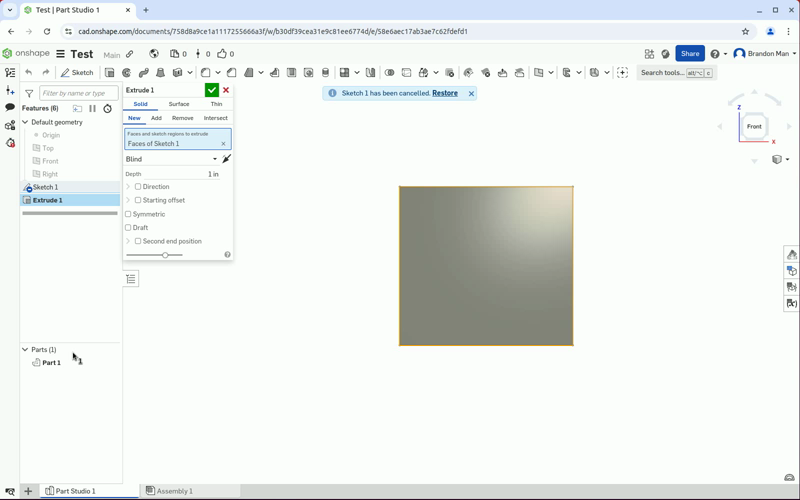
mouse_move(143, 106)
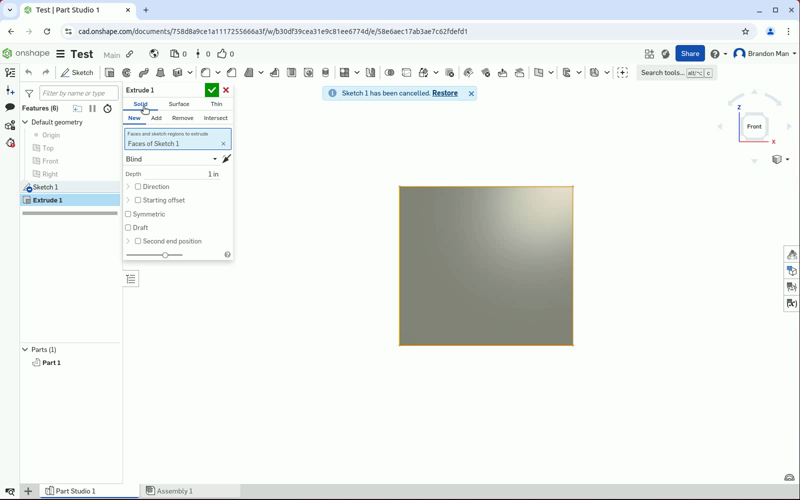
click(143, 106)
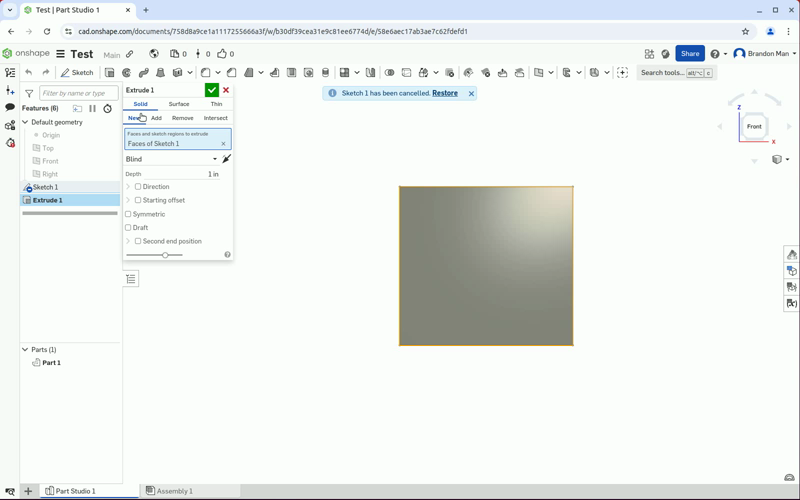
mouse_move(137, 120)
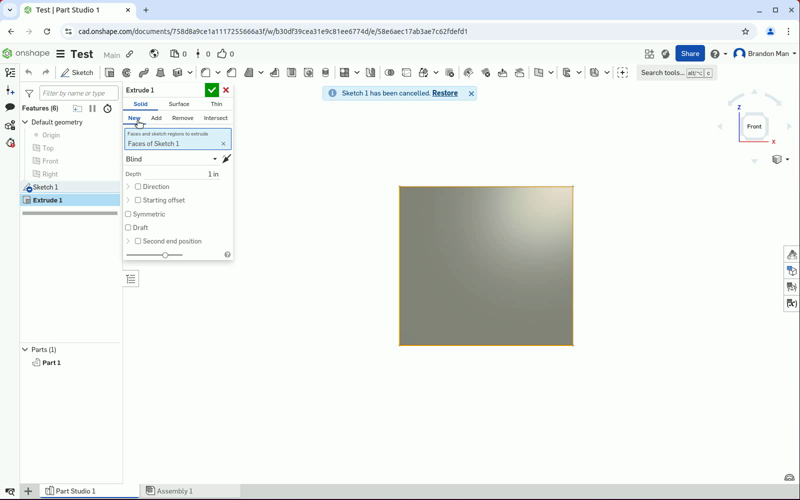
click(137, 120)
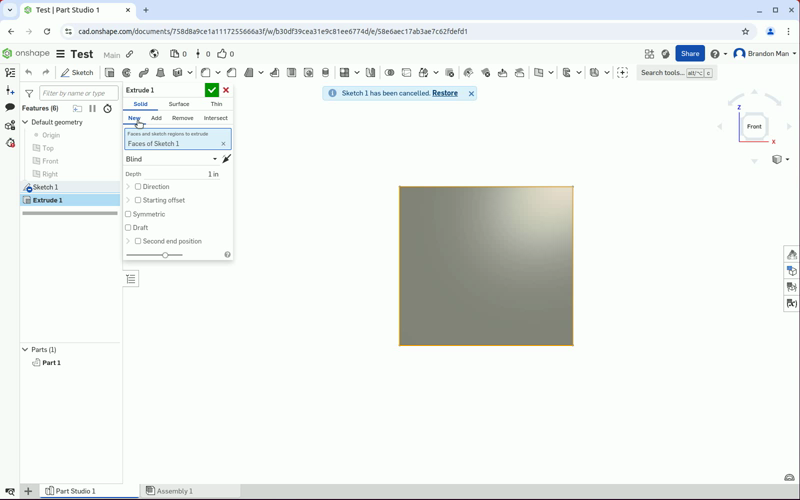
key(tab, 4)
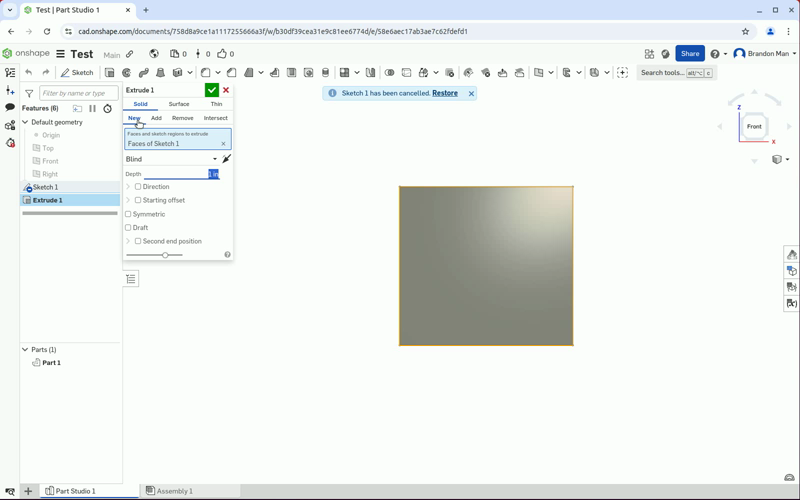
text(0.963)
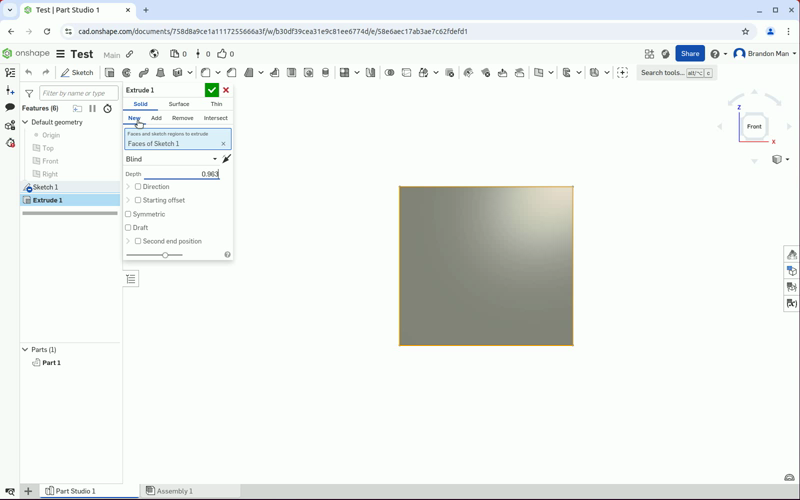
key(enter)
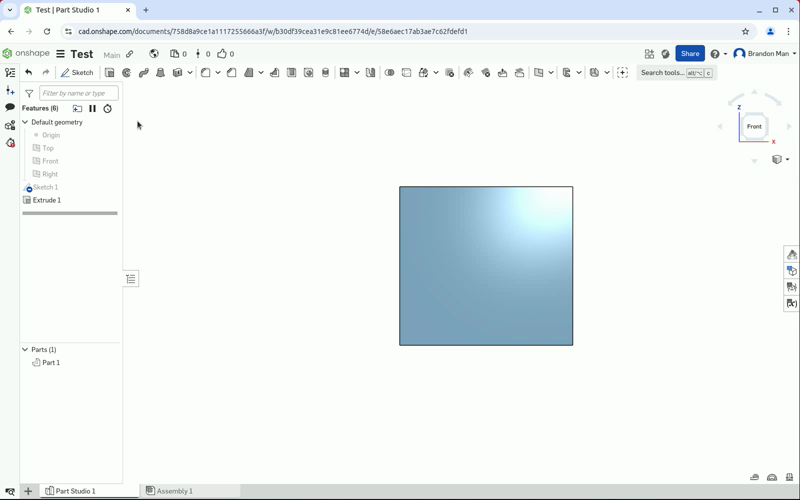
key(shift+h)
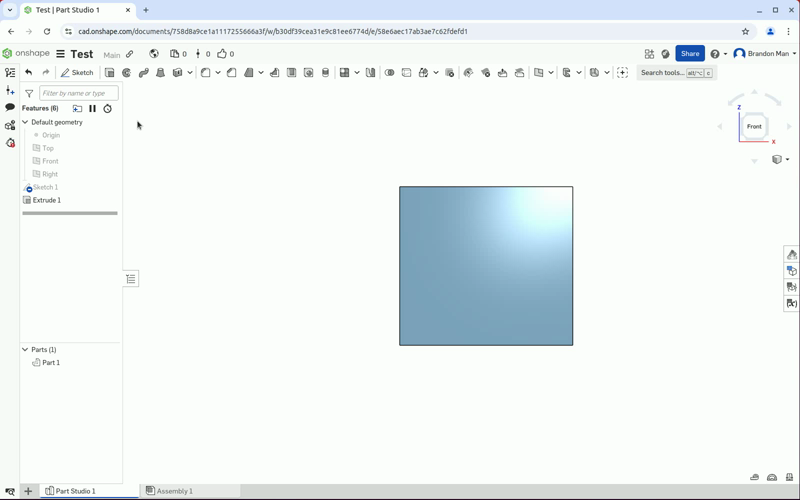
key(shift+h)
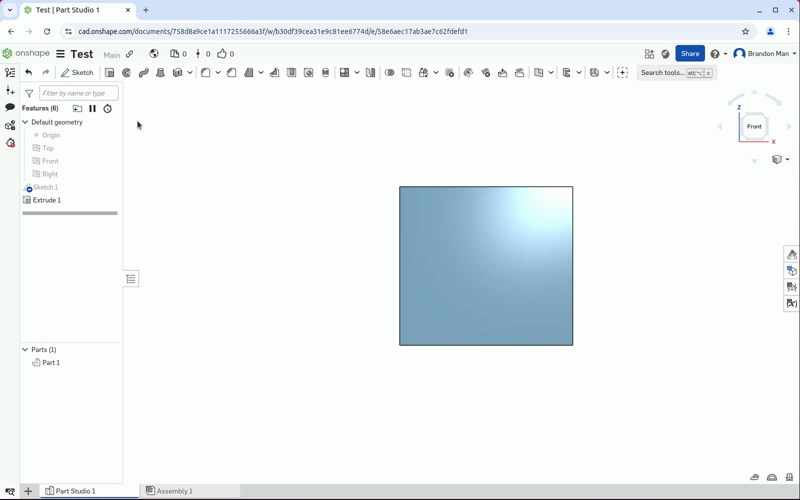
mouse_move(73, 189)
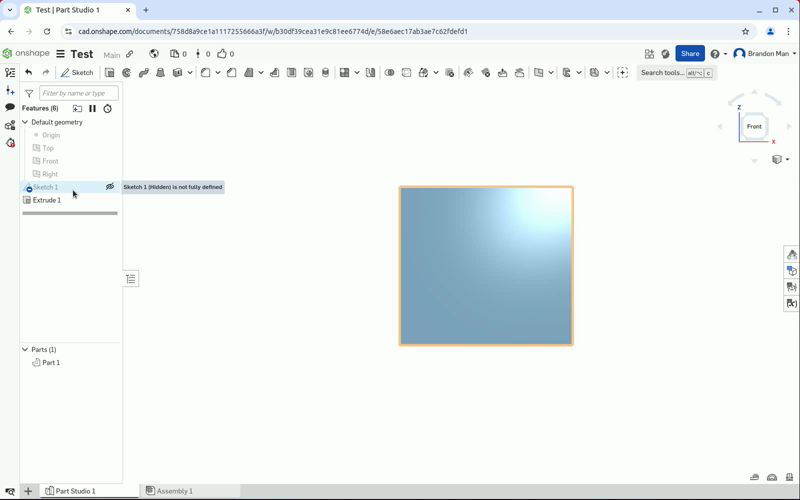
click(73, 189)
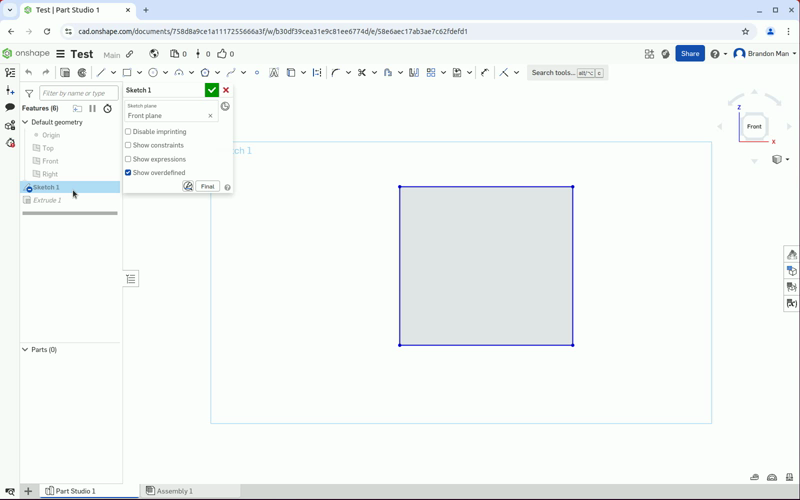
mouse_move(229, 92)
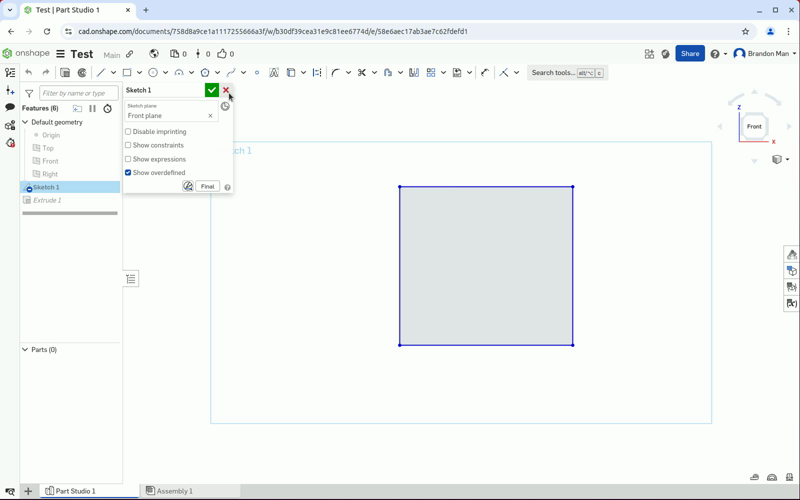
click(229, 92)
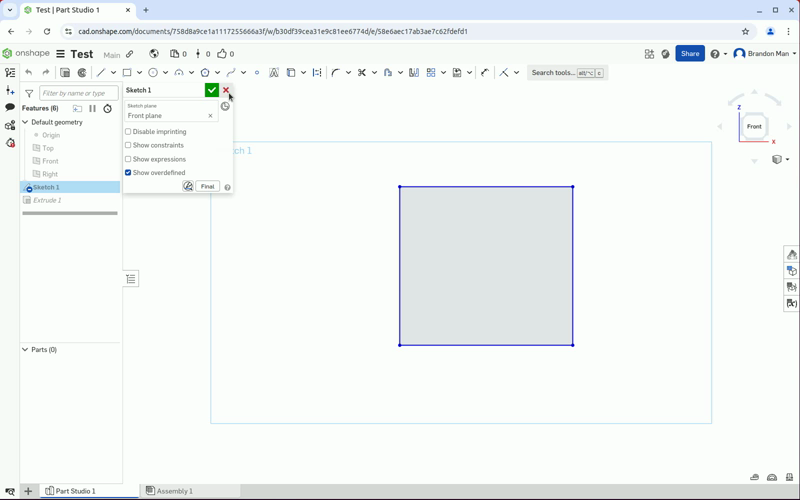
key(shift+s)
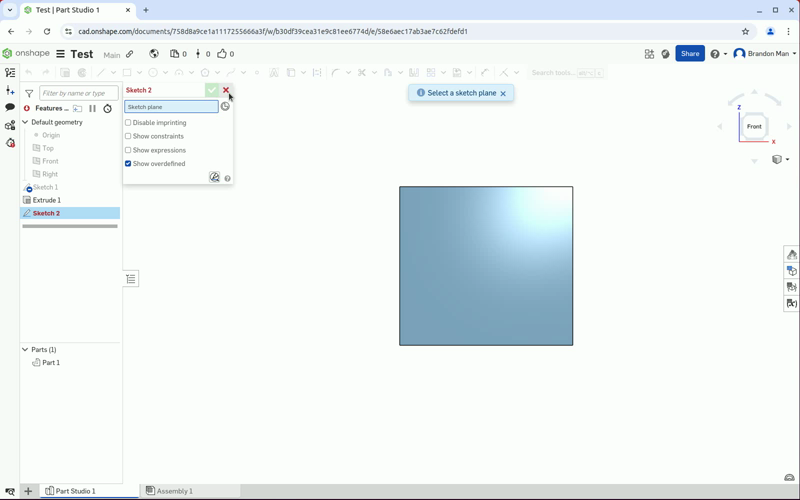
mouse_move(73, 163)
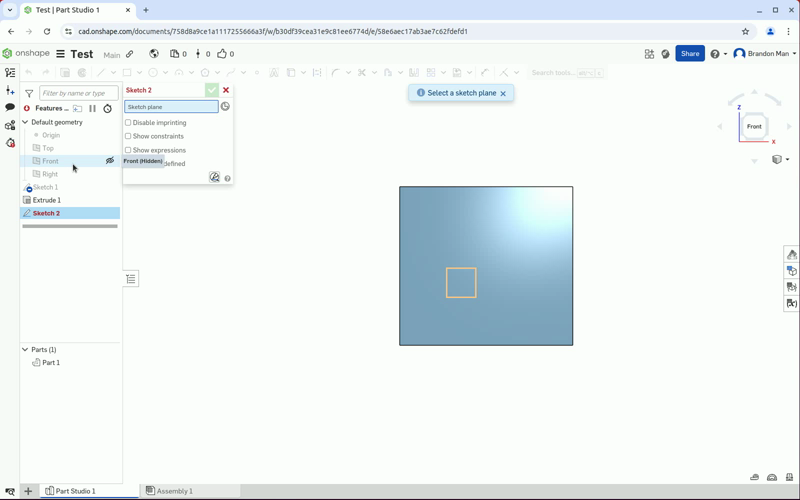
click(73, 163)
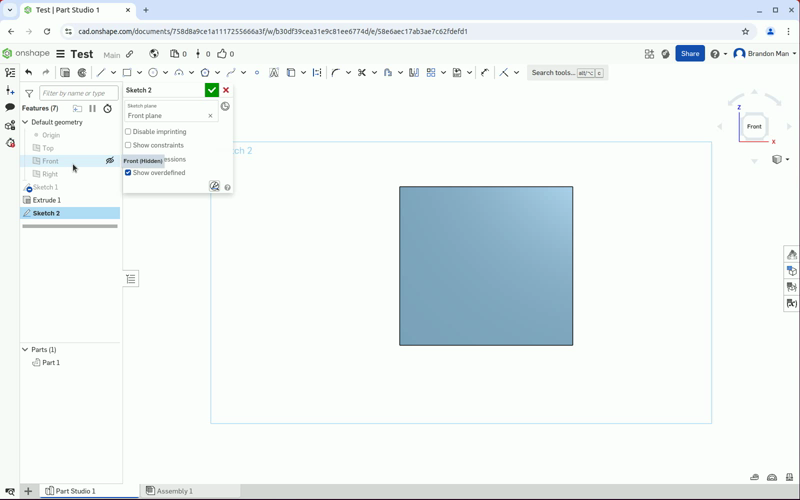
mouse_move(73, 352)
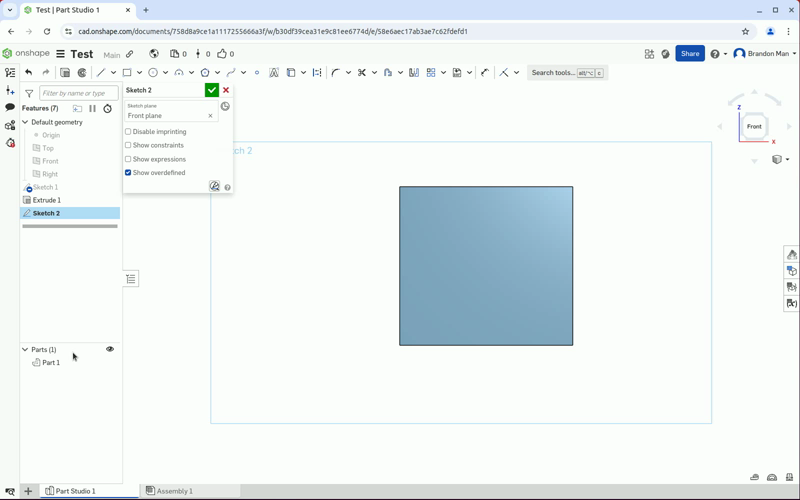
key(y)
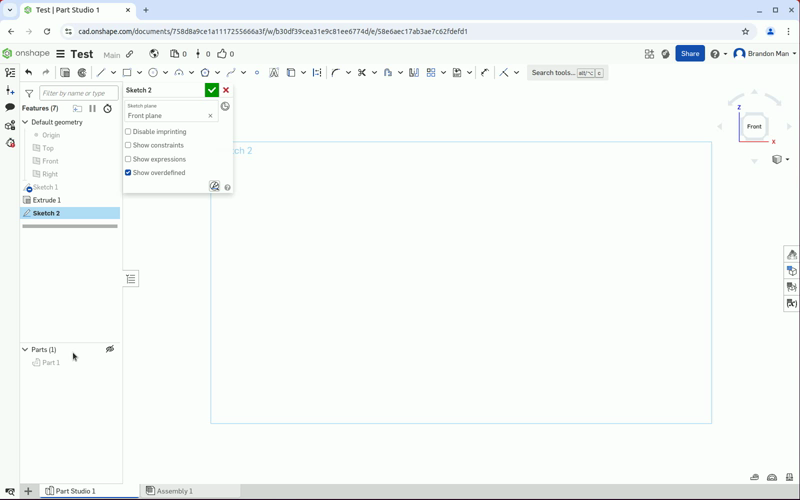
key(l)
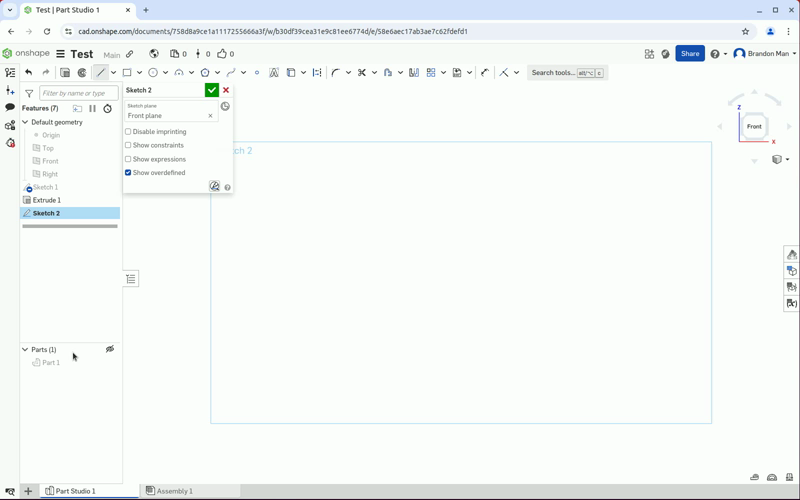
key_down(shift)
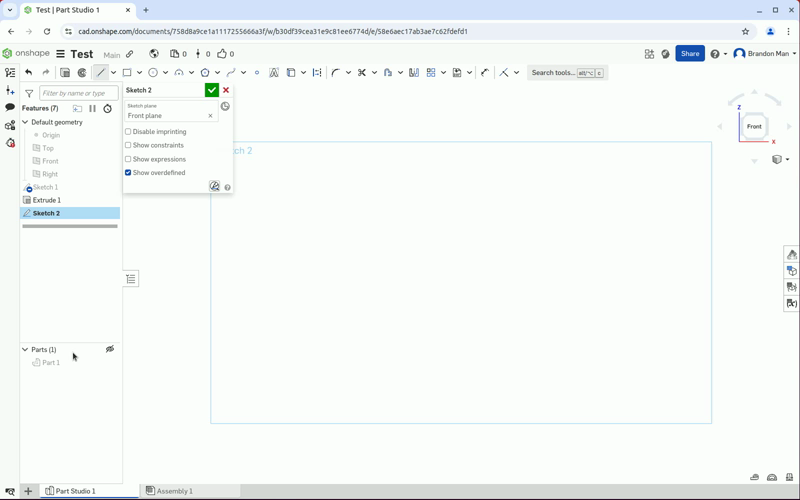
mouse_move(433, 319)
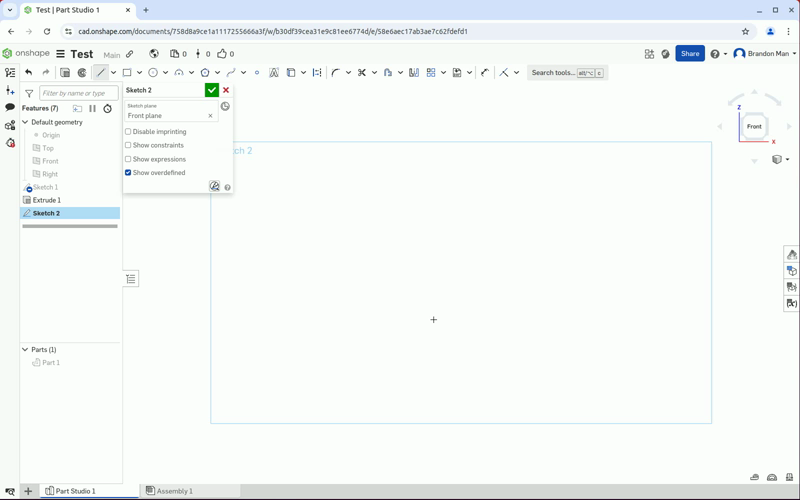
click(433, 319)
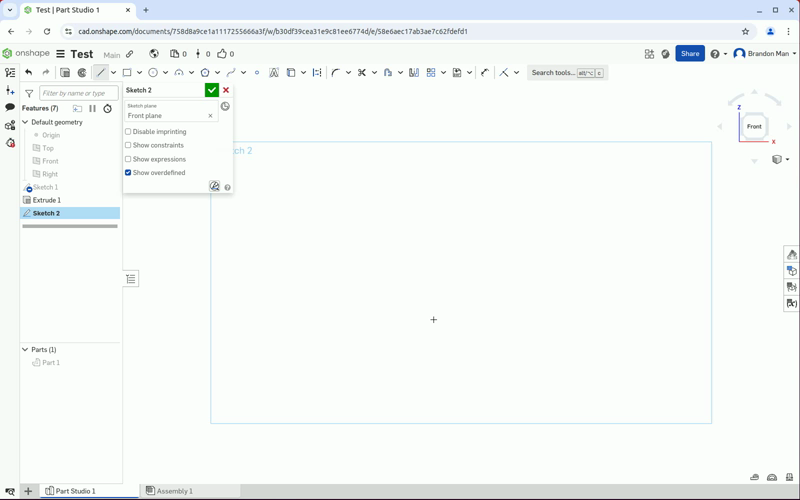
key_up(shift)
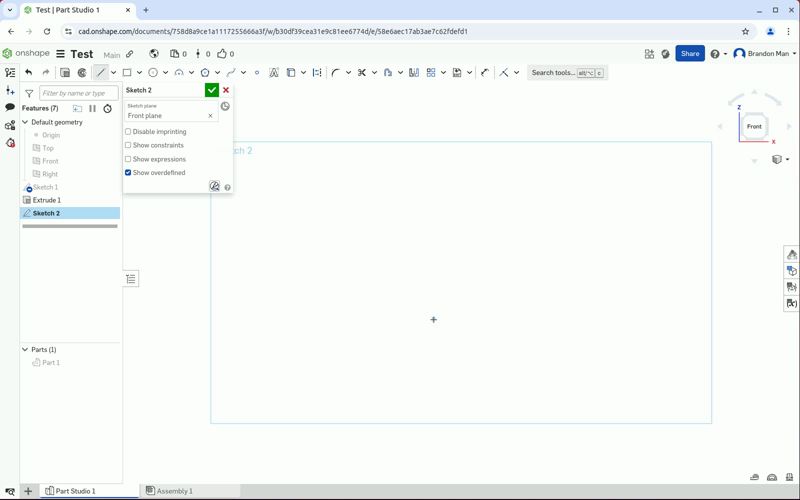
key_down(shift)
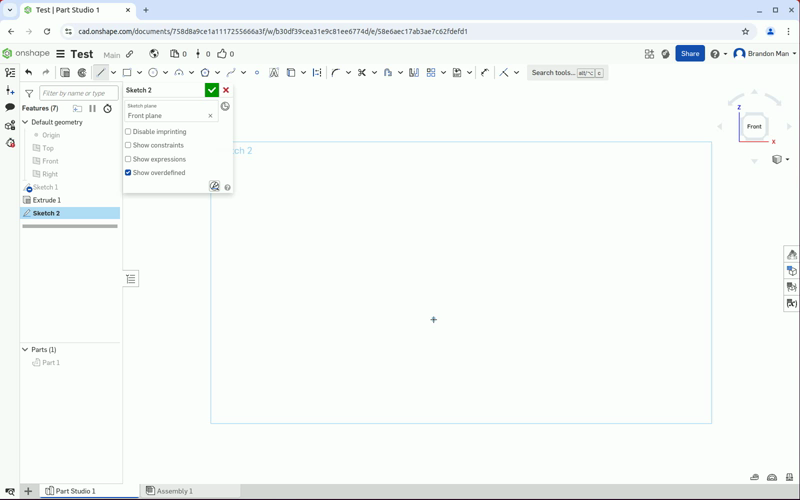
mouse_move(507, 319)
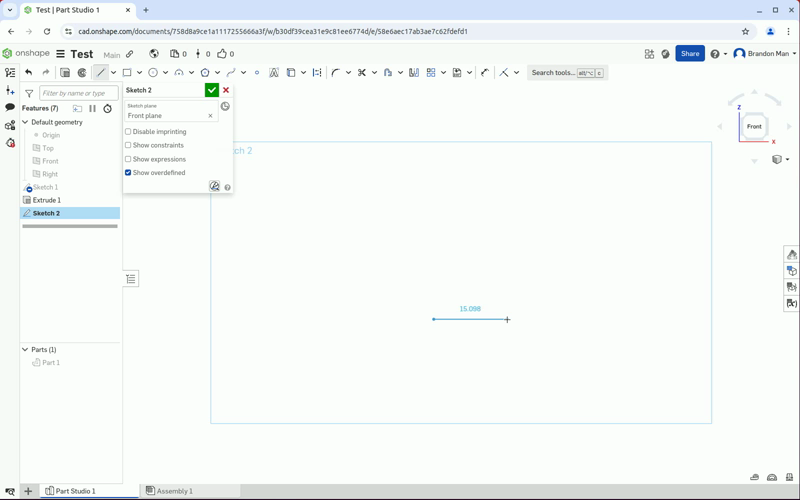
click(507, 319)
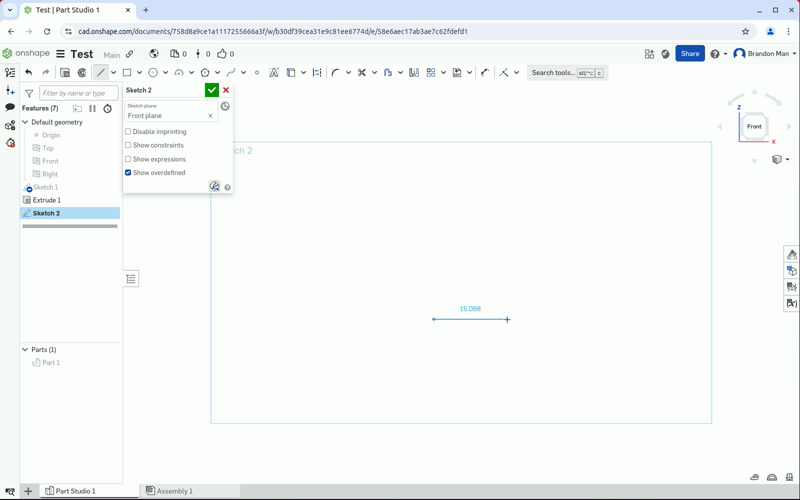
key_up(shift)
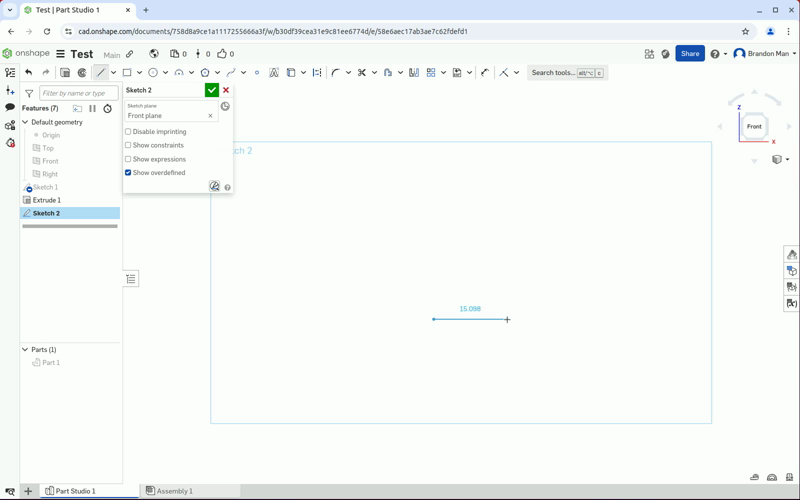
key_down(shift)
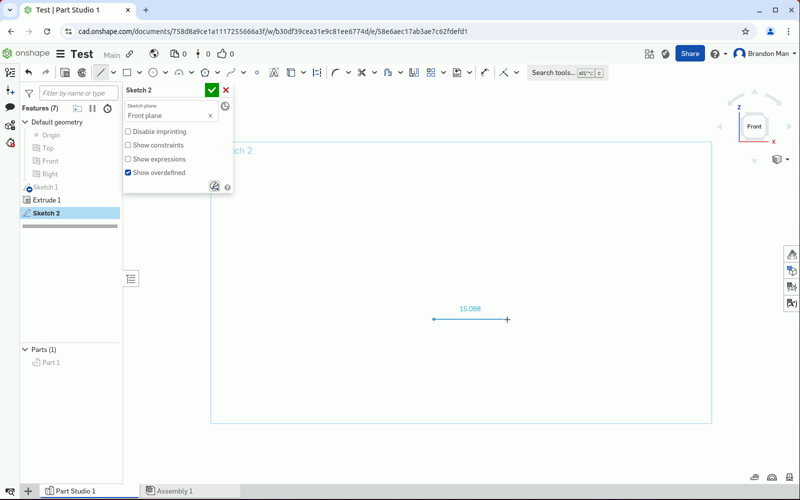
mouse_move(537, 319)
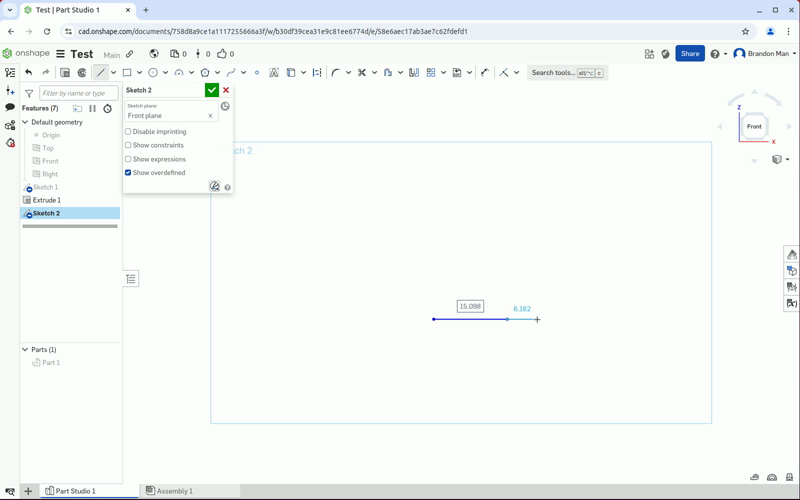
mouse_move(523, 291)
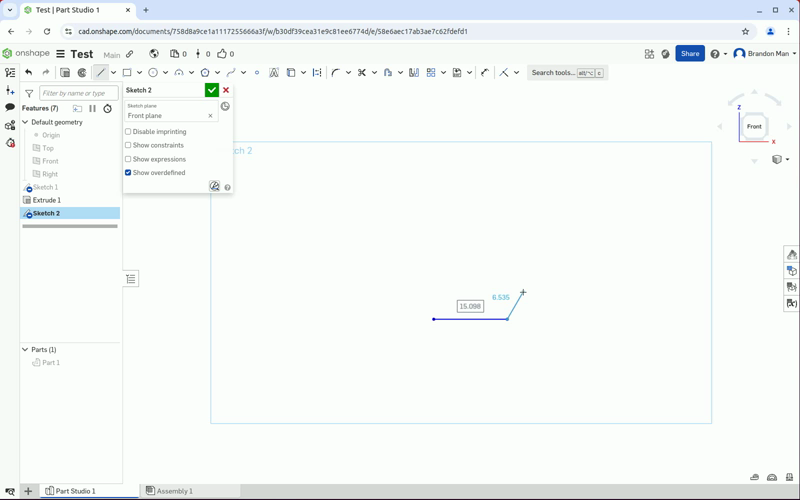
click(523, 291)
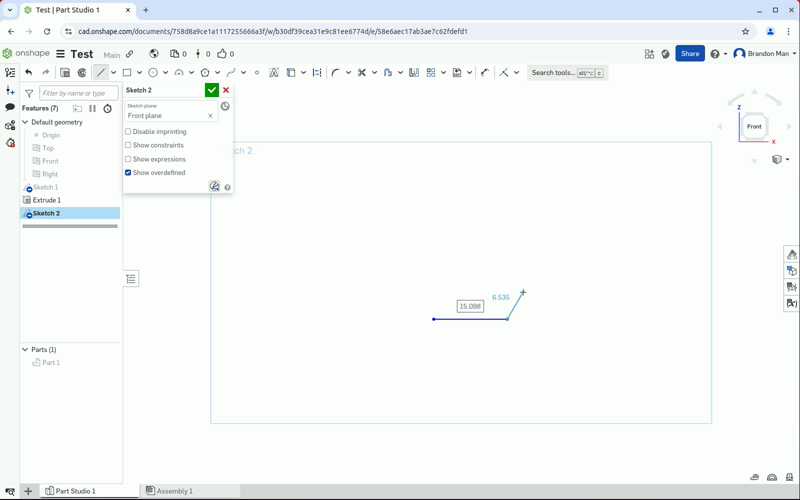
key_up(shift)
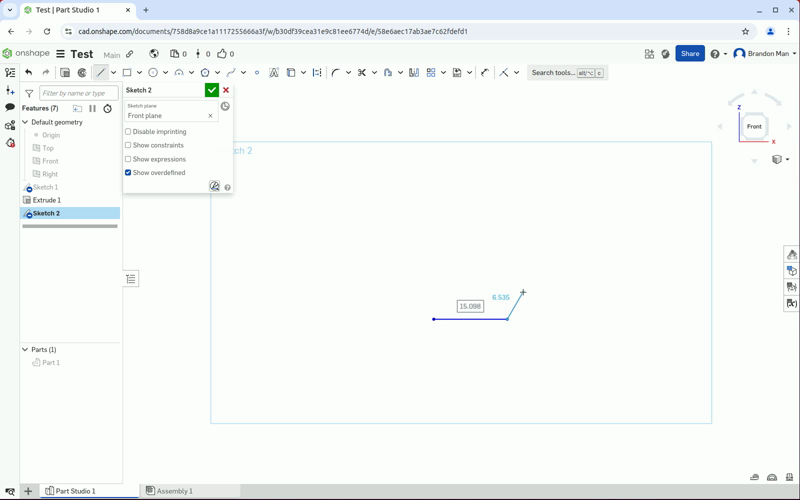
key_down(shift)
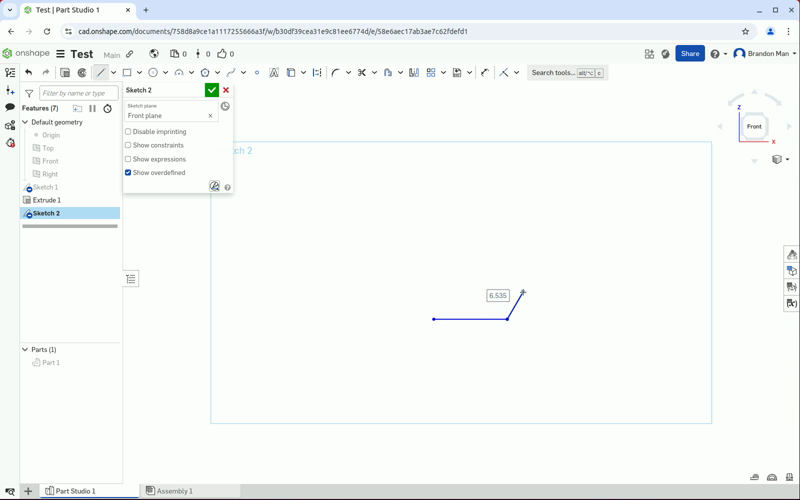
mouse_move(553, 291)
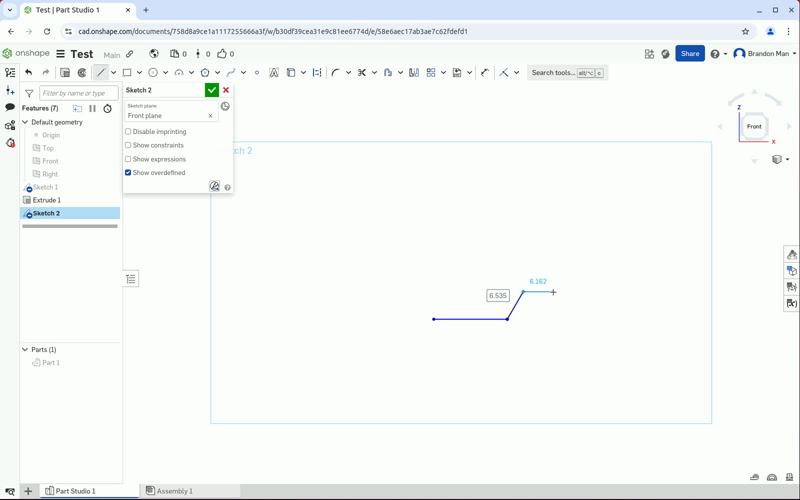
mouse_move(480, 291)
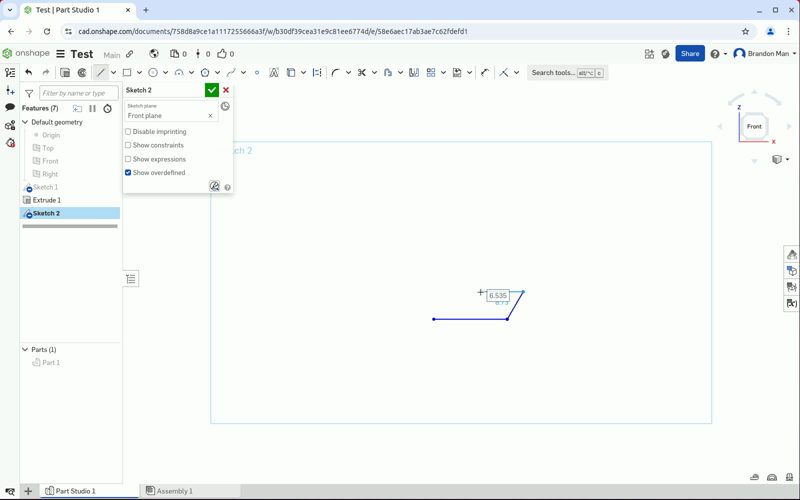
click(480, 291)
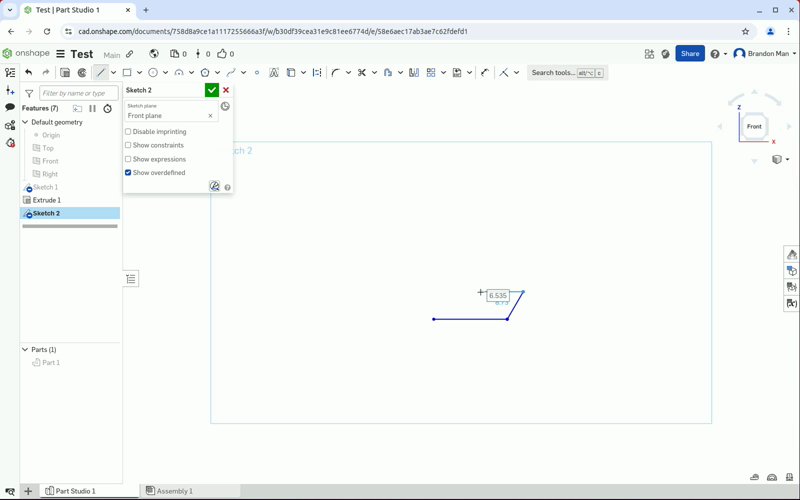
key_up(shift)
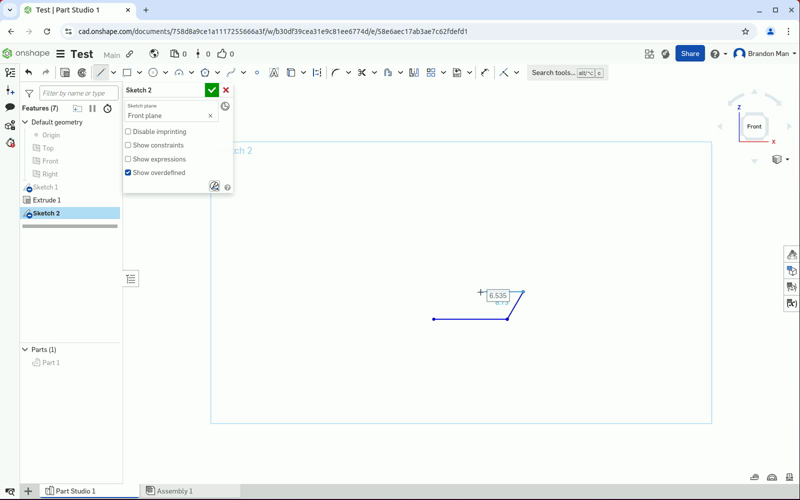
key_down(shift)
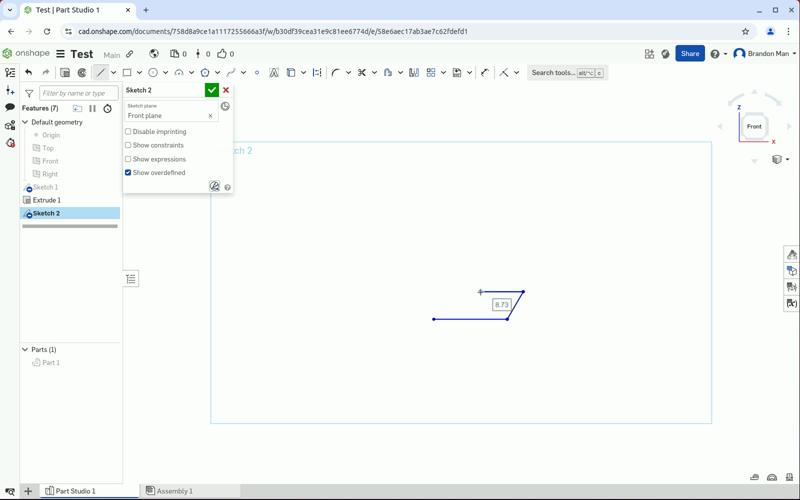
mouse_move(510, 291)
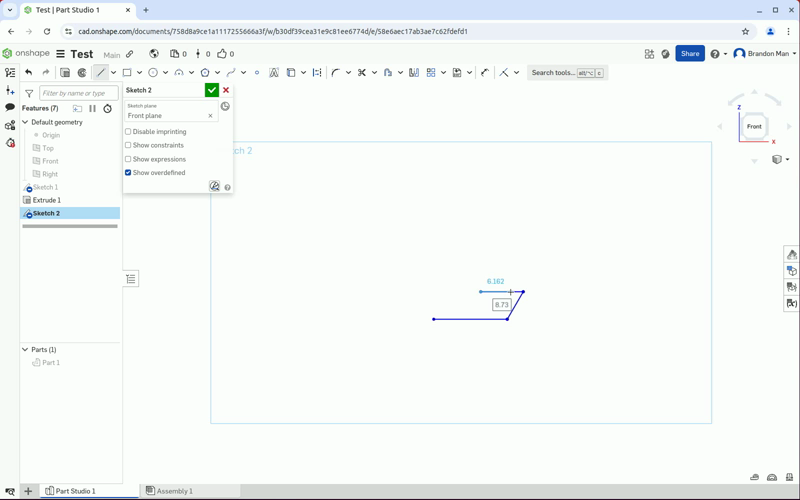
mouse_move(486, 282)
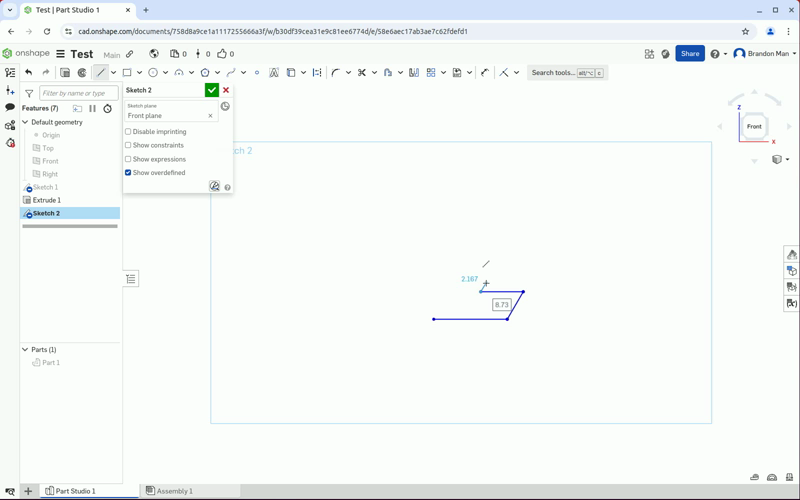
click(486, 282)
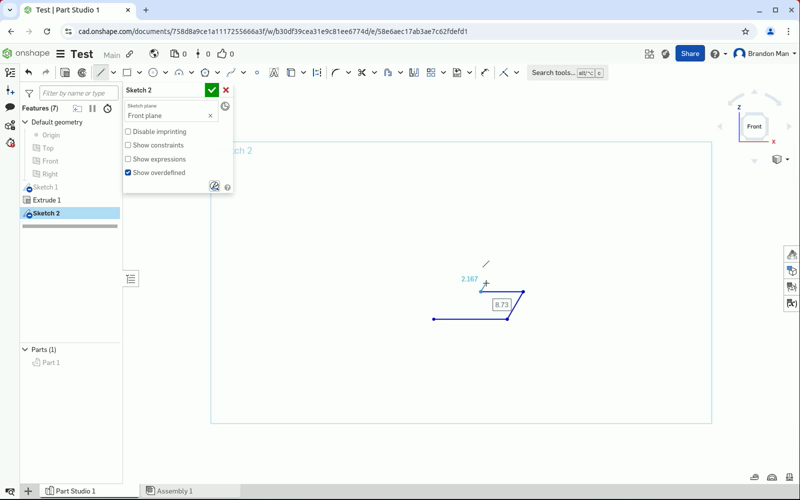
key_up(shift)
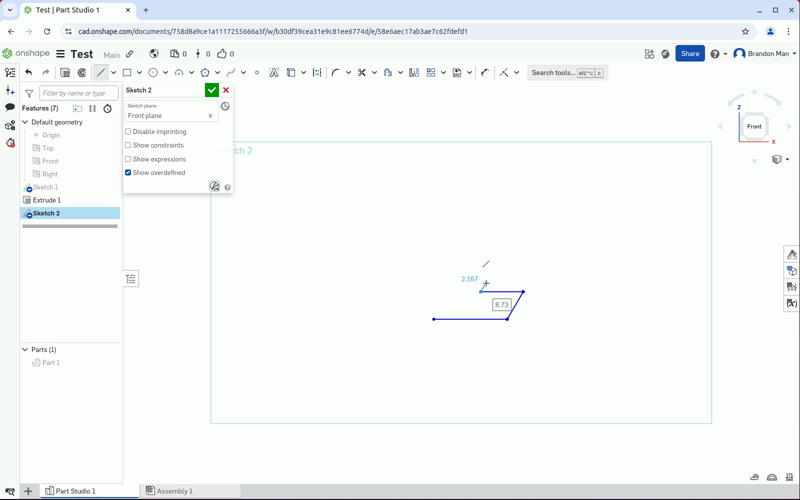
key_down(shift)
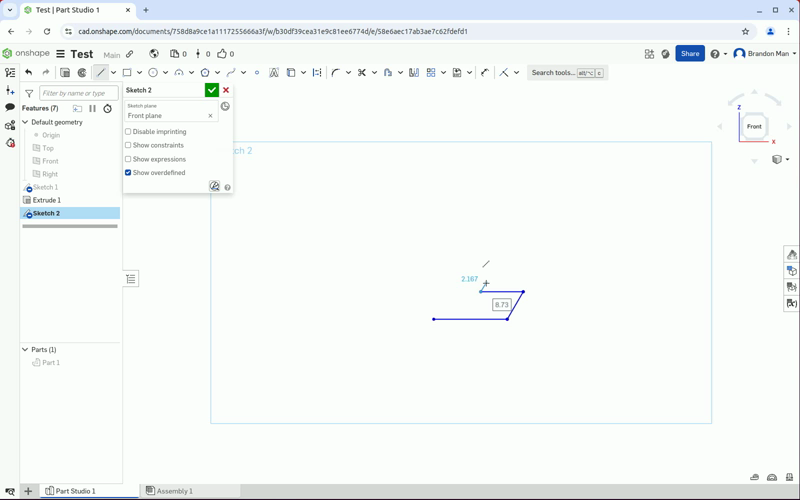
mouse_move(516, 282)
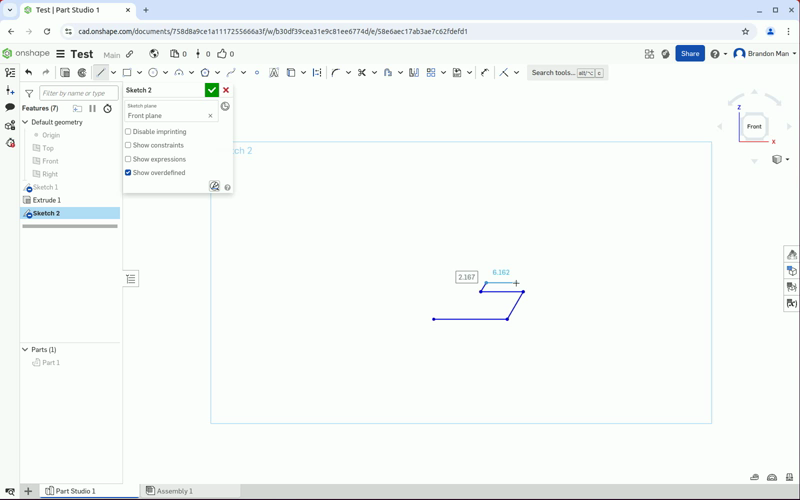
mouse_move(470, 255)
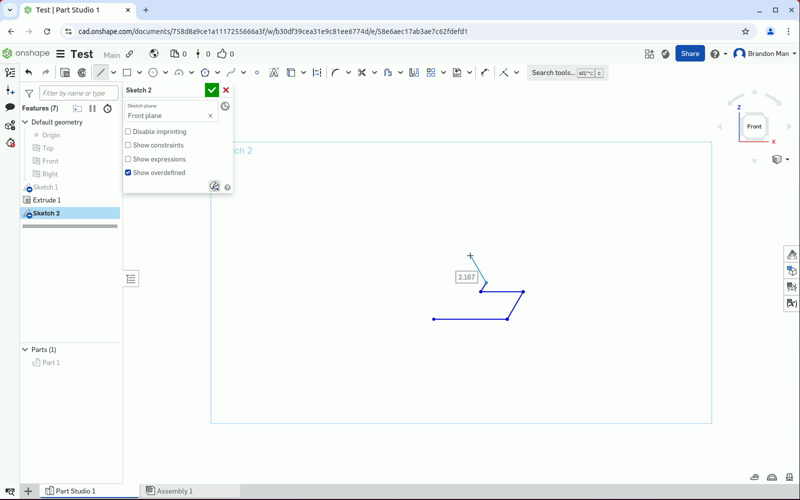
click(470, 255)
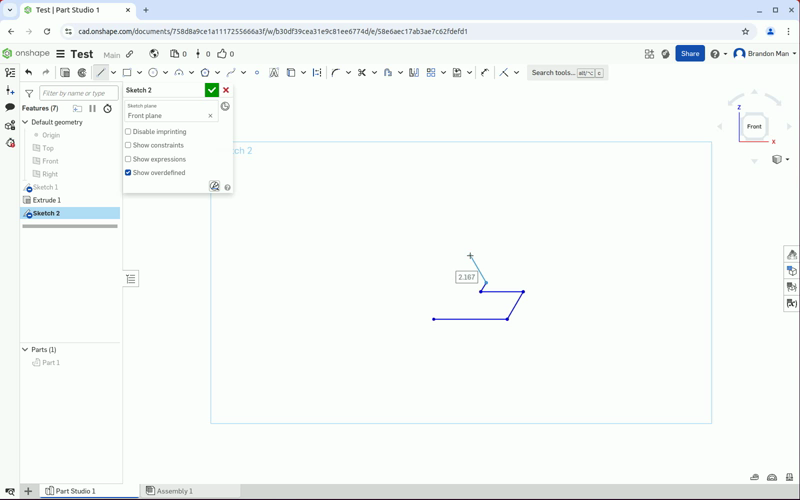
key_up(shift)
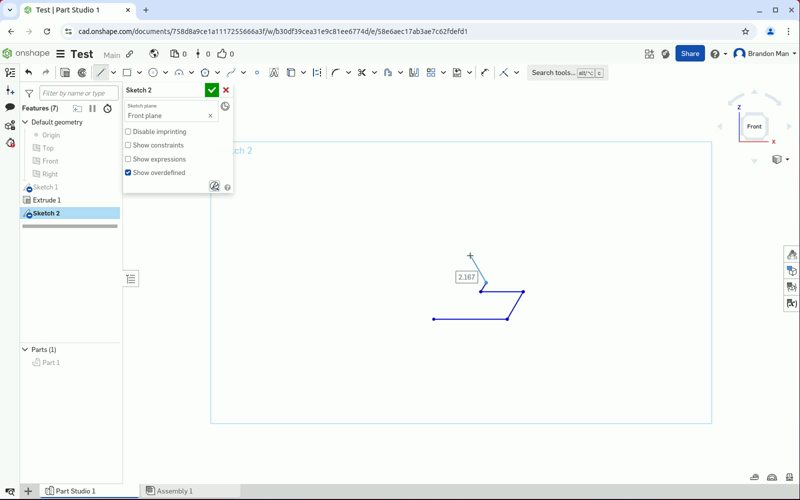
key_down(shift)
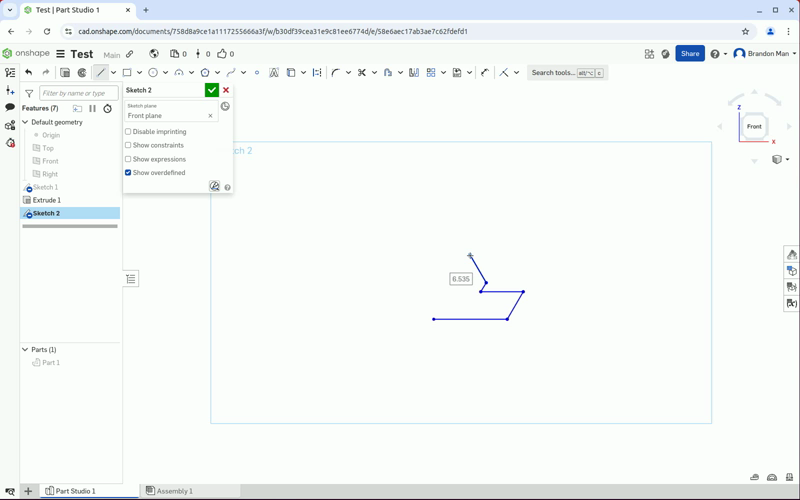
mouse_move(439, 309)
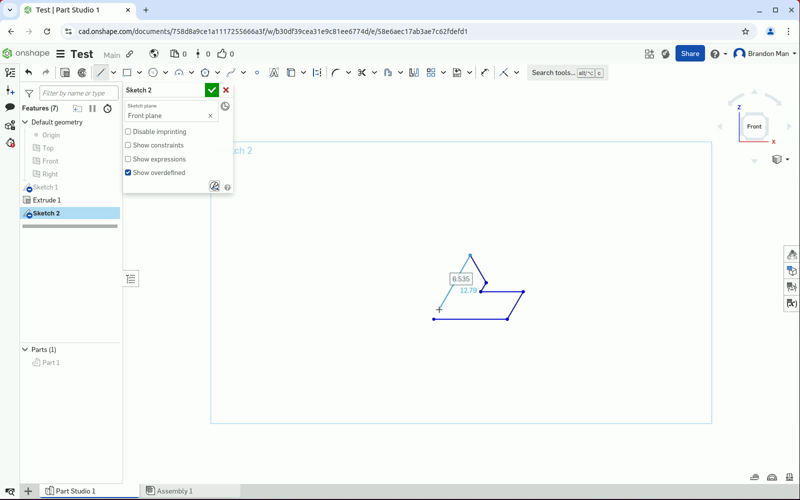
click(439, 309)
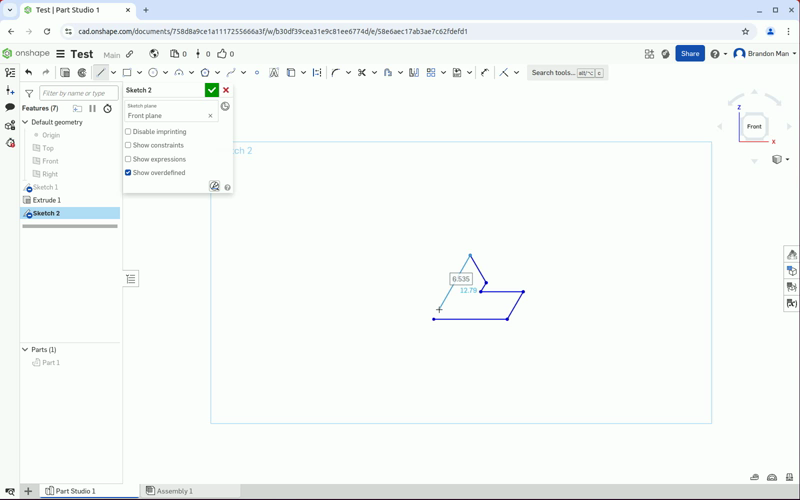
key_up(shift)
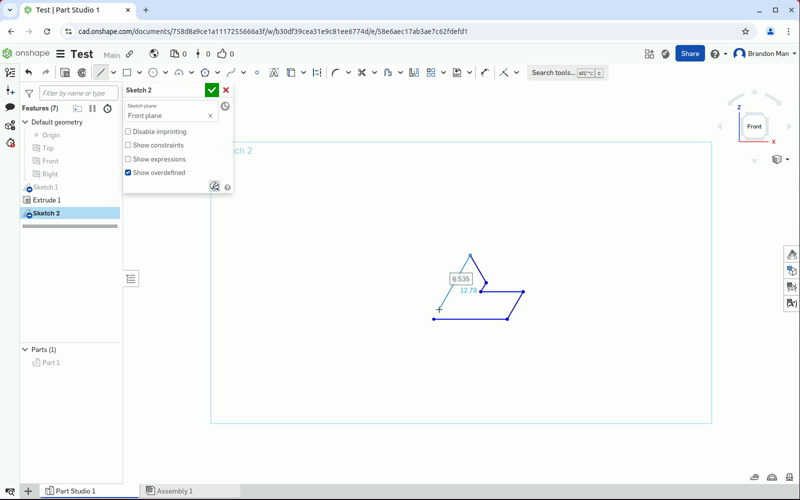
mouse_move(469, 309)
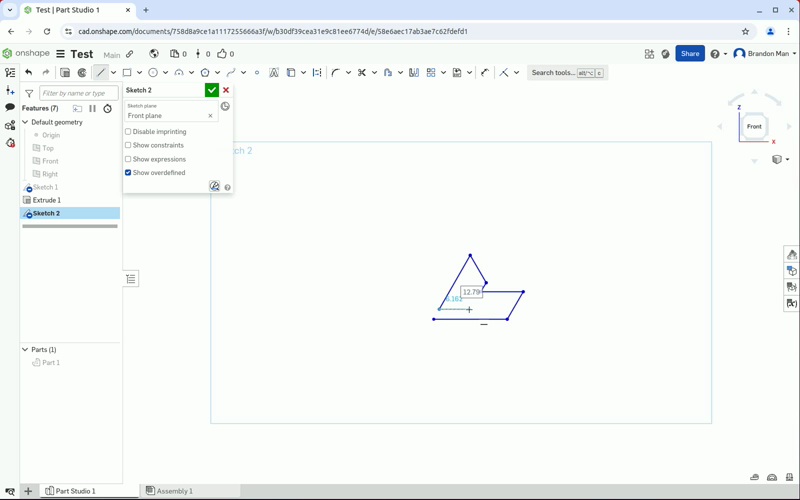
key_down(shift)
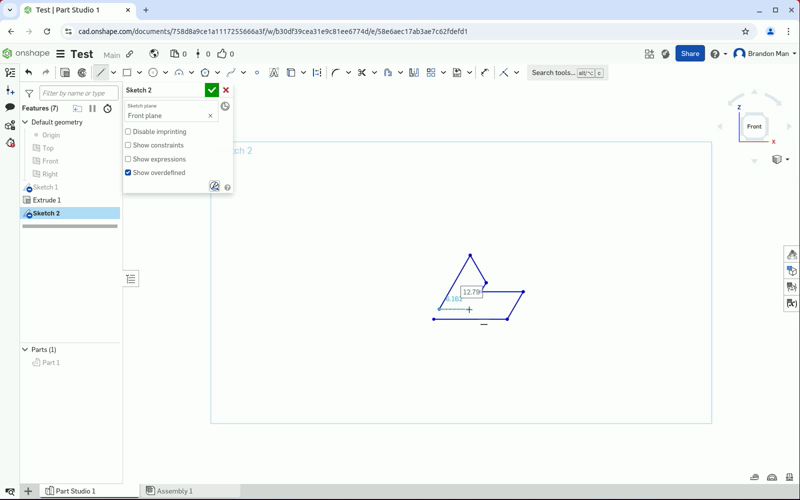
mouse_move(433, 319)
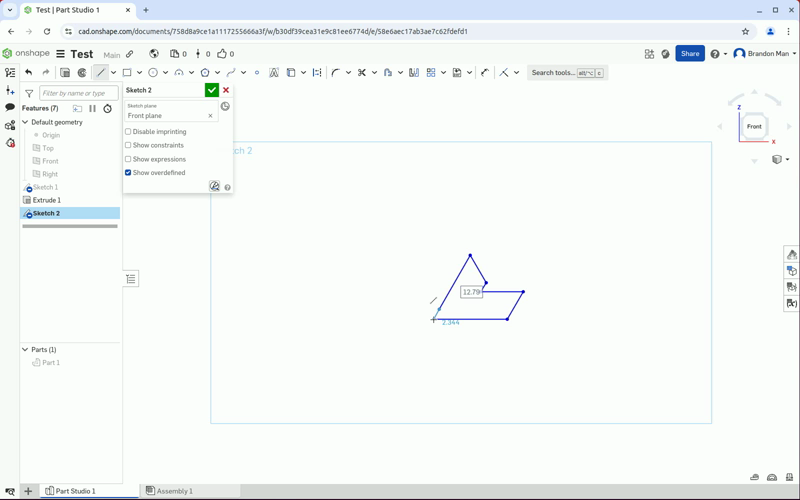
key_up(shift)
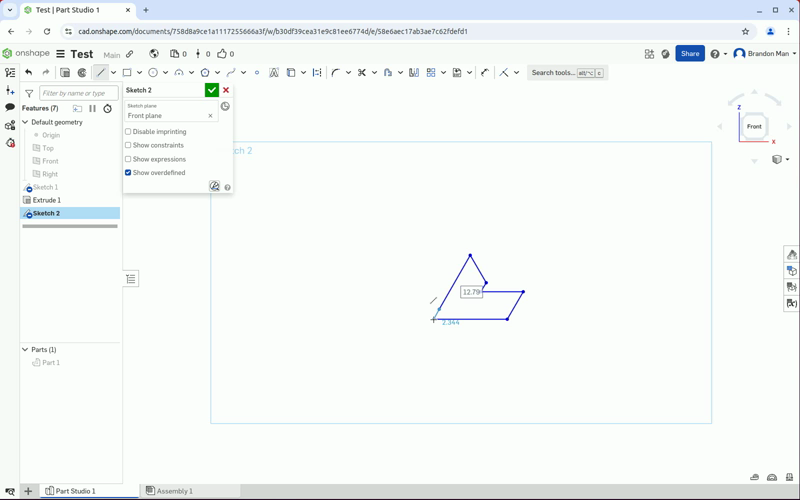
click(433, 319)
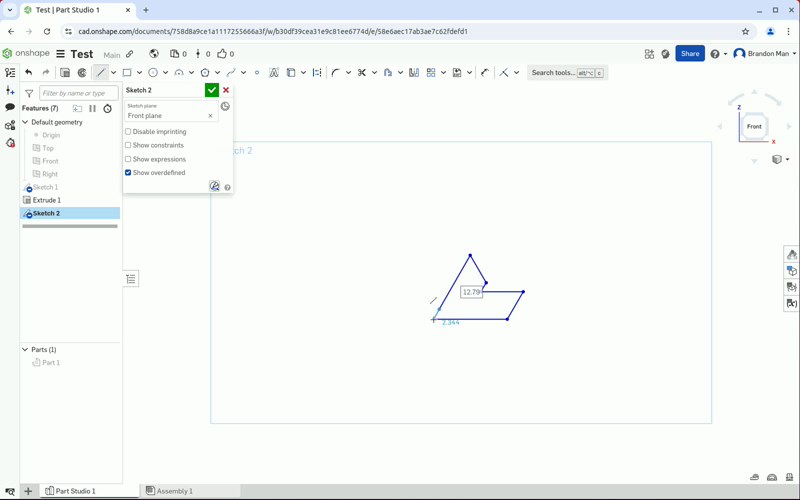
key(esc)
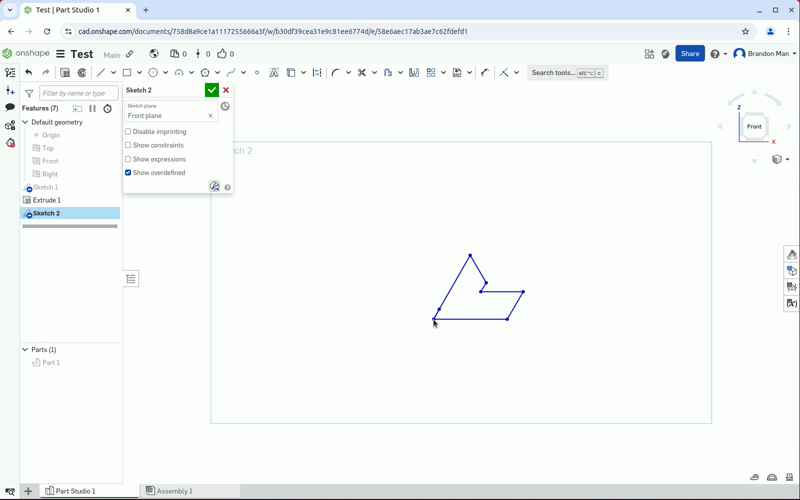
mouse_move(470, 280)
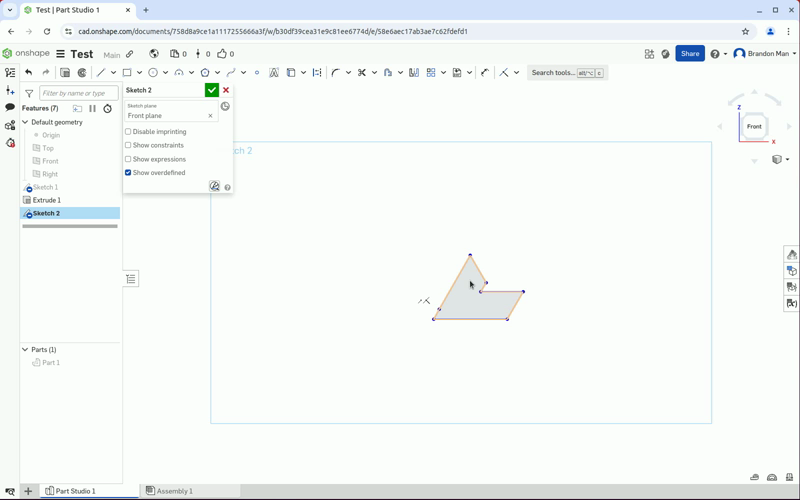
click(470, 280)
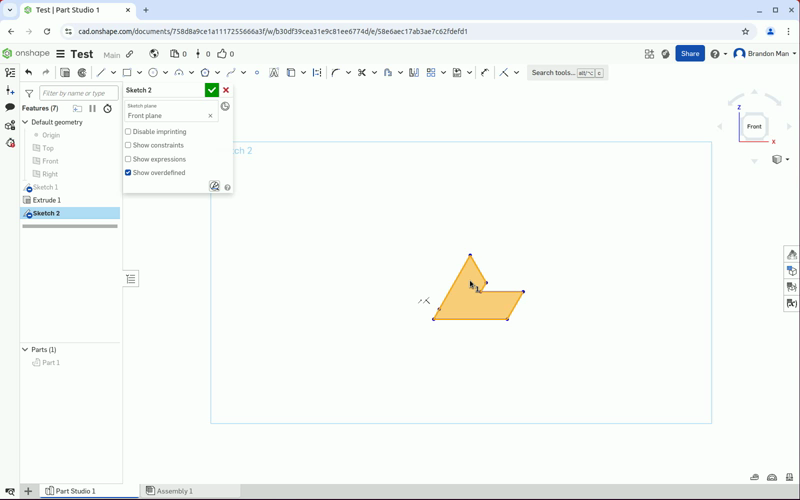
mouse_move(73, 352)
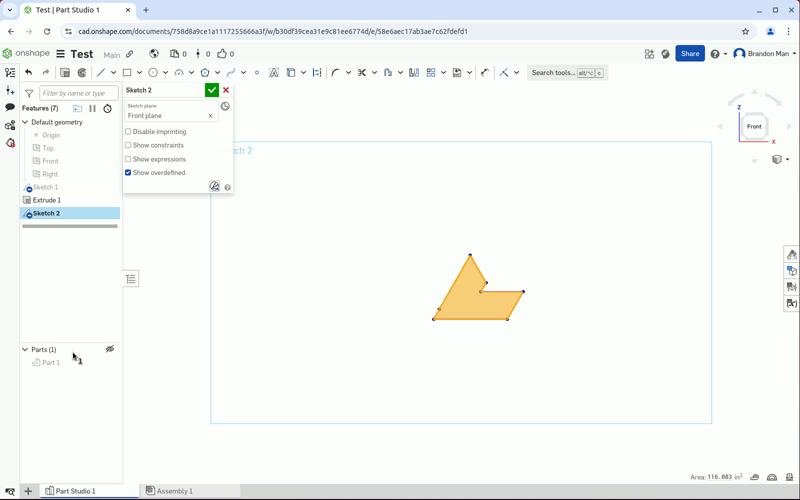
key(shift+y)
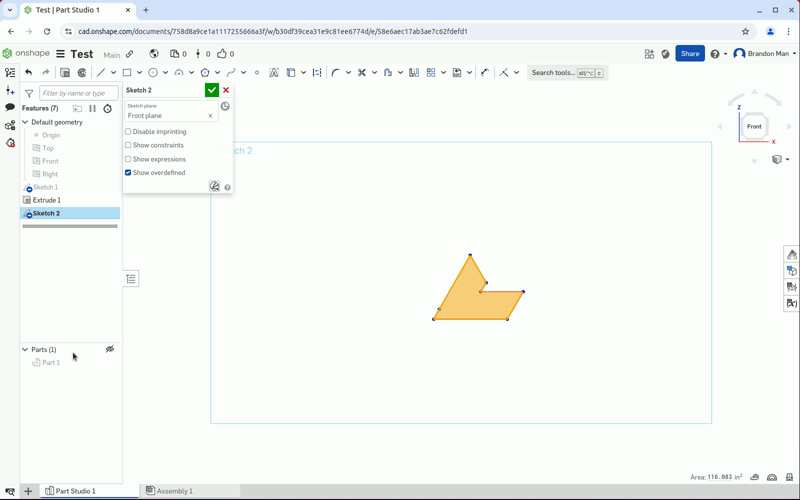
key(shift+e)
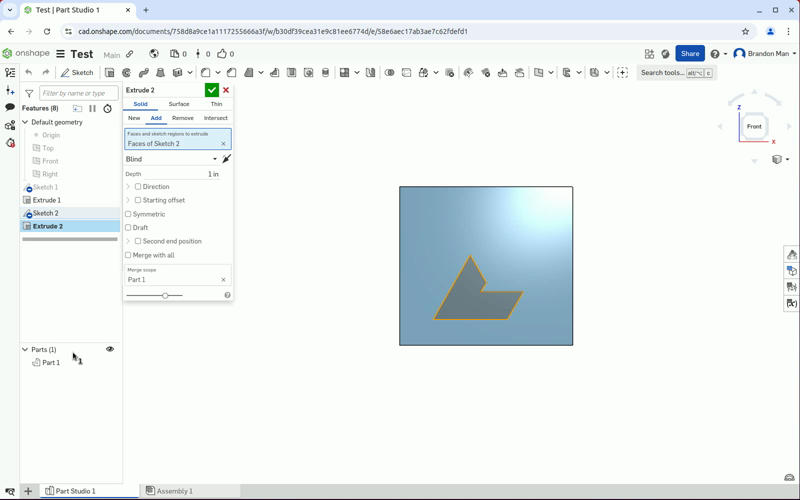
mouse_move(143, 106)
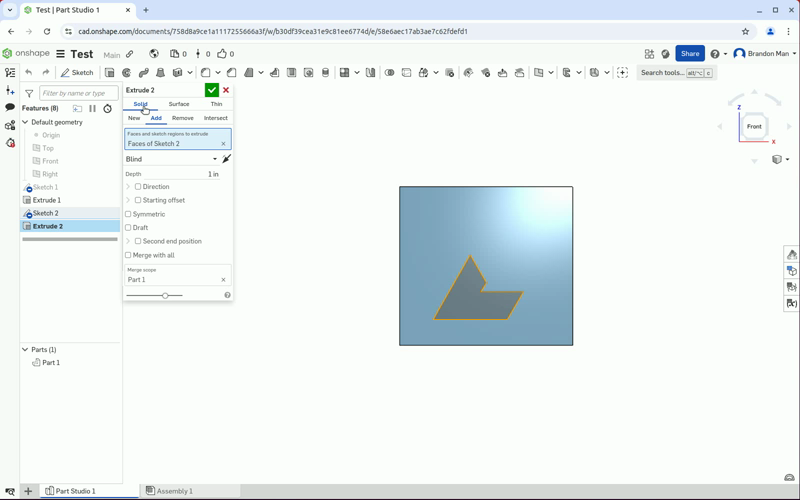
click(143, 106)
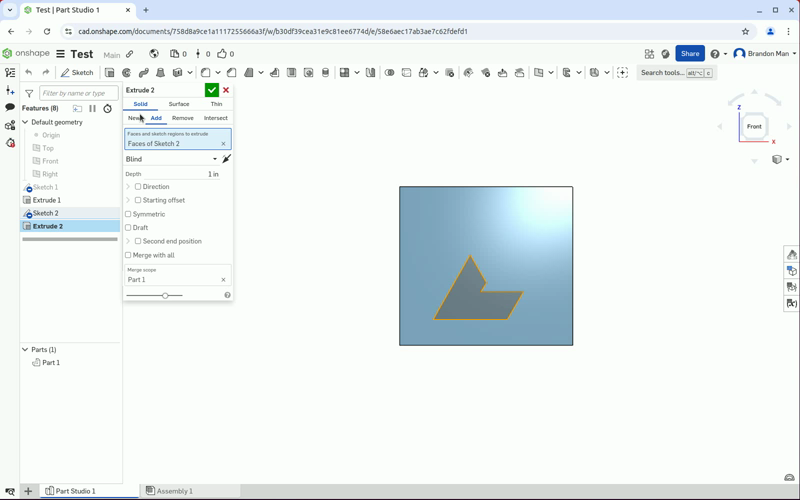
mouse_move(137, 120)
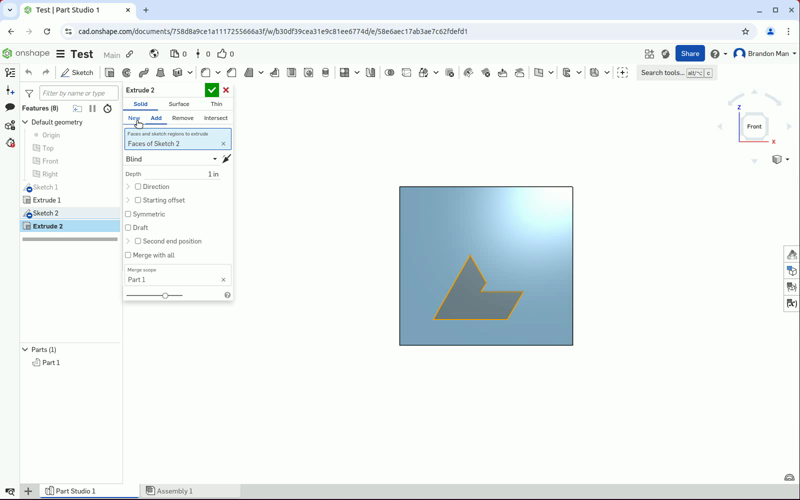
click(137, 120)
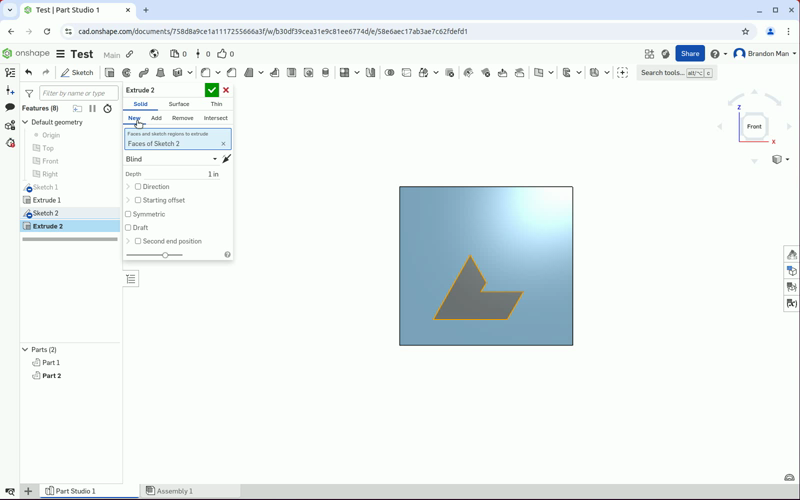
key(tab, 4)
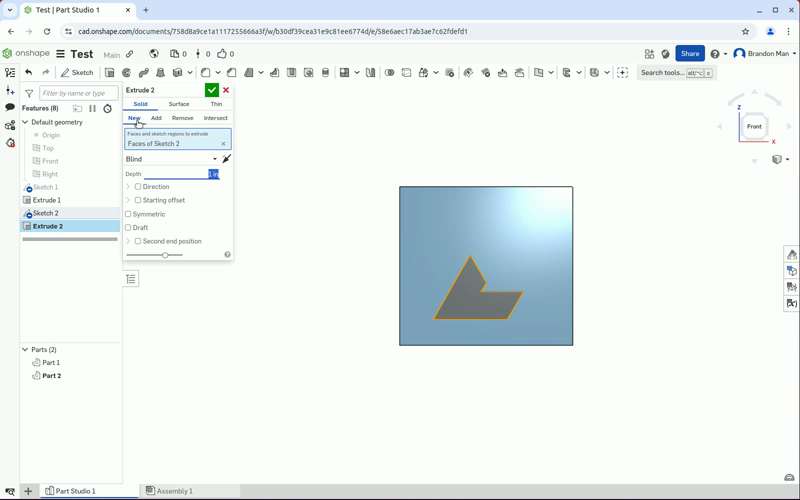
text(4.333)
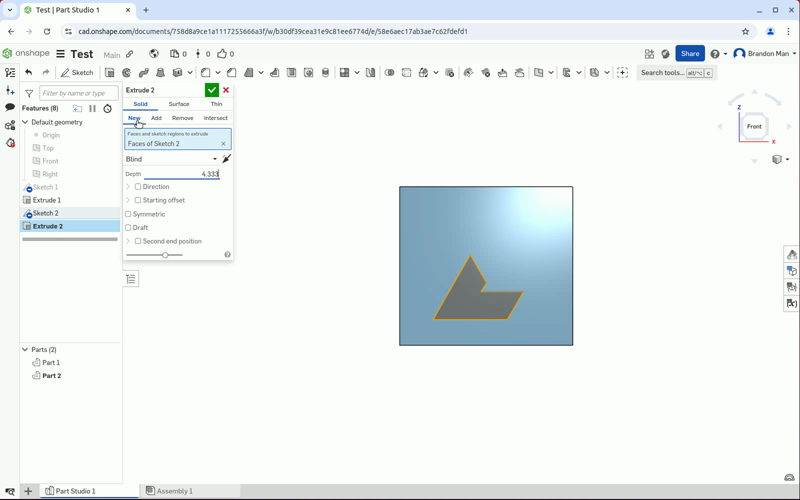
key(enter)
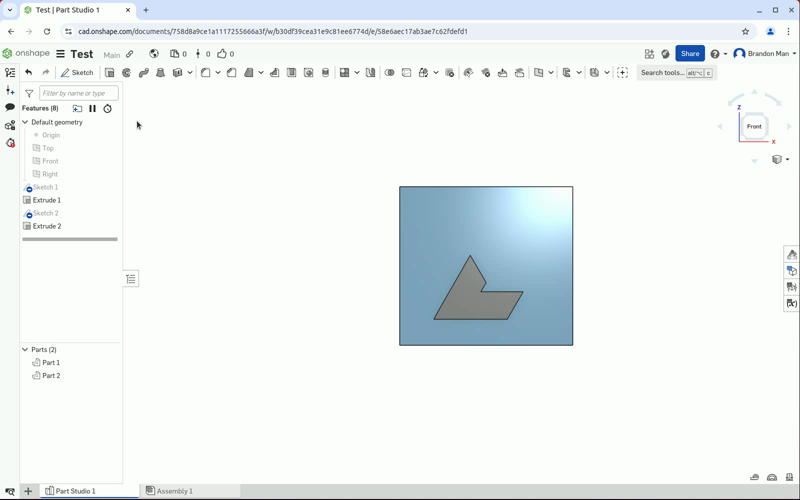
key(shift+h)
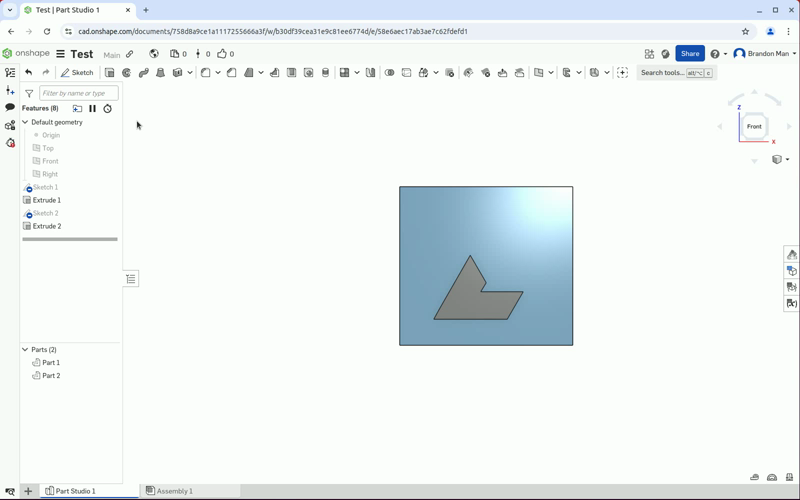
key(shift+h)
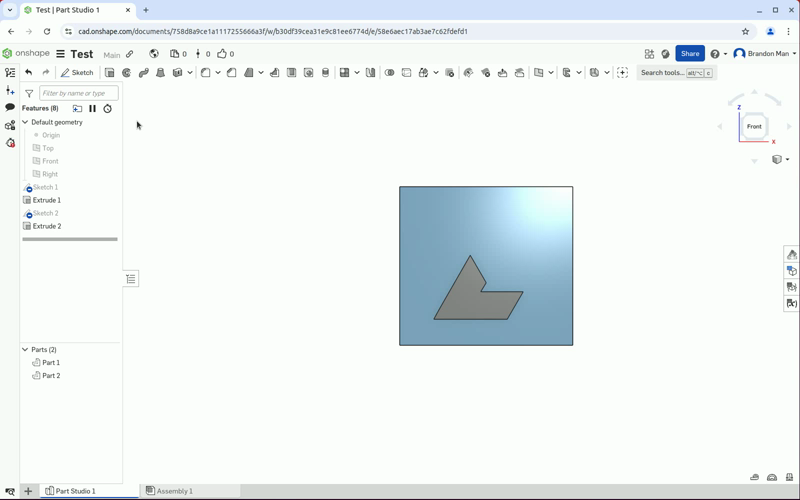
mouse_move(73, 189)
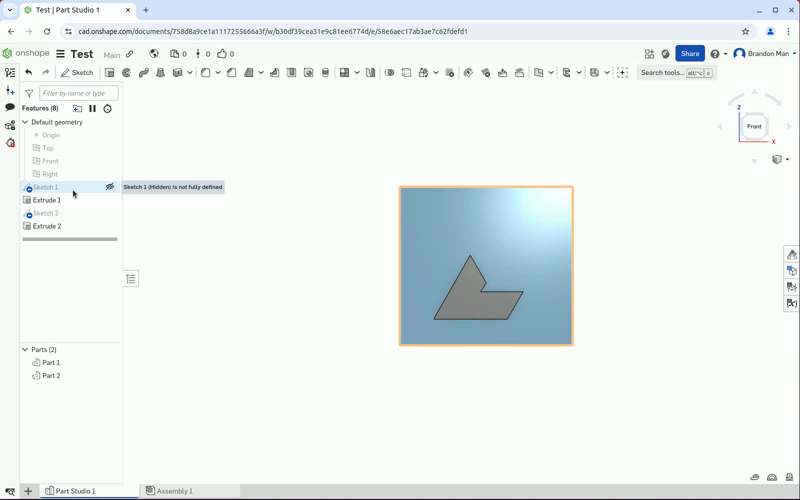
click(73, 189)
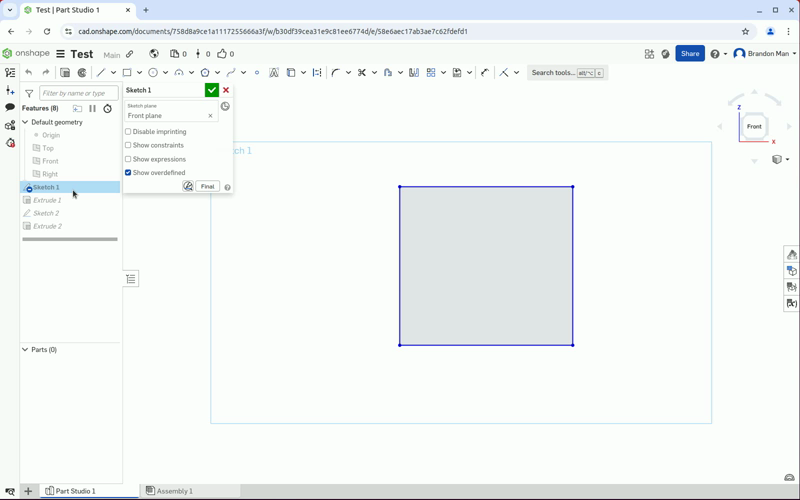
mouse_move(229, 92)
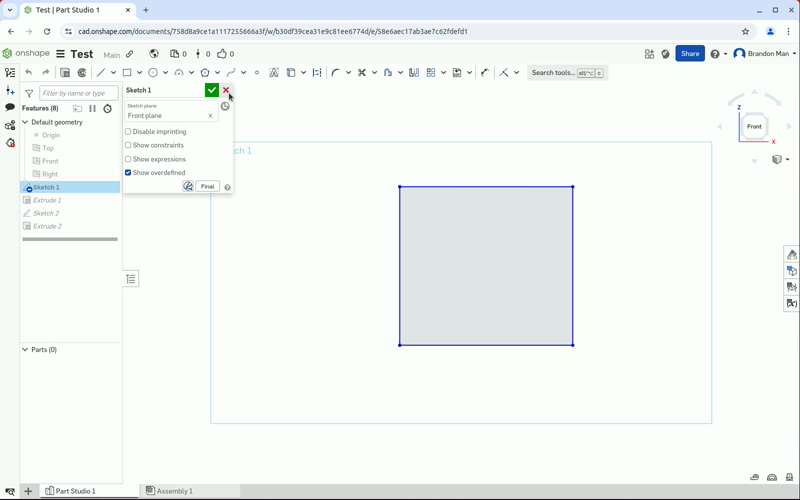
click(229, 92)
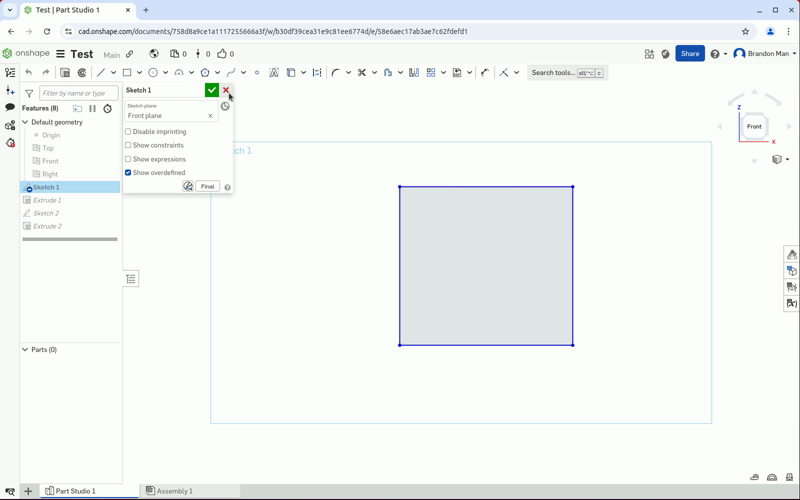
key(shift+s)
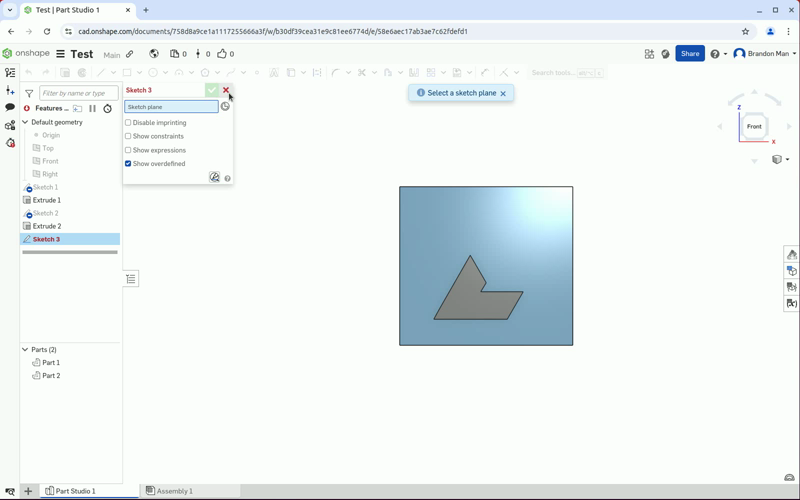
mouse_move(73, 163)
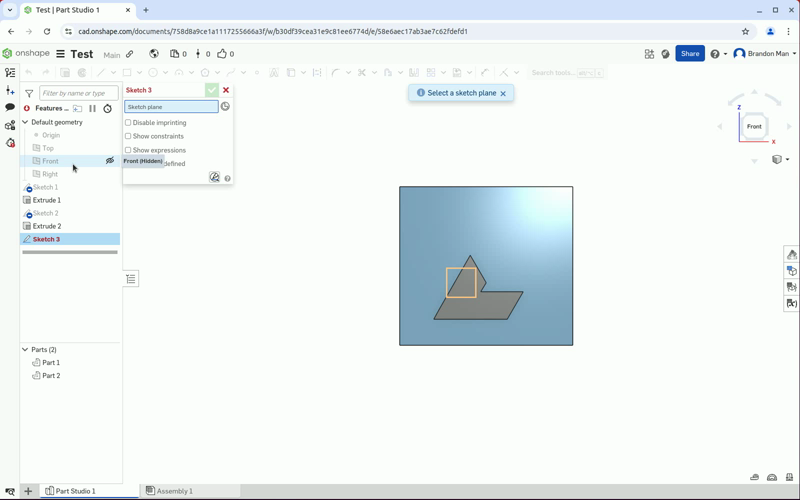
click(73, 163)
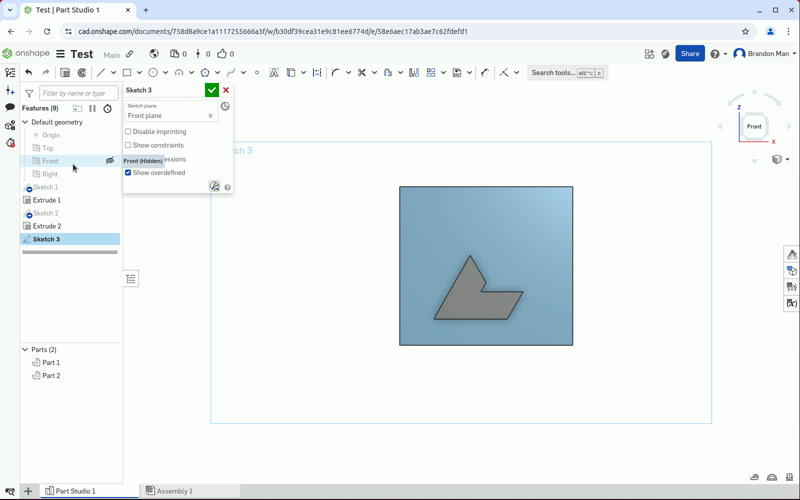
mouse_move(73, 352)
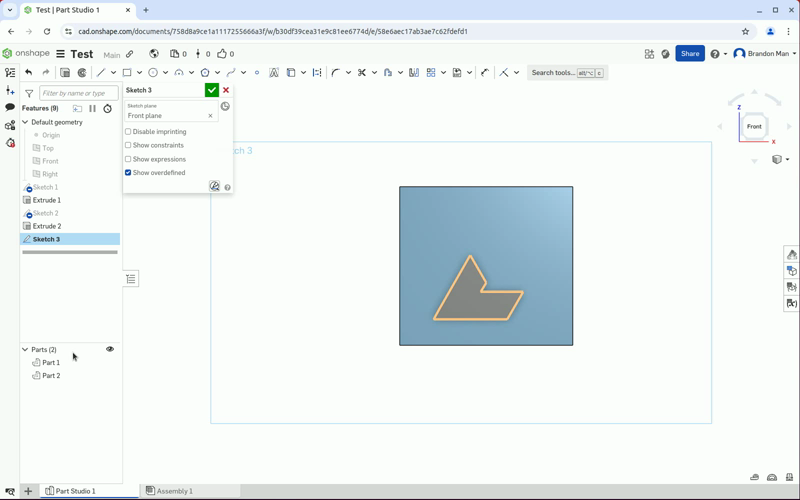
key(y)
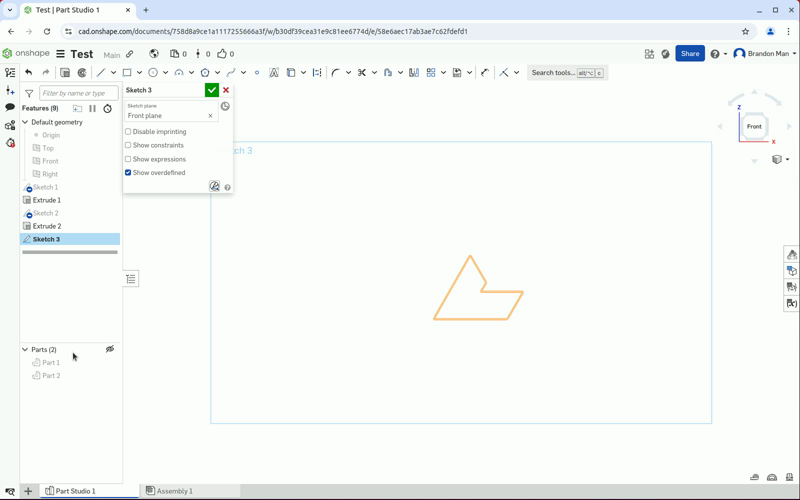
key(l)
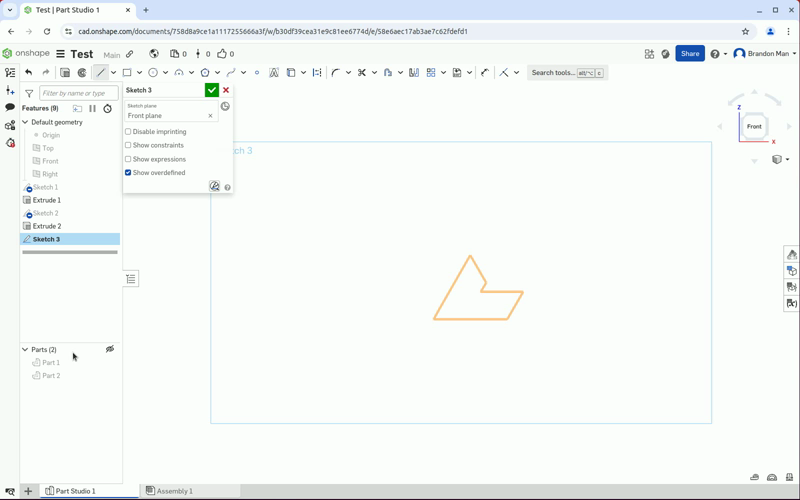
key_down(shift)
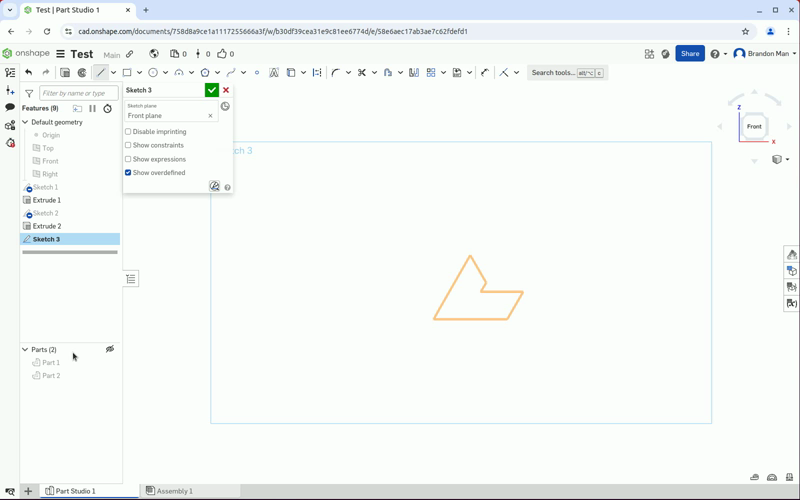
mouse_move(433, 258)
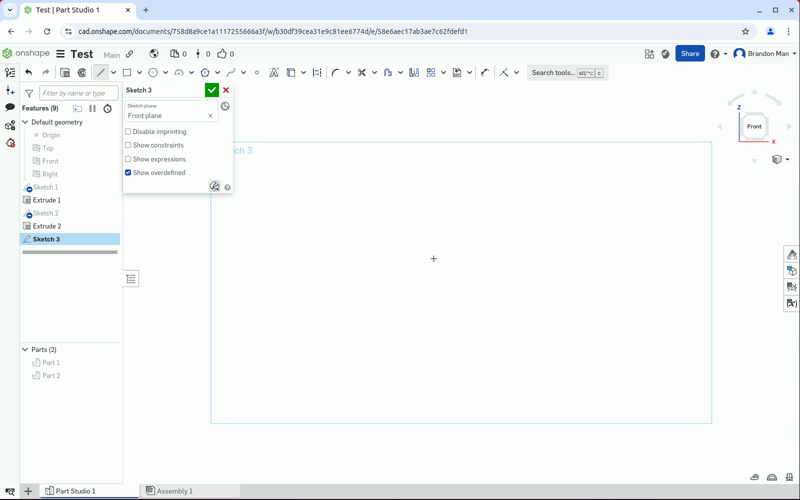
click(433, 258)
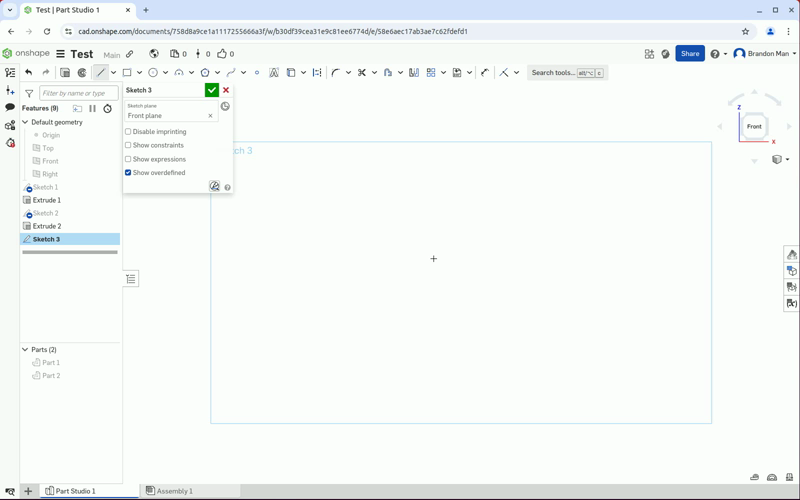
key_up(shift)
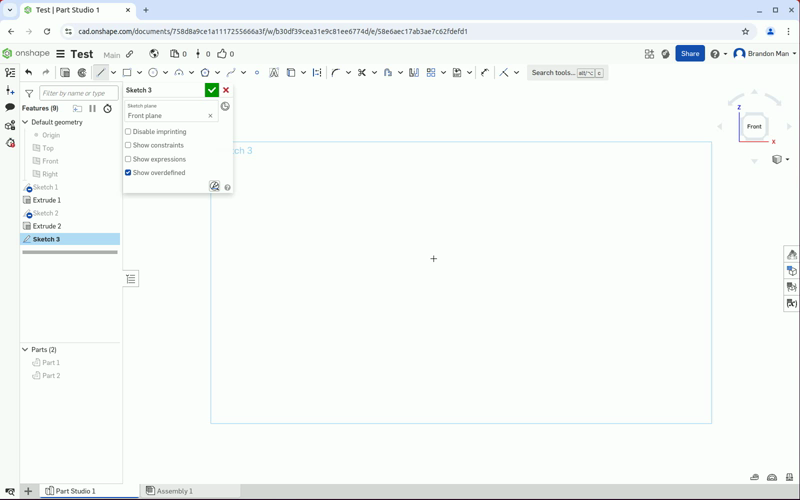
key_down(shift)
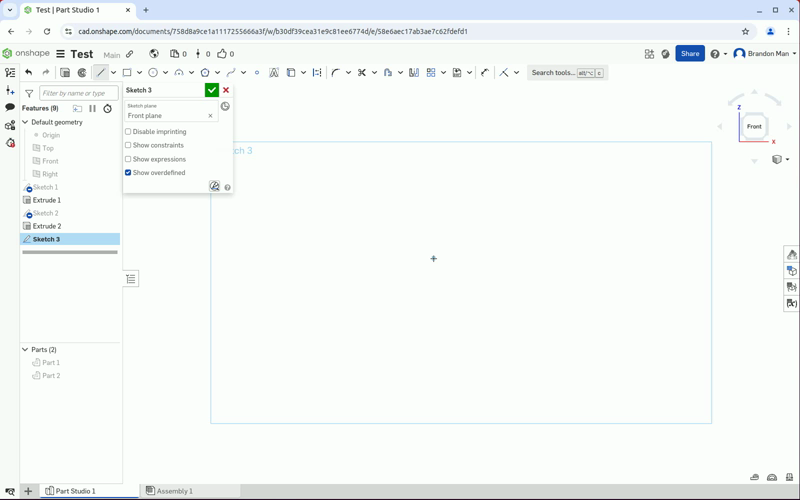
mouse_move(463, 258)
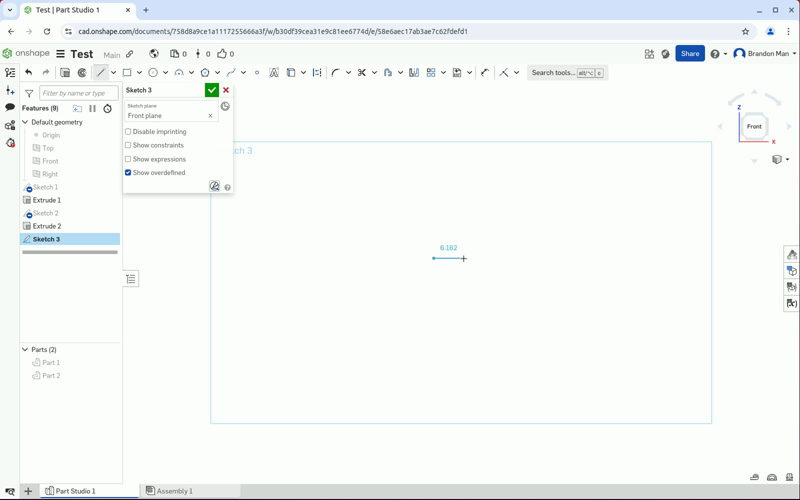
mouse_move(449, 285)
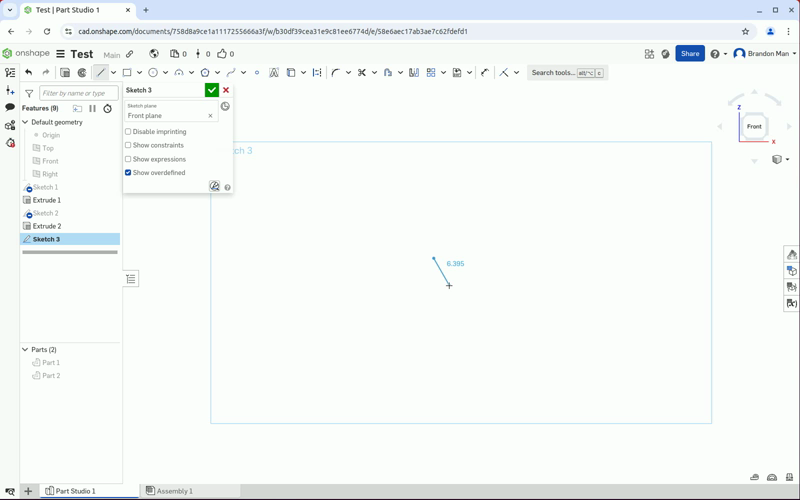
click(449, 285)
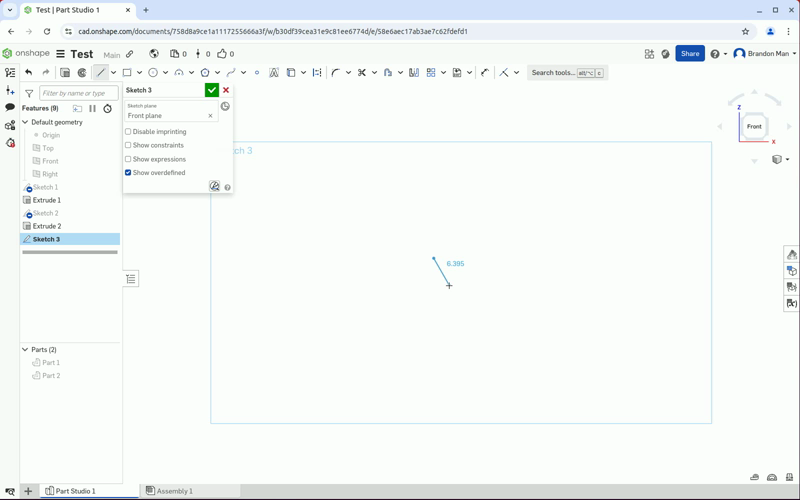
key_up(shift)
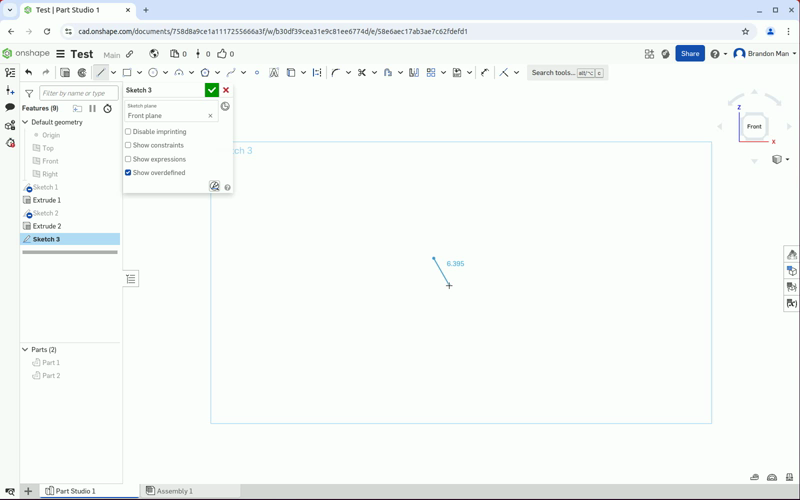
key_down(shift)
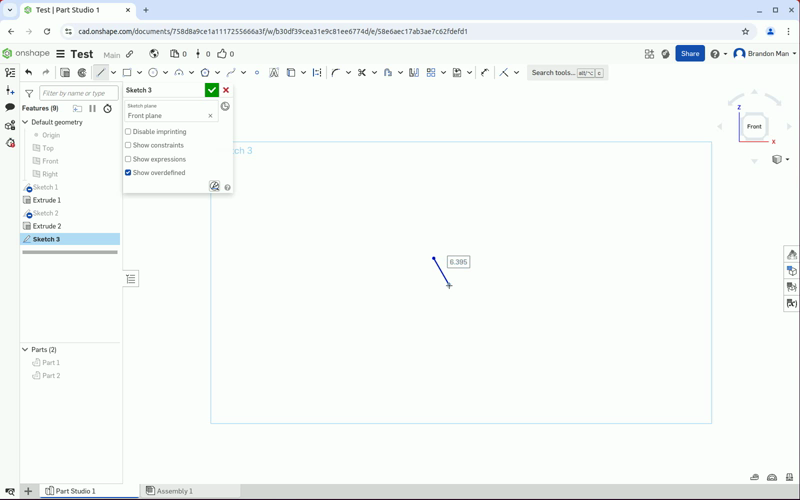
mouse_move(479, 285)
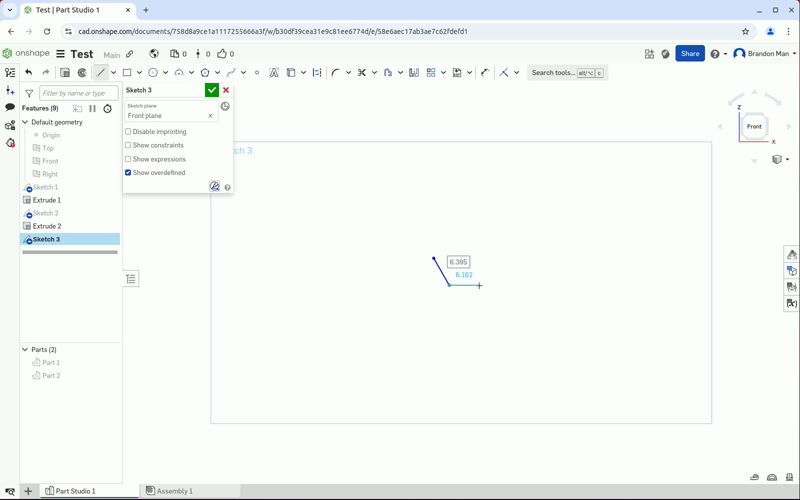
mouse_move(470, 249)
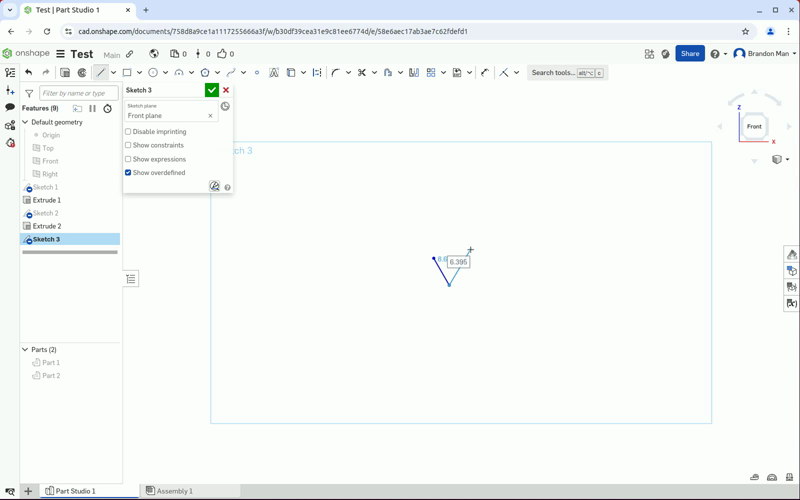
click(470, 249)
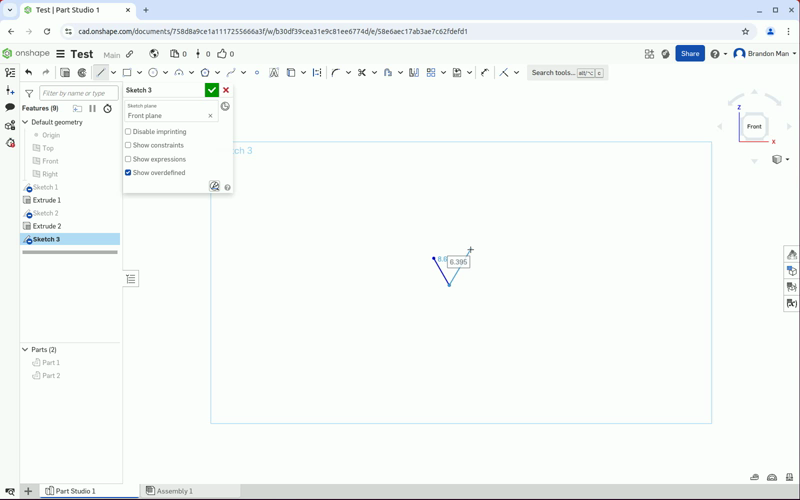
key_up(shift)
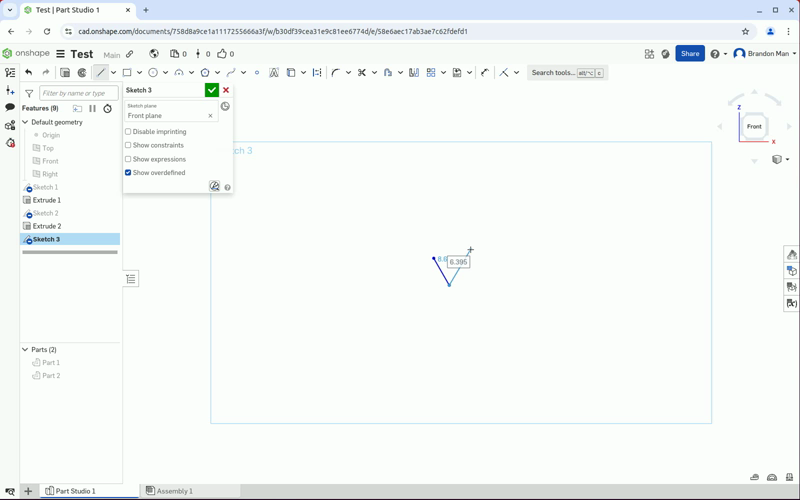
key_down(shift)
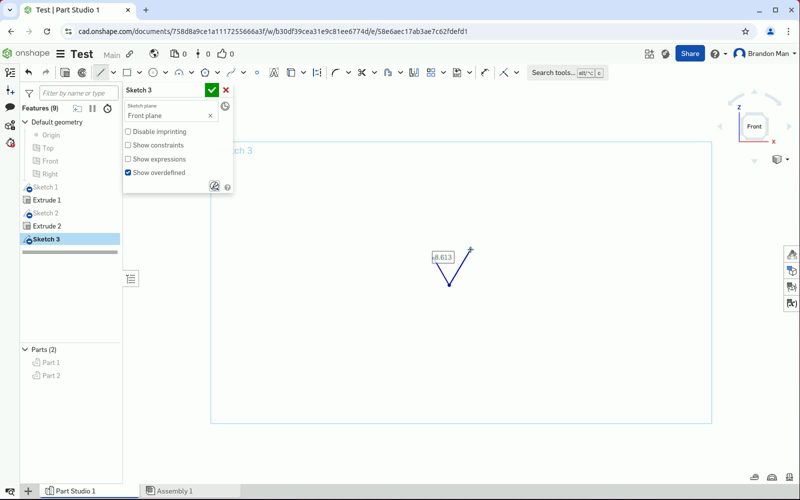
mouse_move(500, 249)
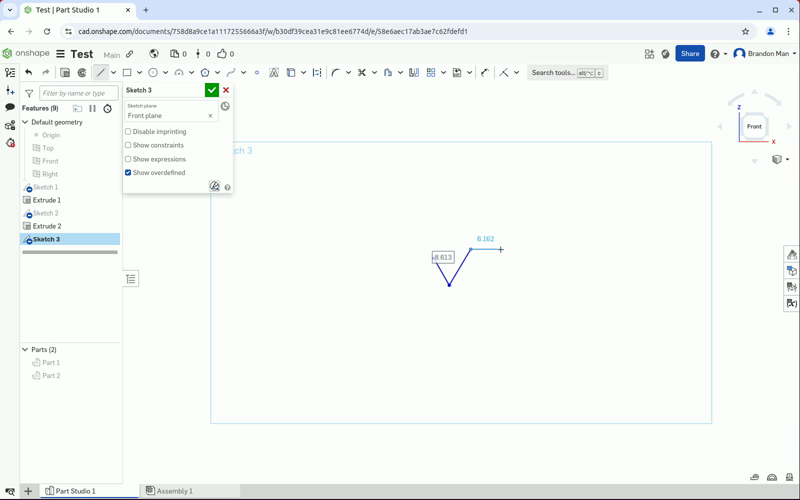
mouse_move(475, 258)
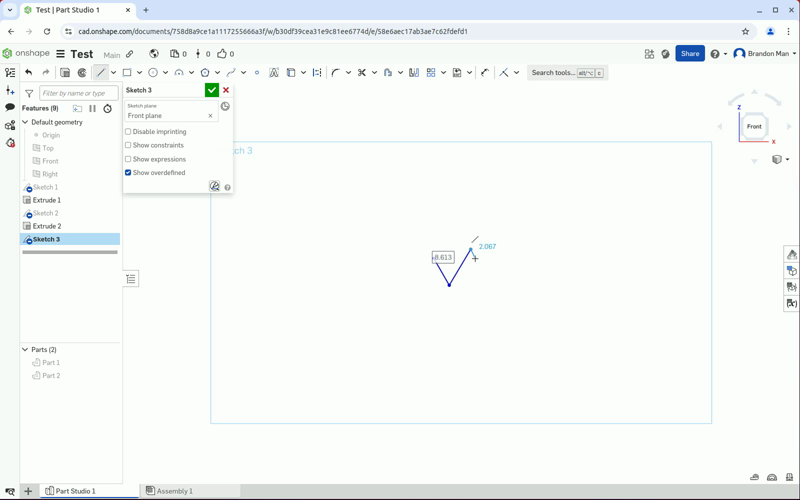
click(475, 258)
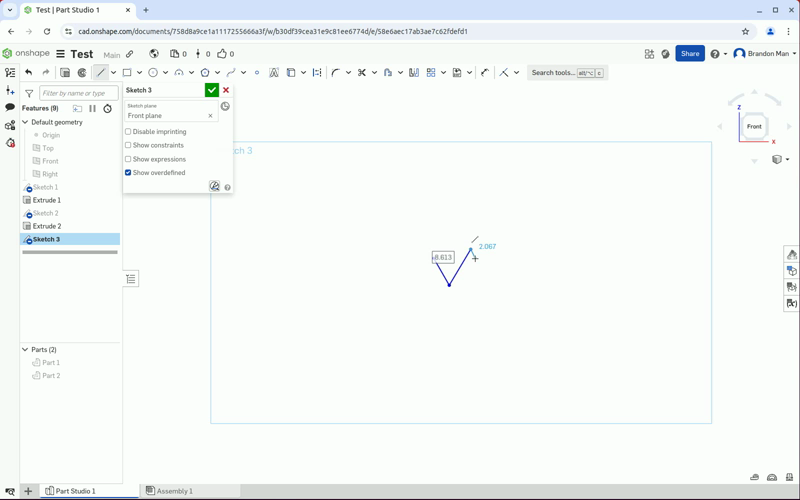
key_up(shift)
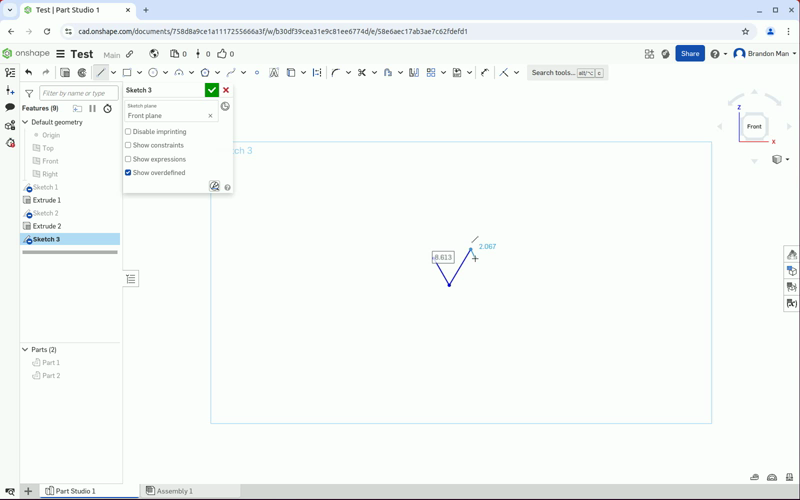
key_down(shift)
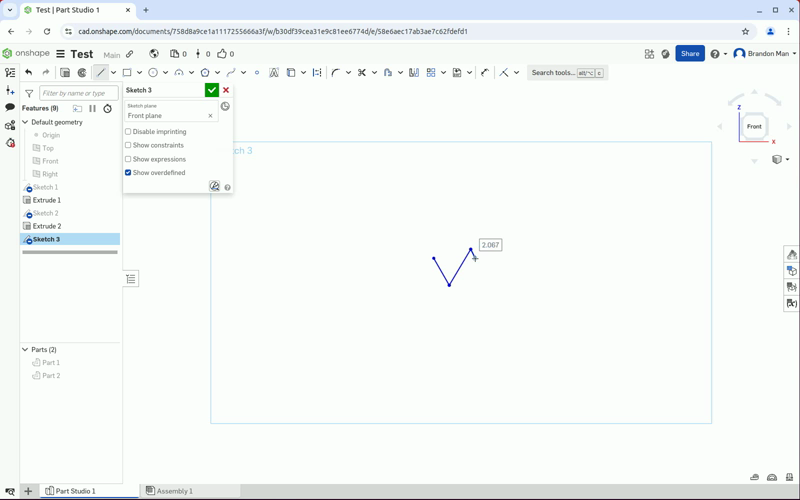
mouse_move(505, 258)
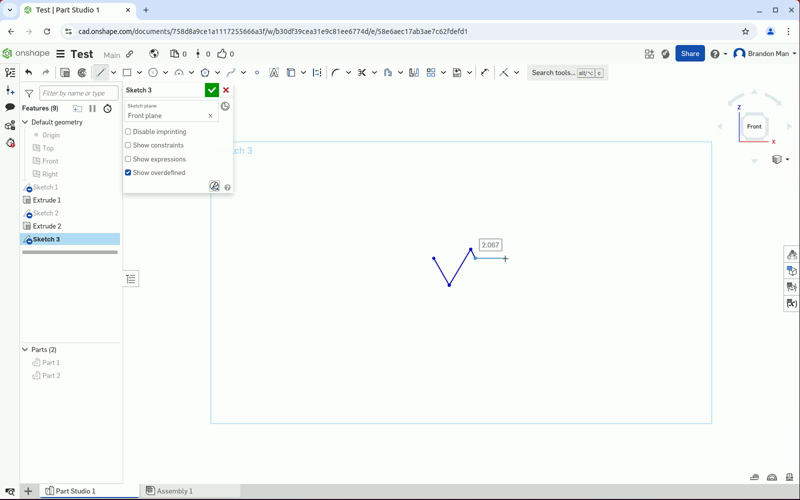
mouse_move(507, 258)
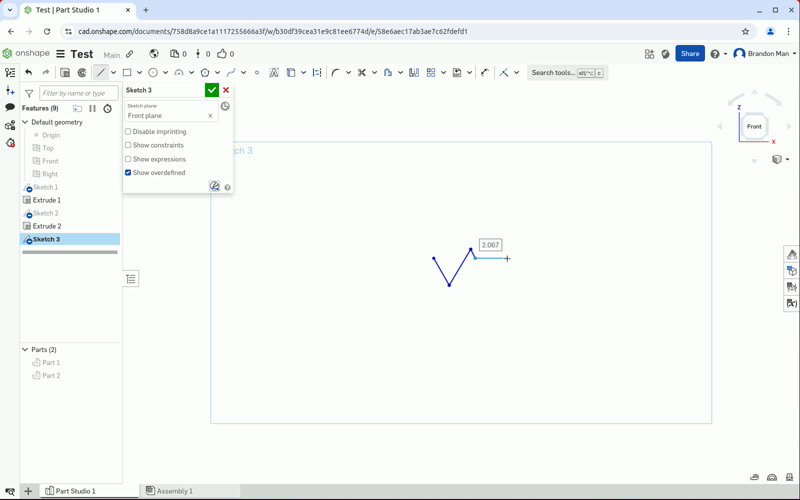
click(507, 258)
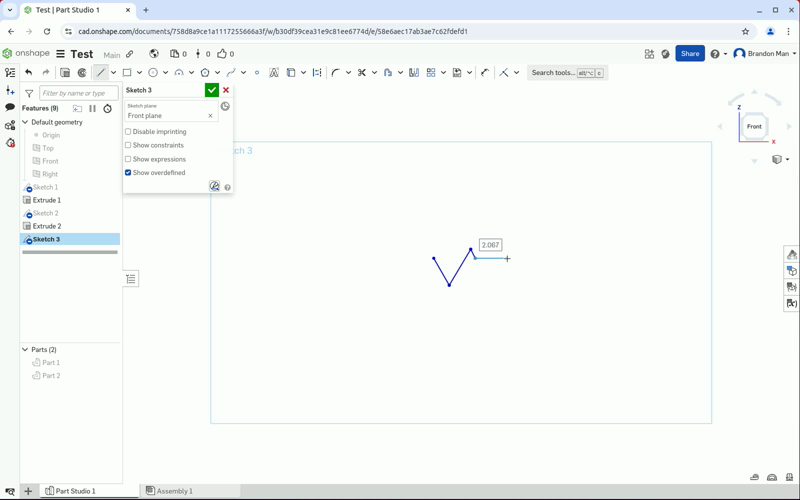
key_up(shift)
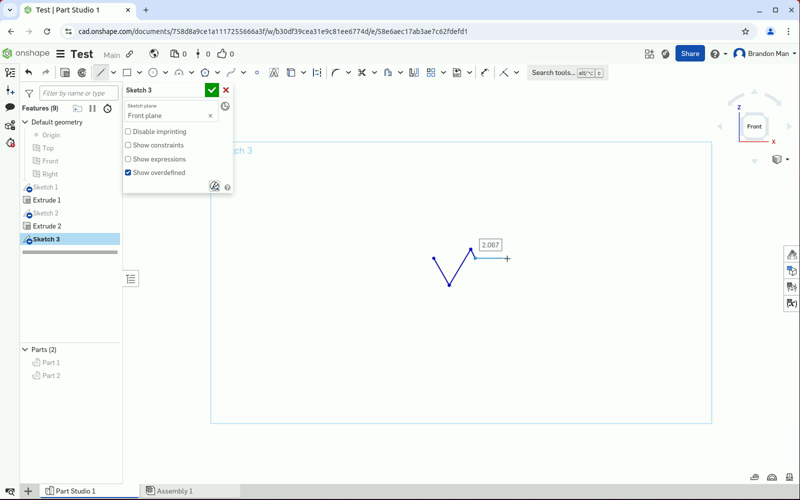
key_down(shift)
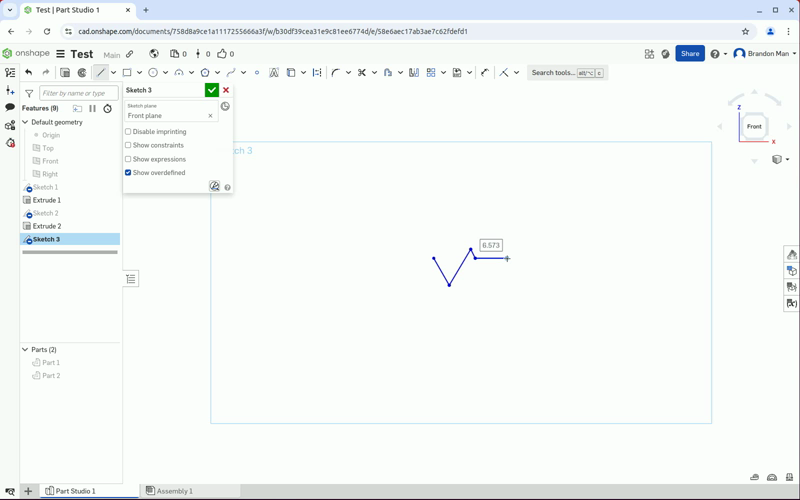
mouse_move(476, 205)
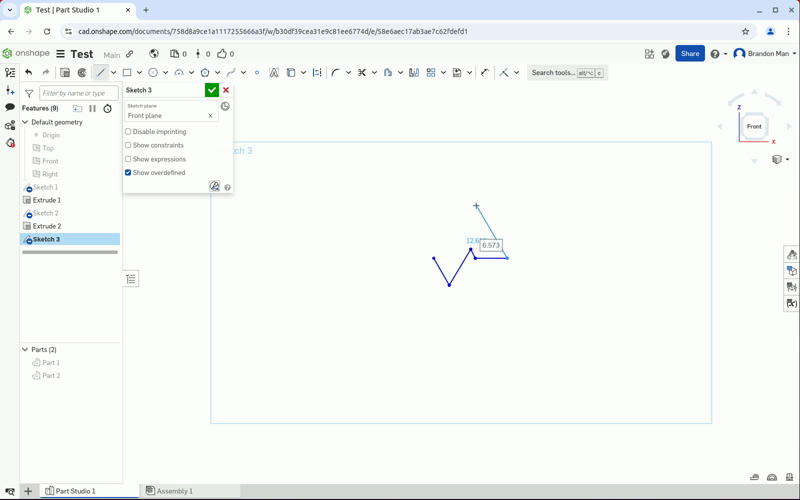
click(476, 205)
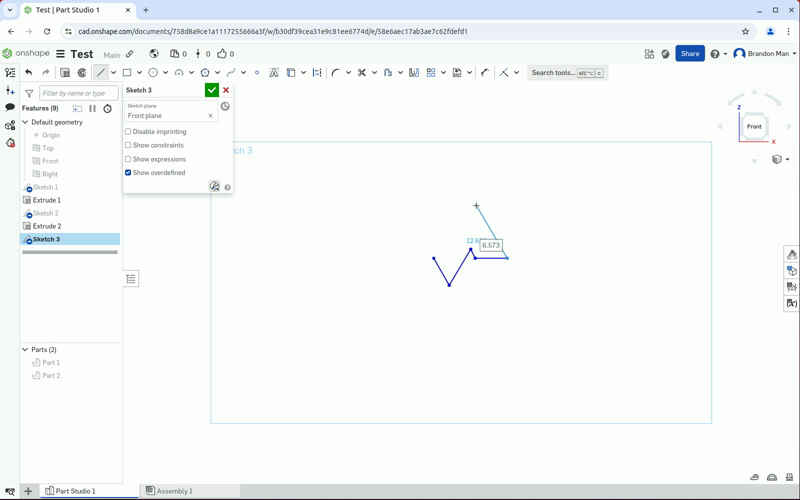
key_up(shift)
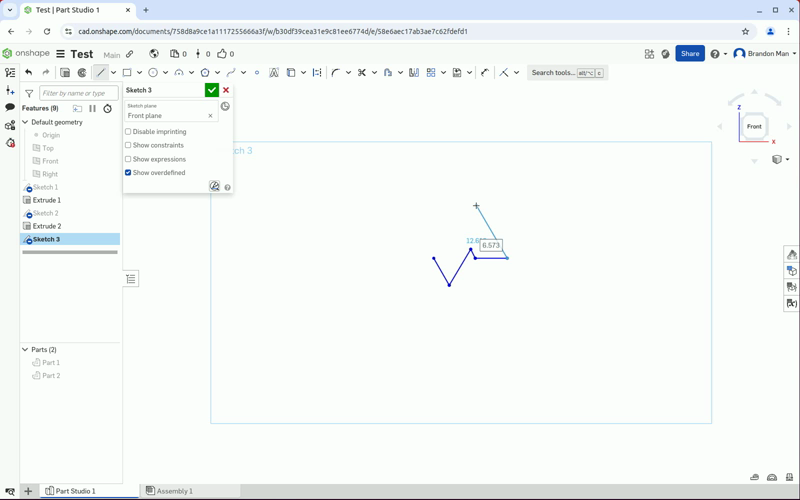
key_down(shift)
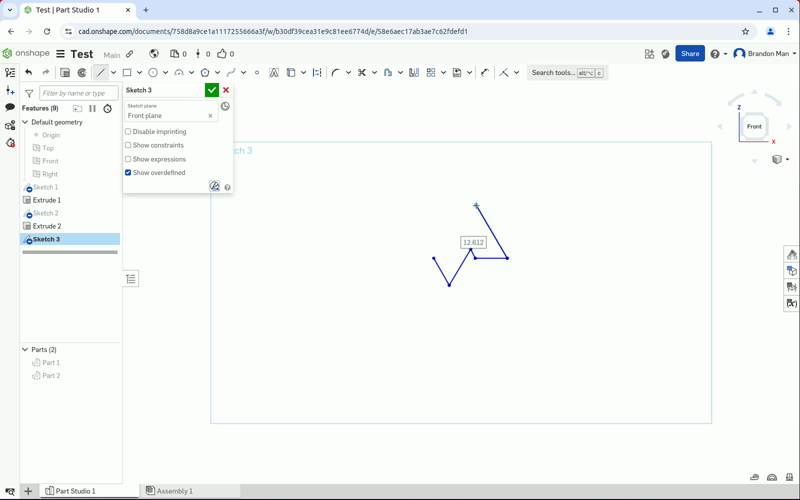
mouse_move(506, 205)
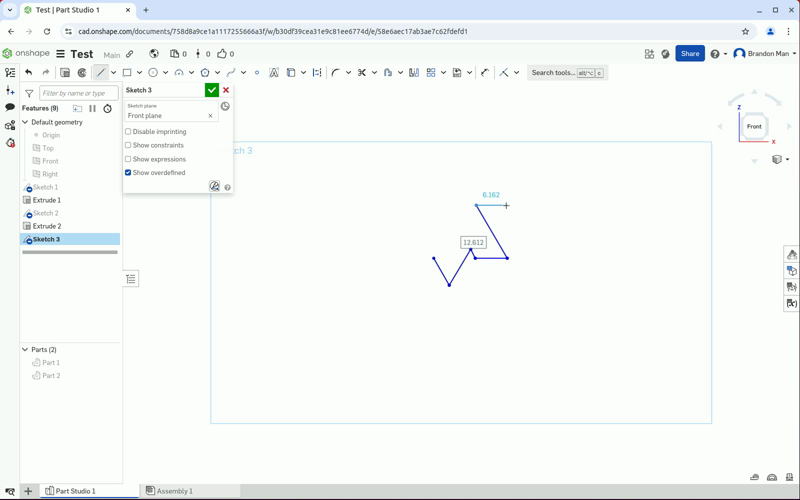
mouse_move(470, 195)
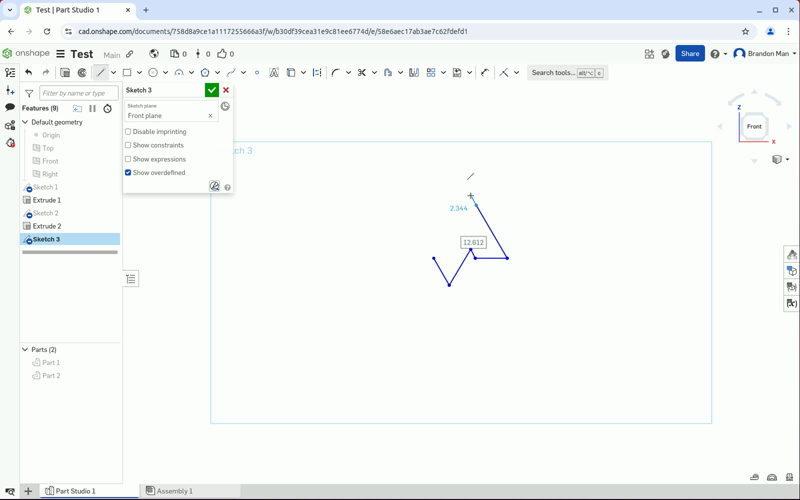
click(470, 195)
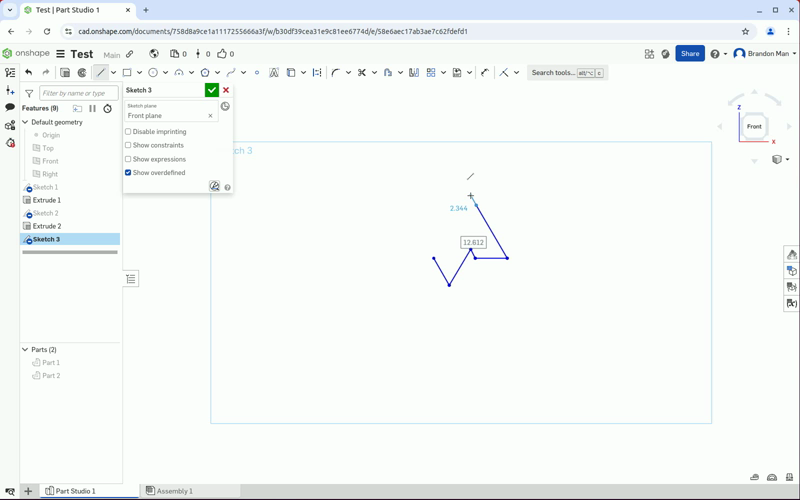
key_up(shift)
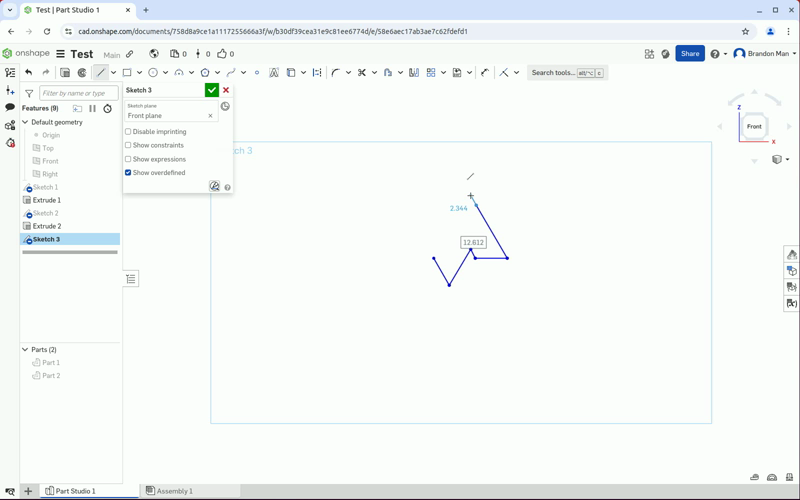
key_down(shift)
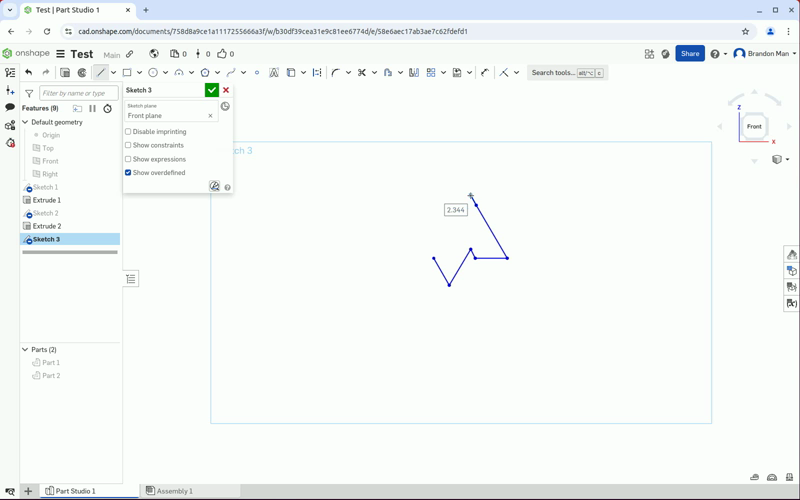
mouse_move(433, 258)
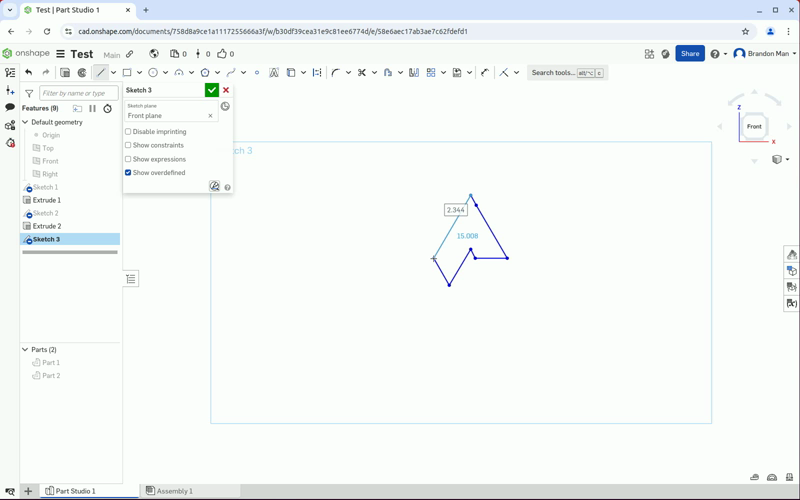
key_up(shift)
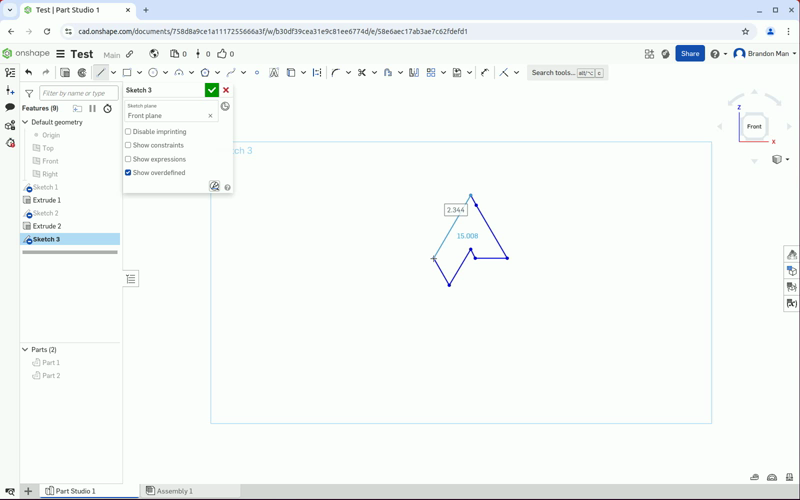
click(433, 258)
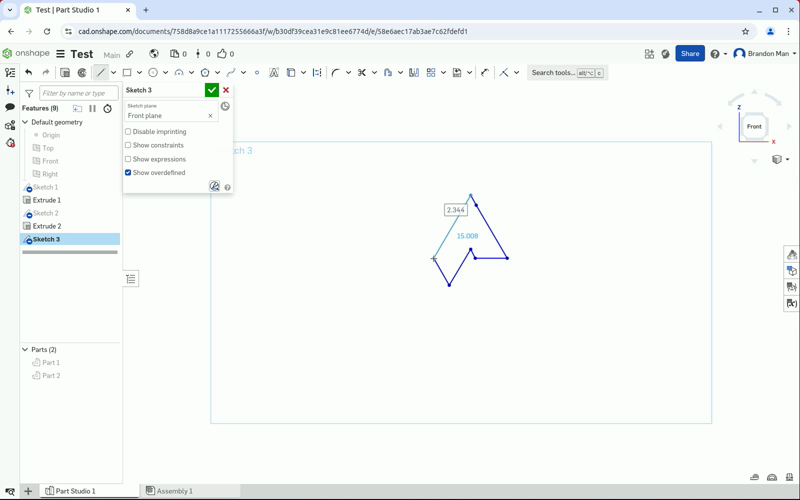
key(esc)
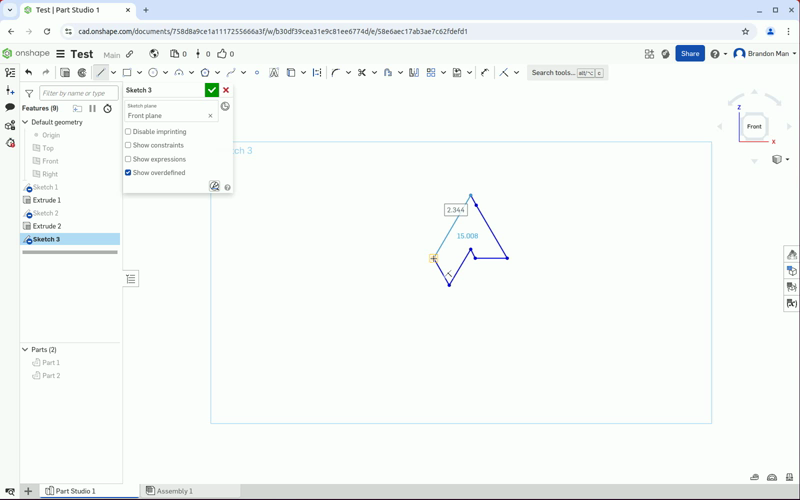
mouse_move(490, 238)
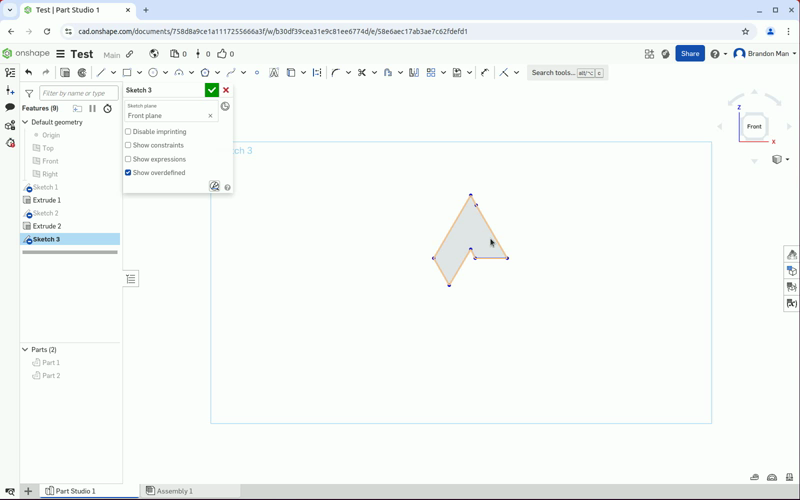
click(490, 238)
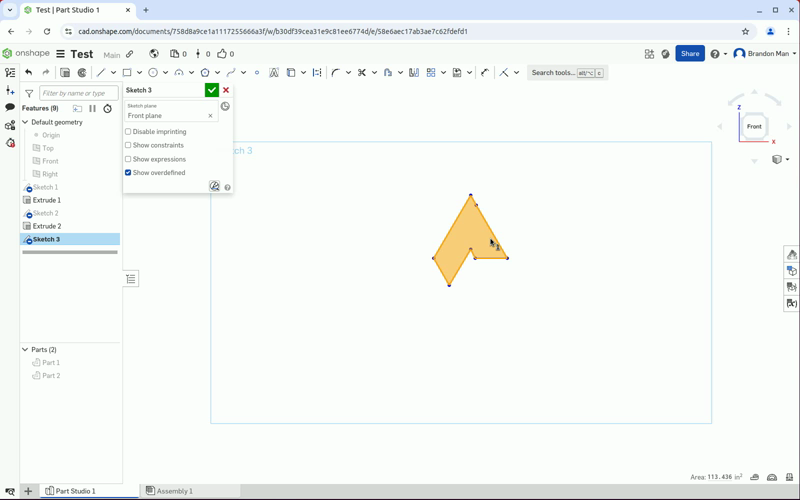
mouse_move(73, 352)
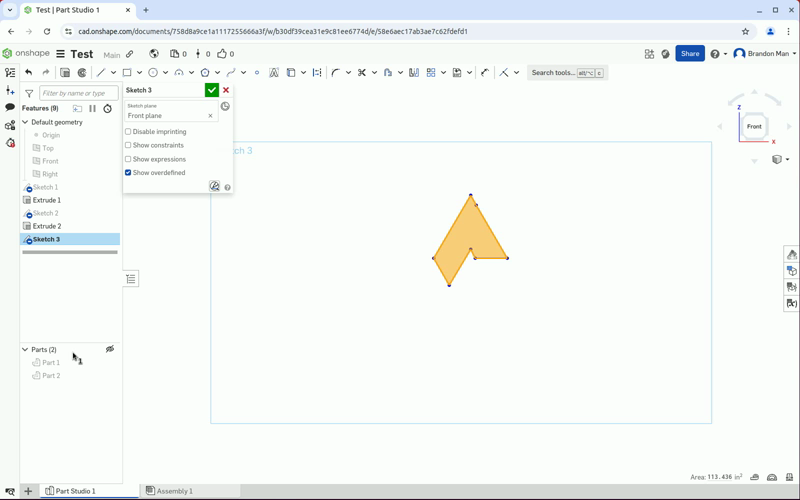
key(shift+y)
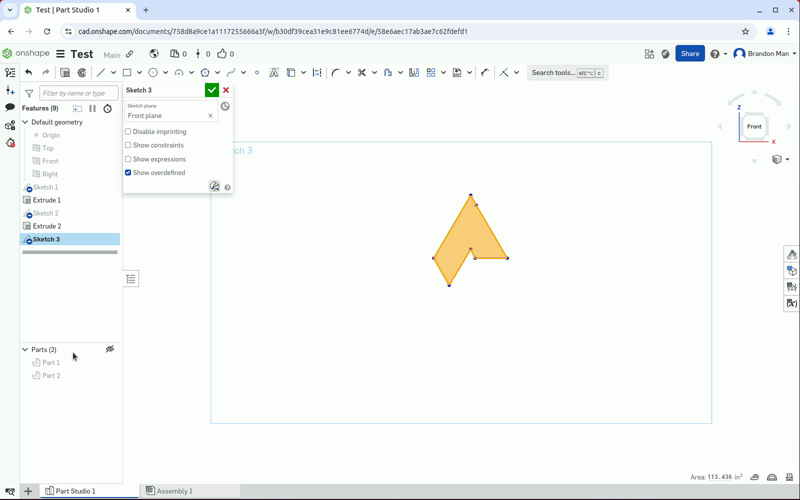
key(shift+e)
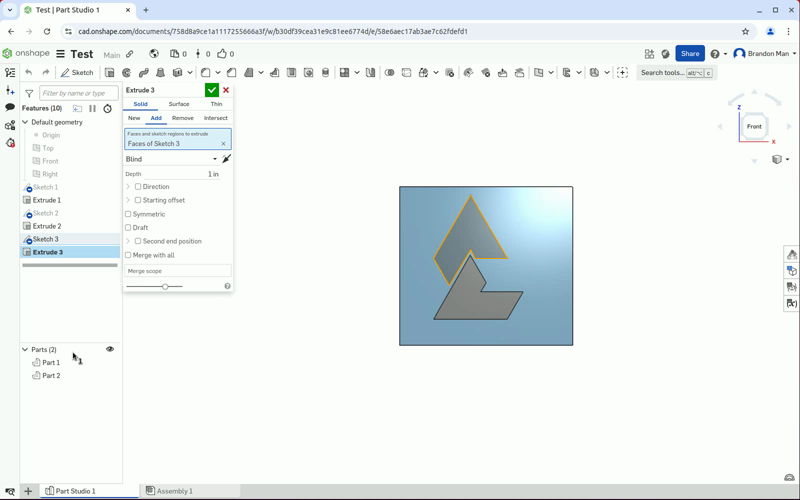
mouse_move(143, 106)
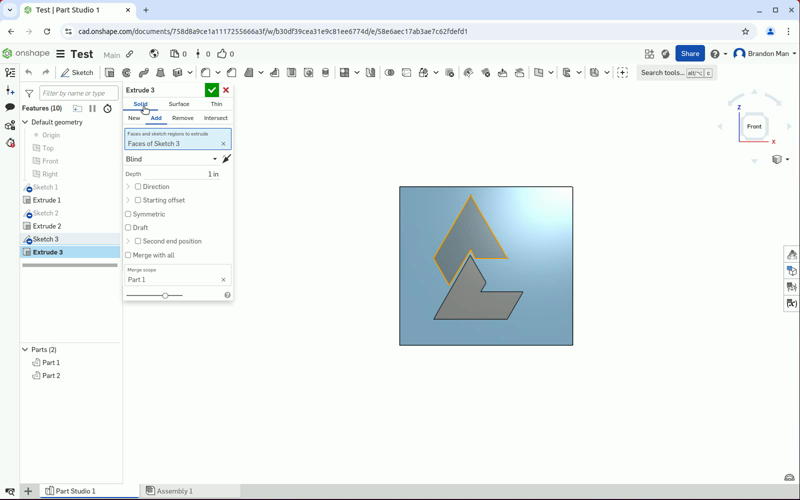
click(143, 106)
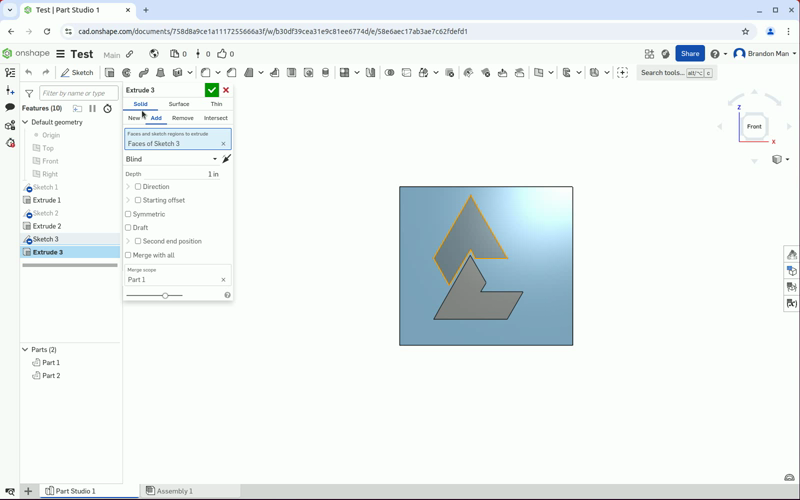
mouse_move(137, 120)
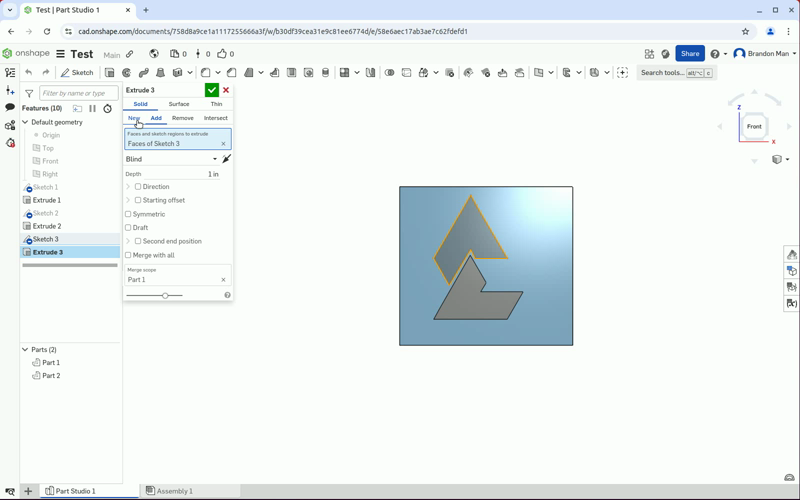
click(137, 120)
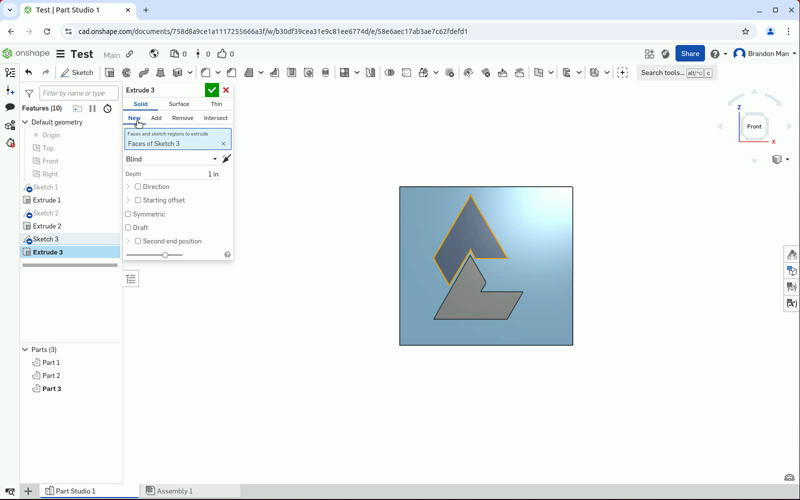
key(tab, 4)
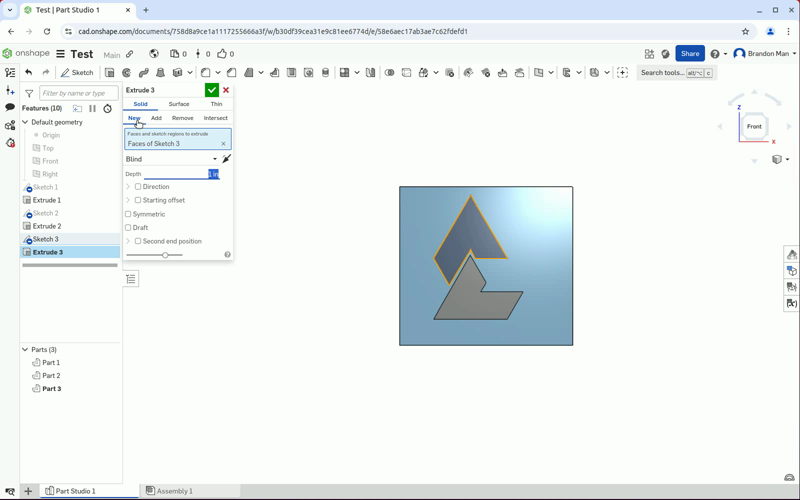
text(4.333)
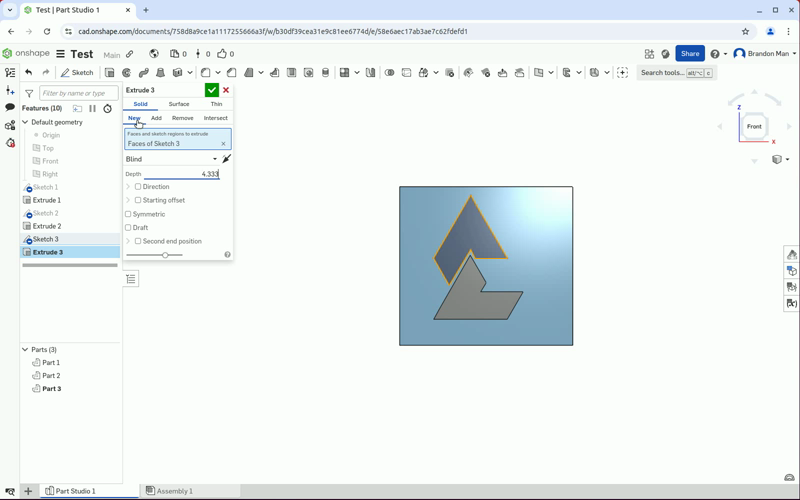
key(enter)
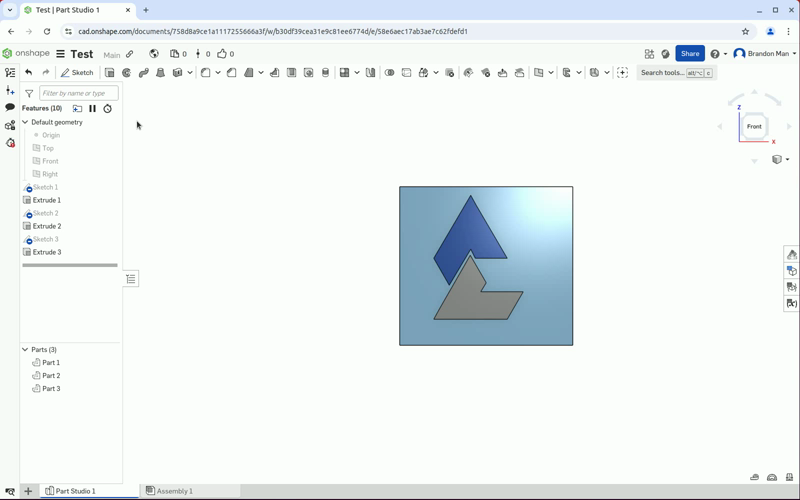
key(shift+h)
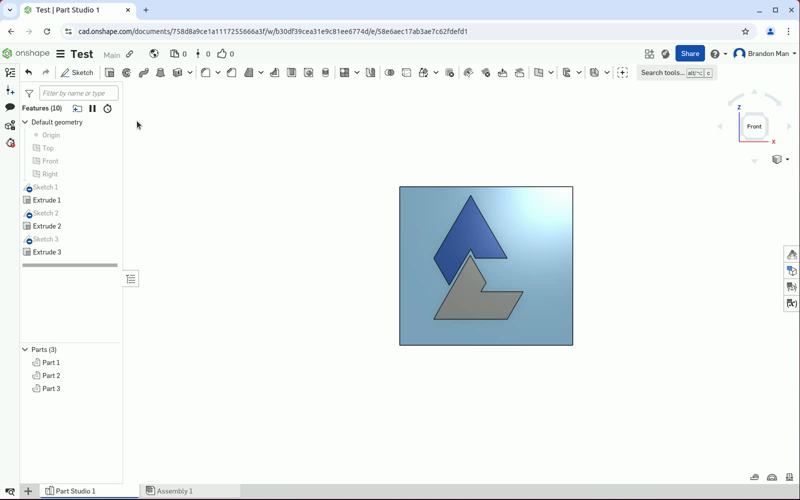
key(shift+h)
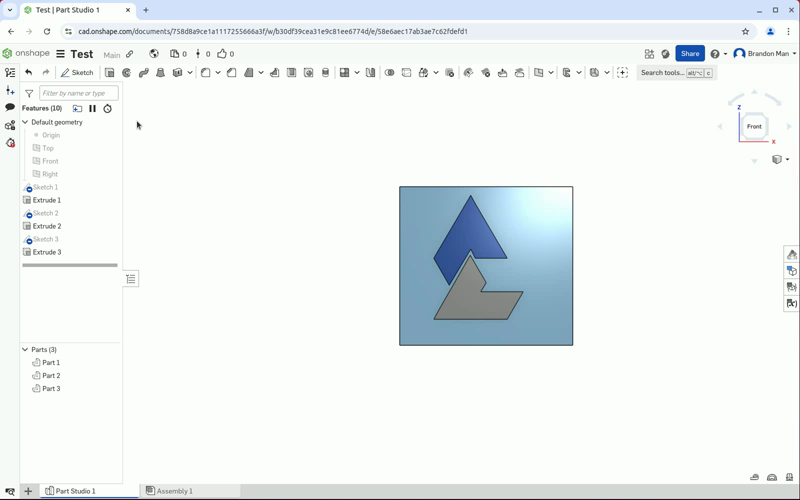
mouse_move(73, 189)
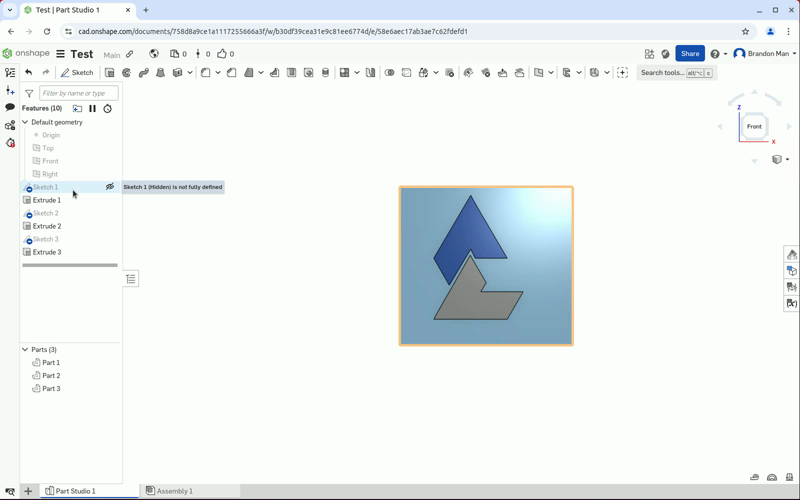
click(73, 189)
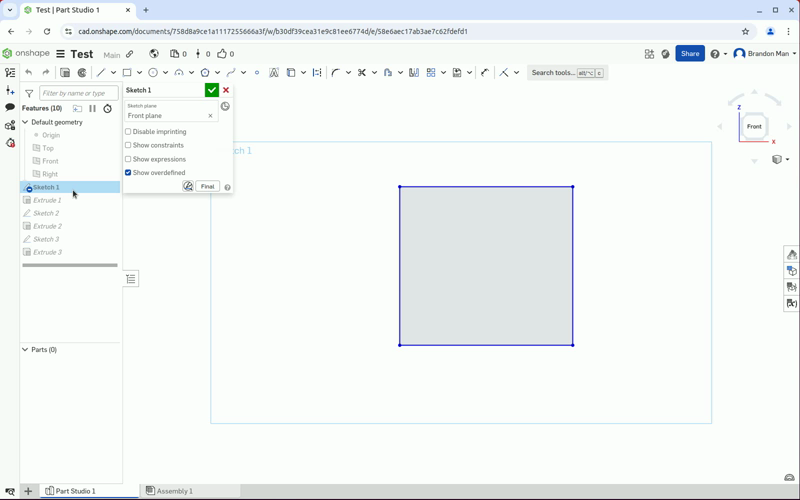
mouse_move(229, 92)
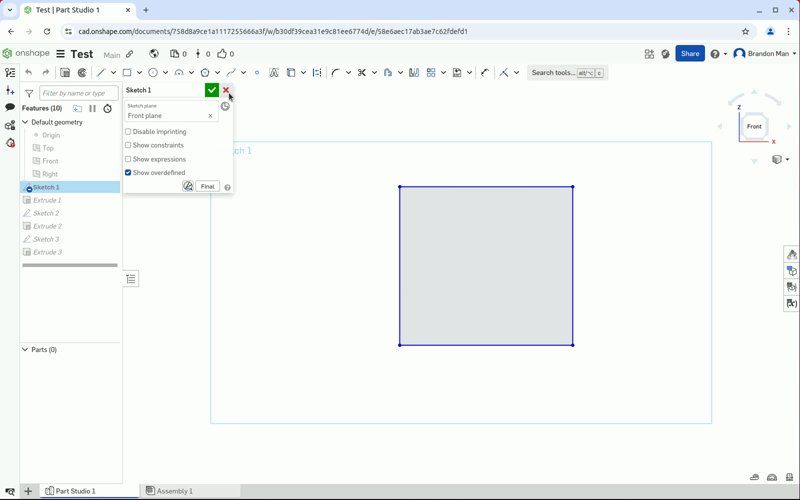
click(229, 92)
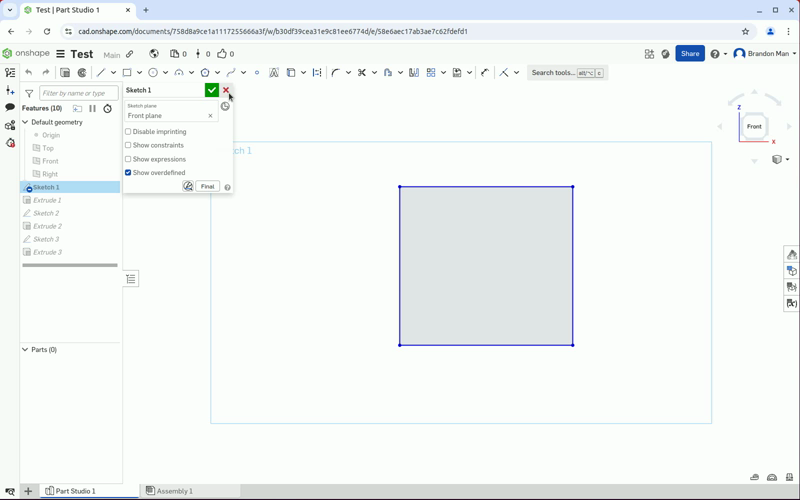
key(shift+s)
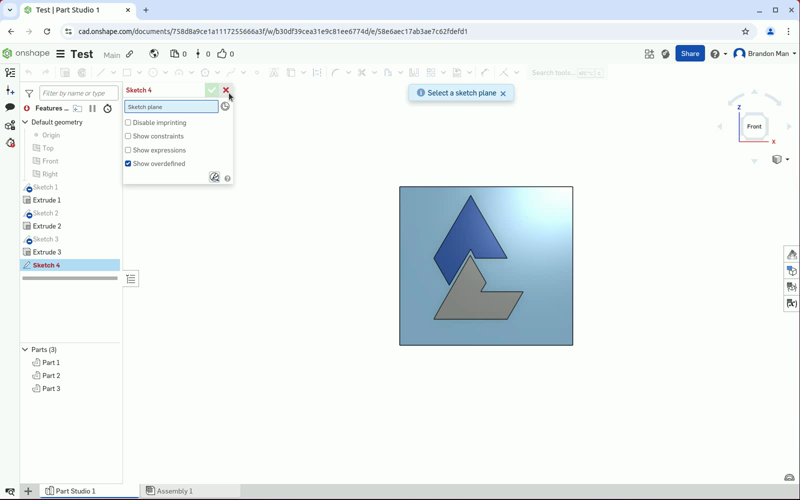
mouse_move(73, 163)
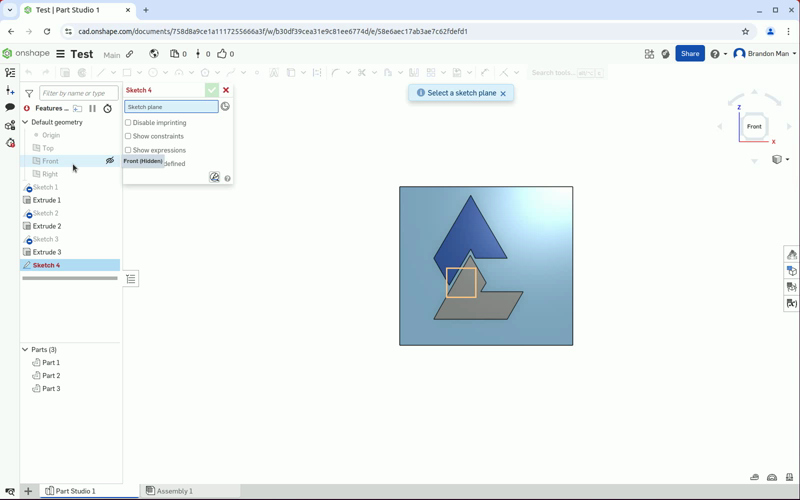
click(73, 163)
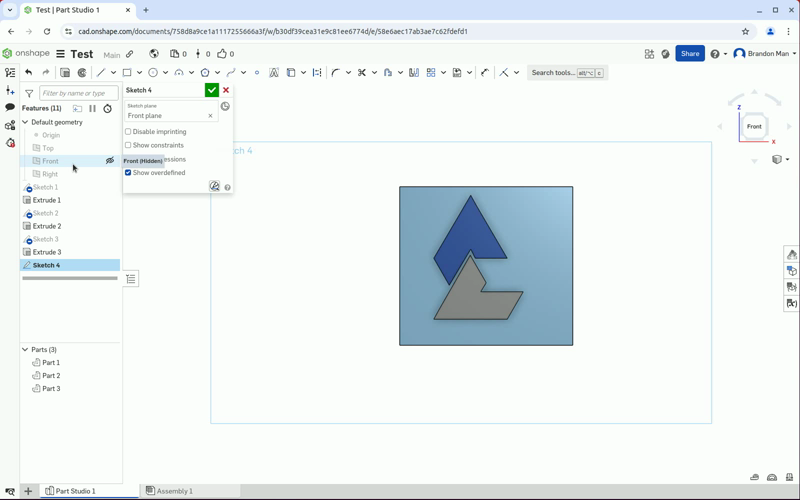
mouse_move(73, 352)
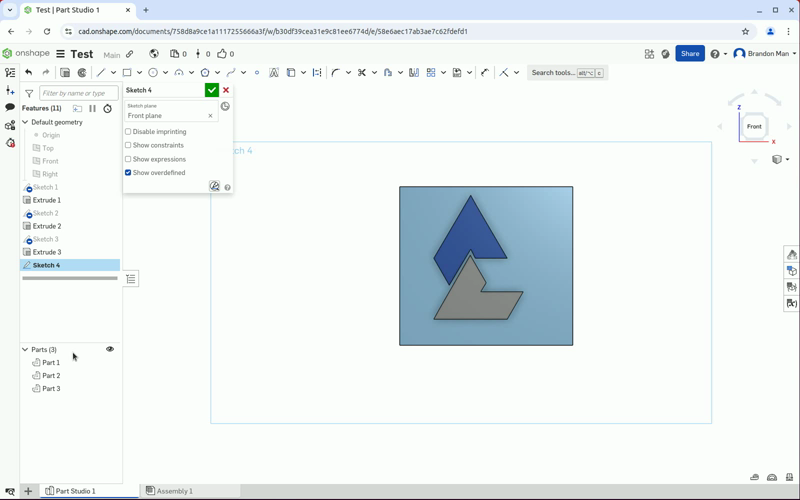
key(y)
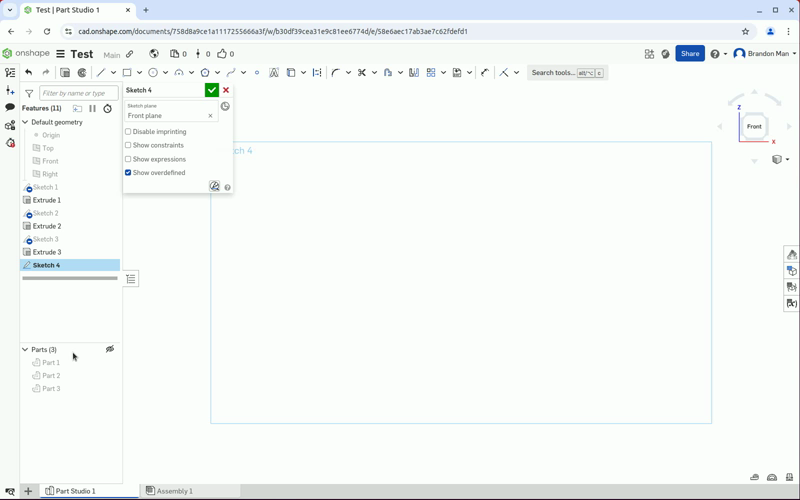
key(l)
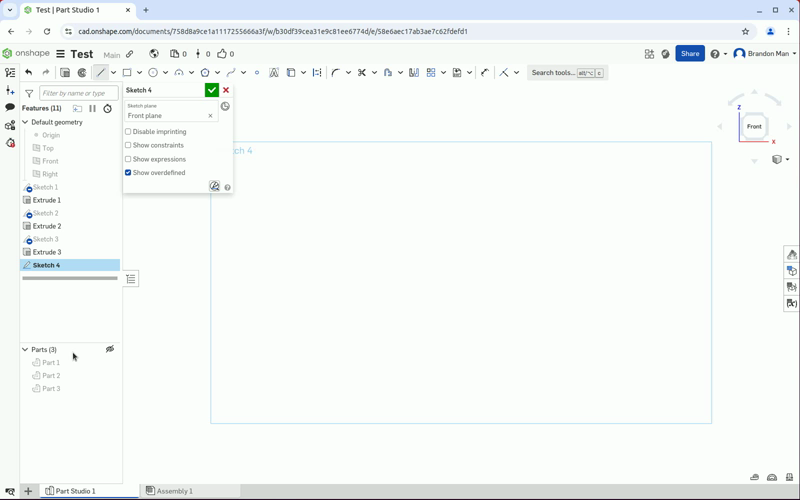
key_down(shift)
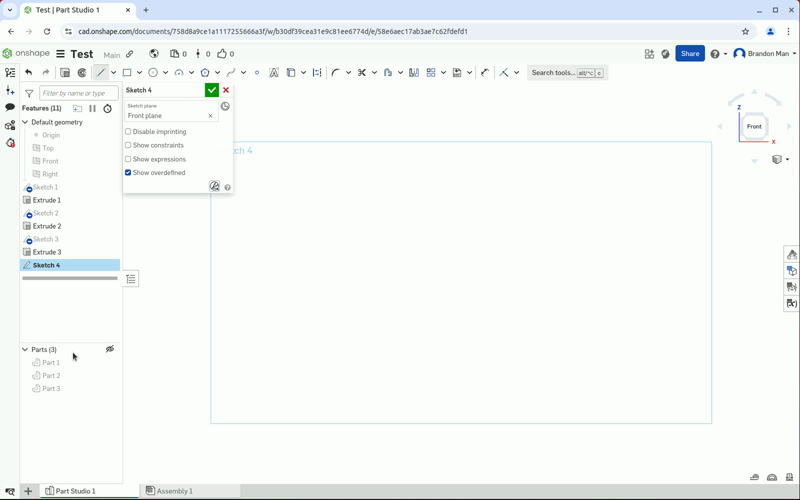
mouse_move(485, 288)
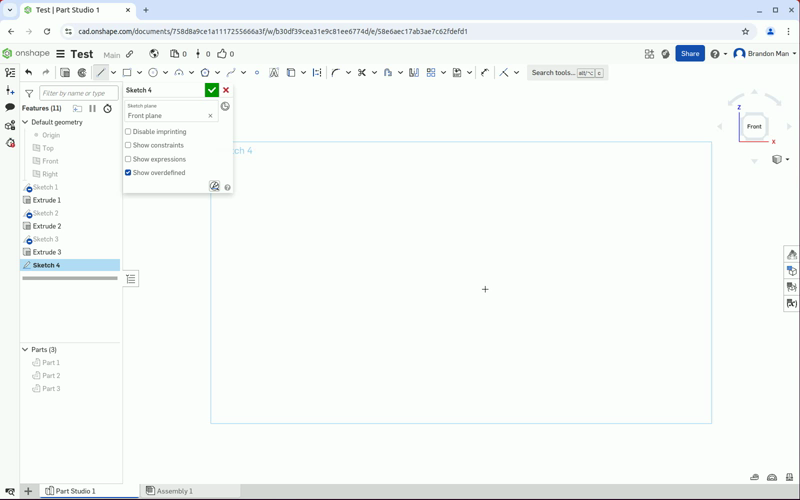
click(485, 288)
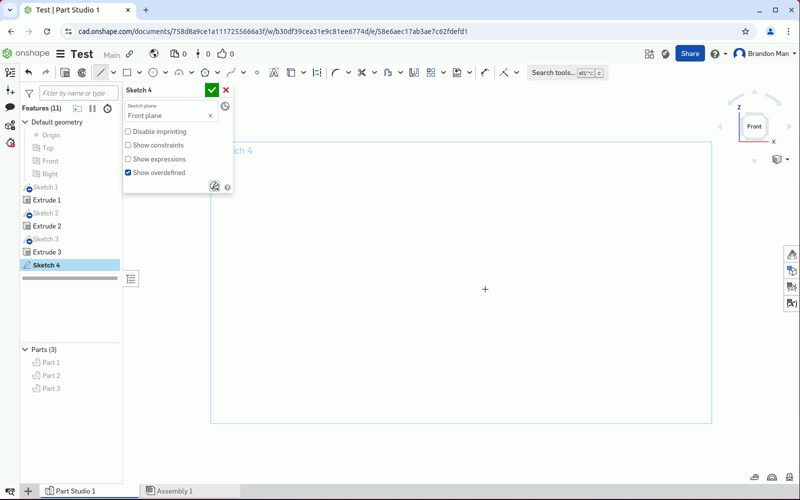
key_up(shift)
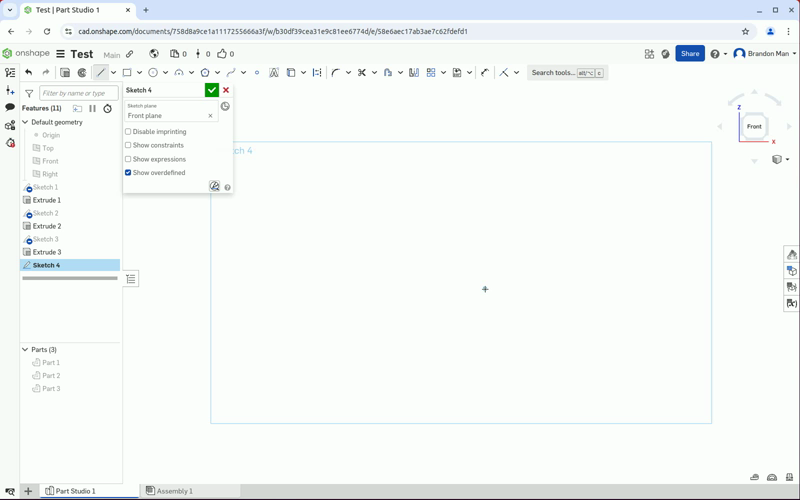
key_down(shift)
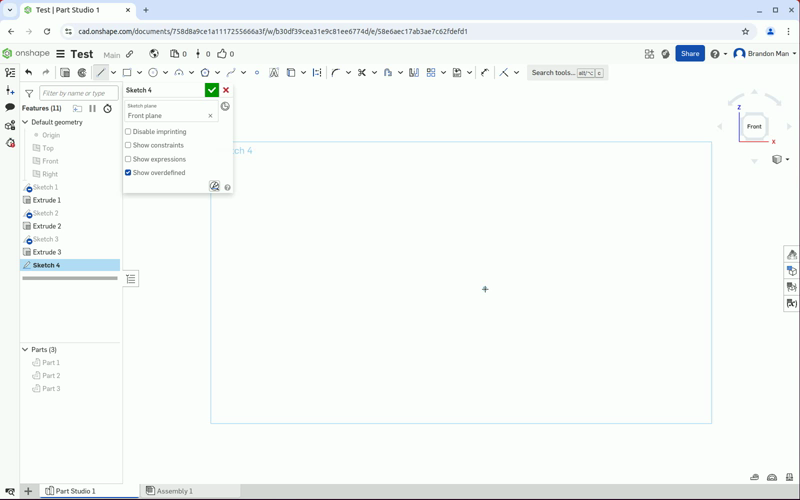
mouse_move(546, 288)
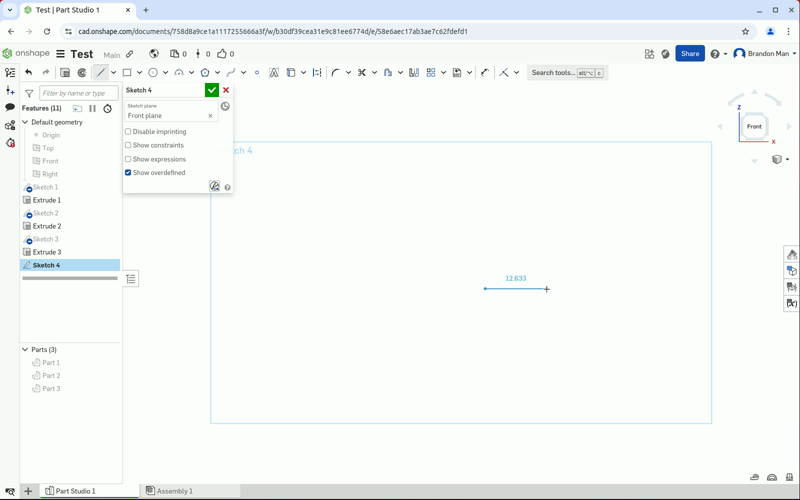
click(546, 288)
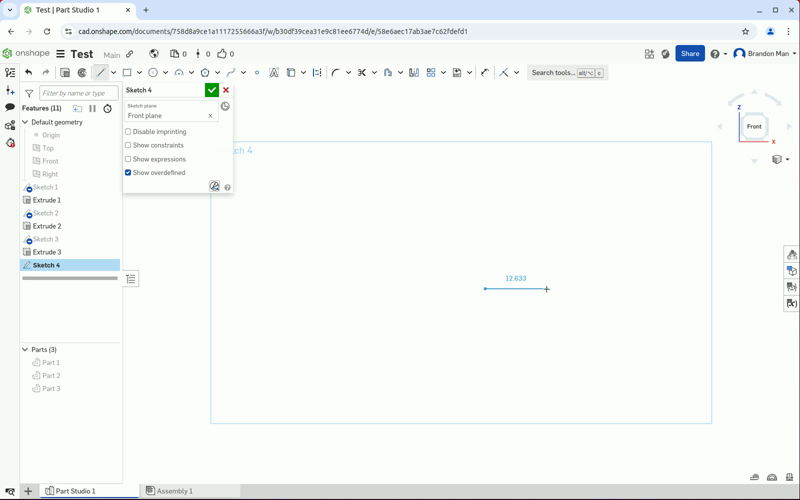
key_up(shift)
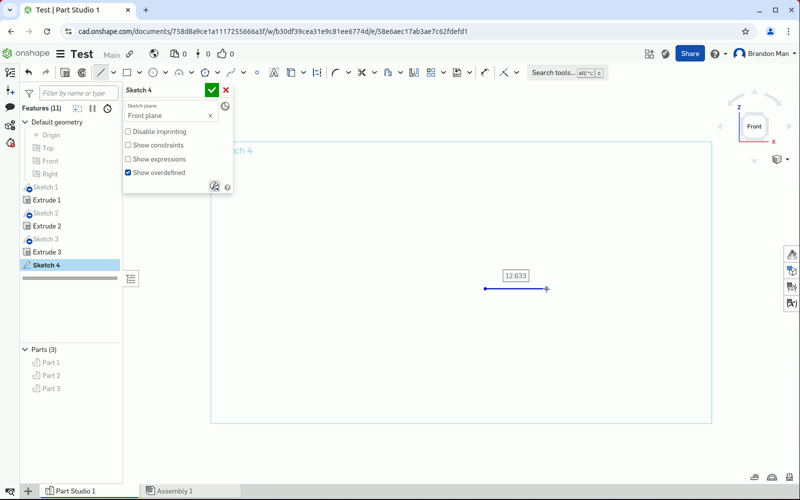
key_down(shift)
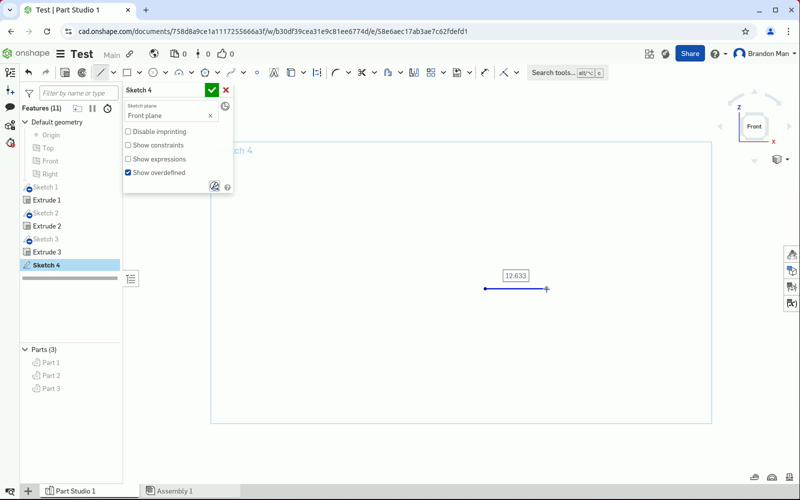
mouse_move(576, 288)
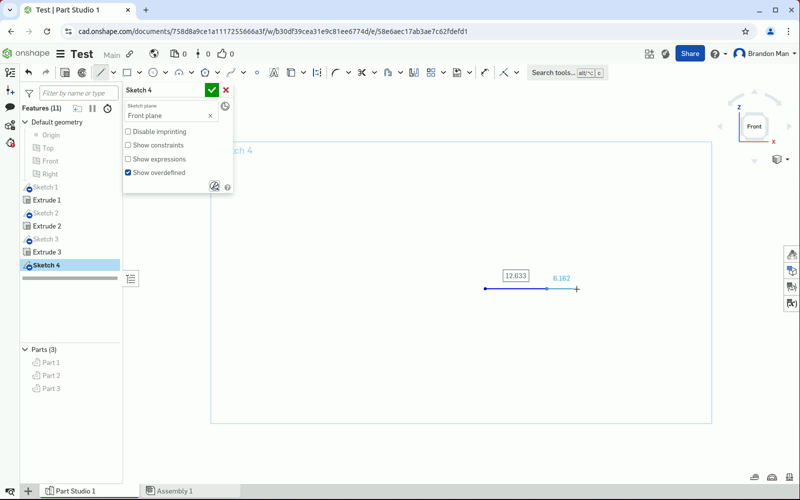
mouse_move(558, 288)
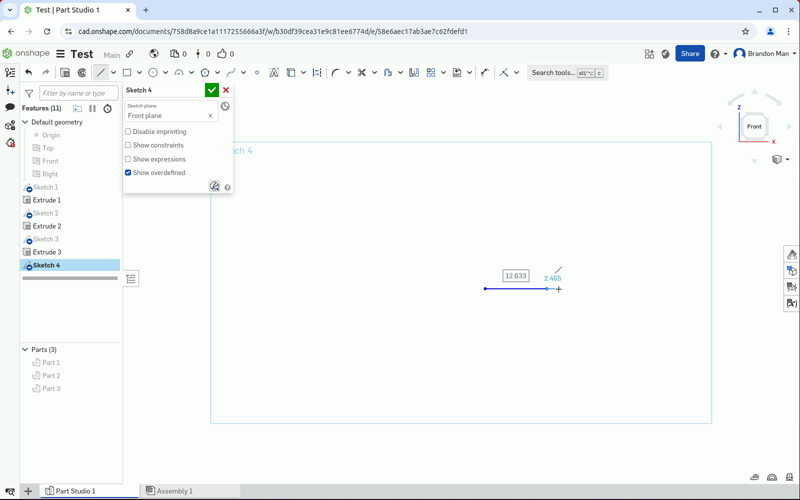
click(558, 288)
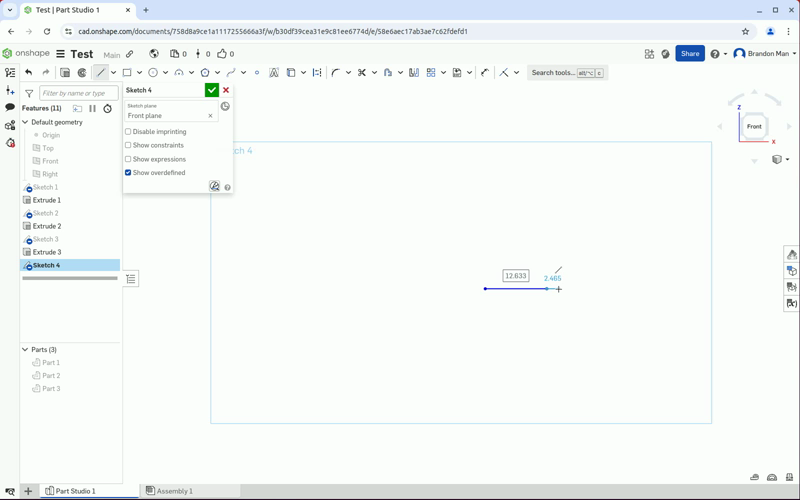
key_up(shift)
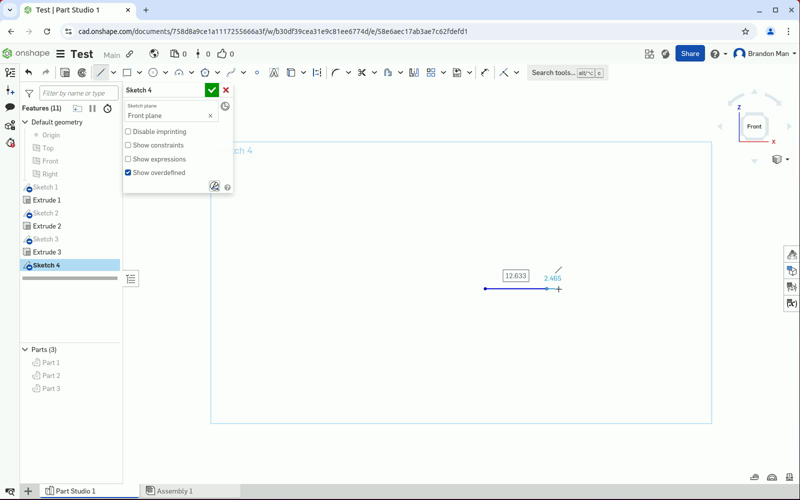
key_down(shift)
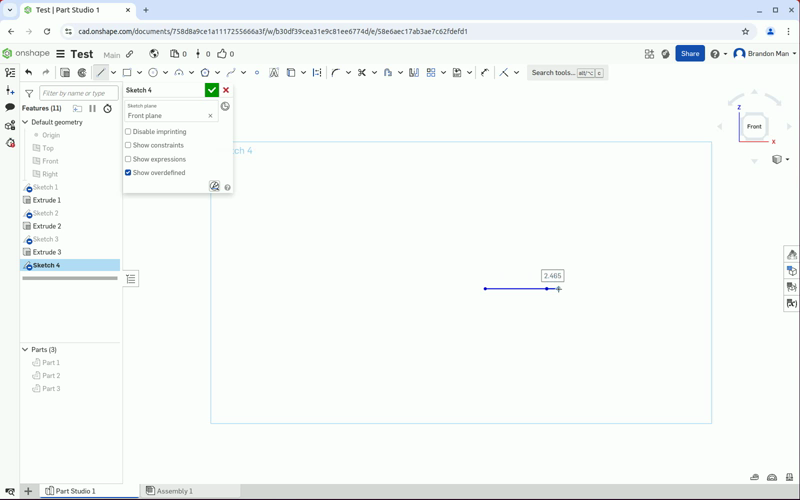
mouse_move(522, 225)
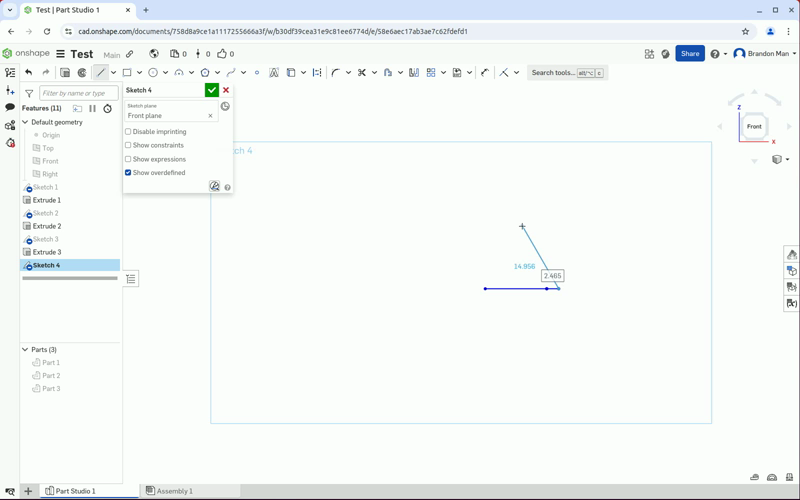
click(522, 225)
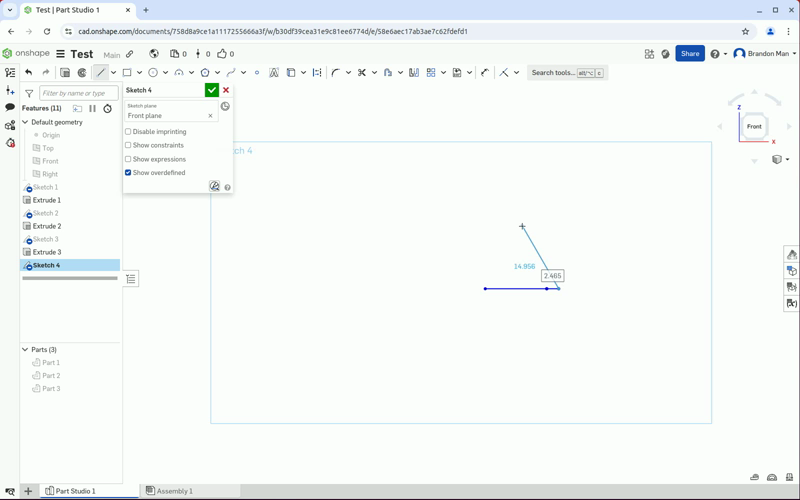
key_up(shift)
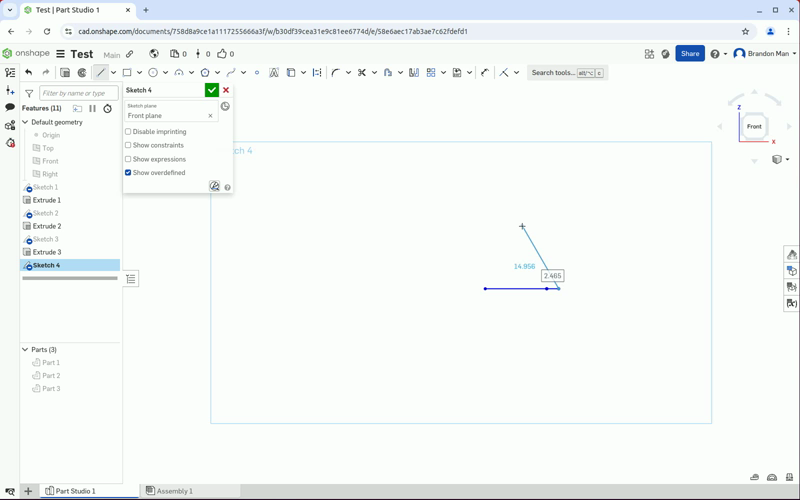
key_down(shift)
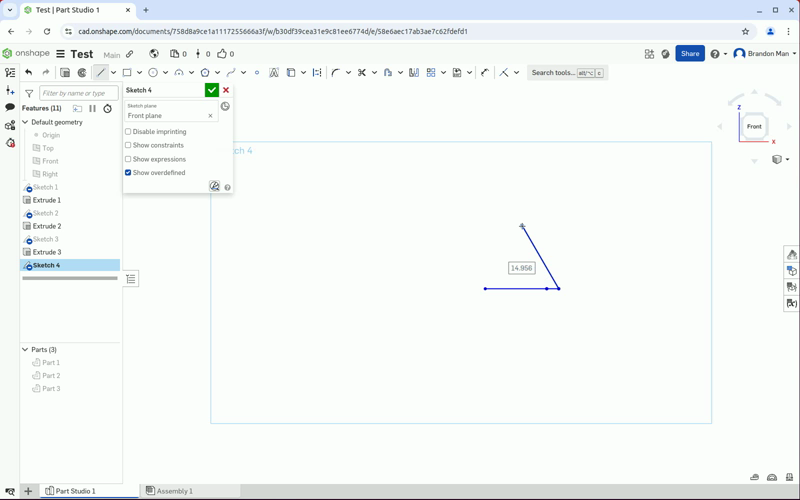
mouse_move(552, 225)
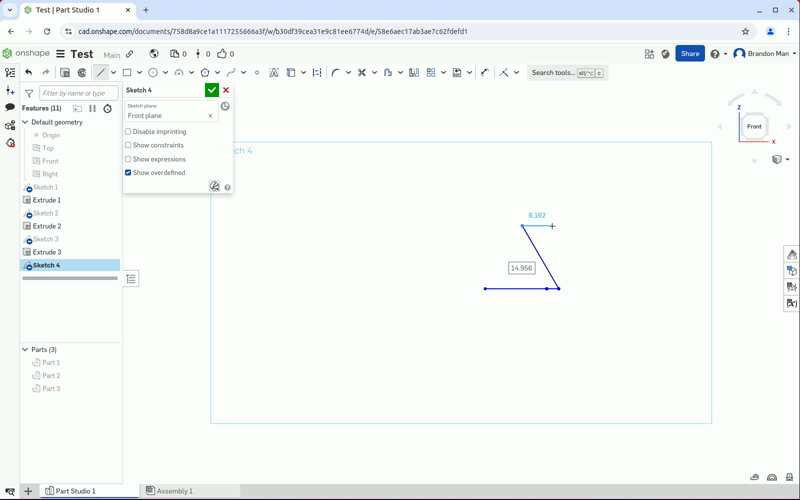
mouse_move(490, 225)
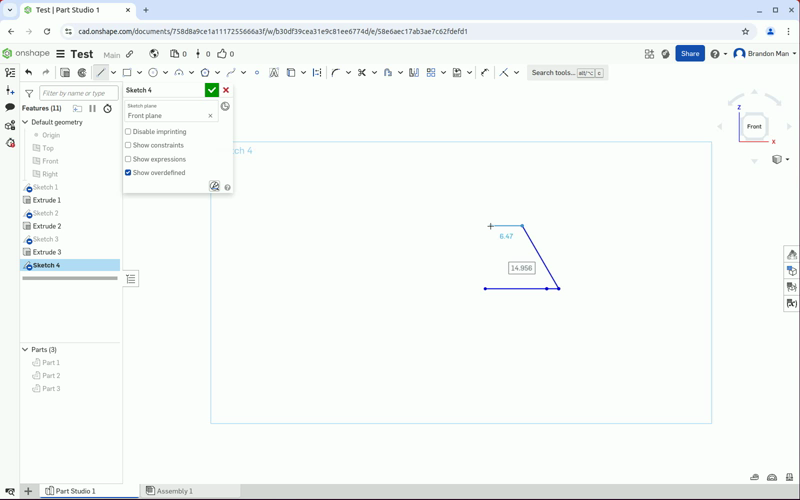
click(490, 225)
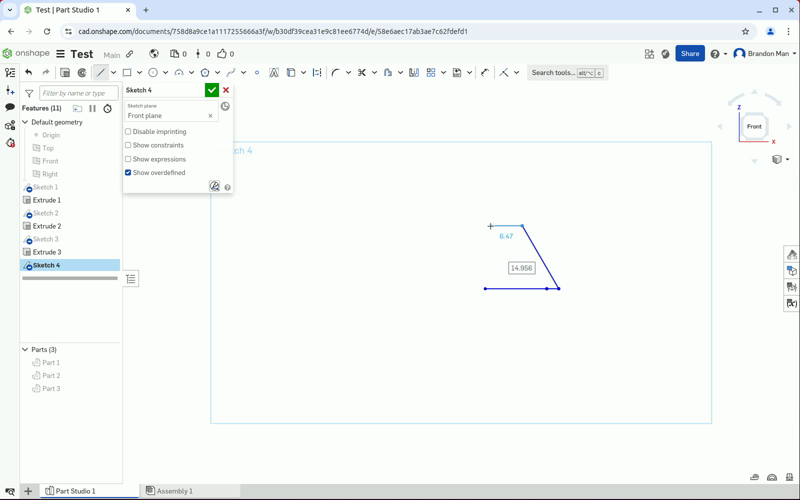
key_up(shift)
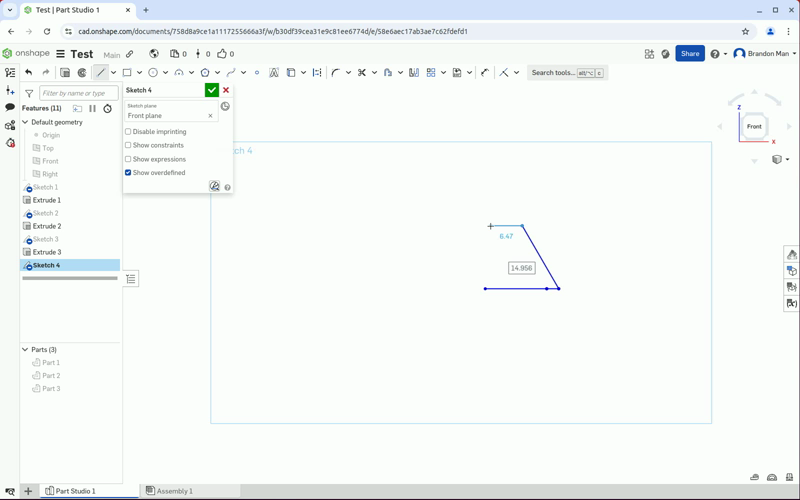
key_down(shift)
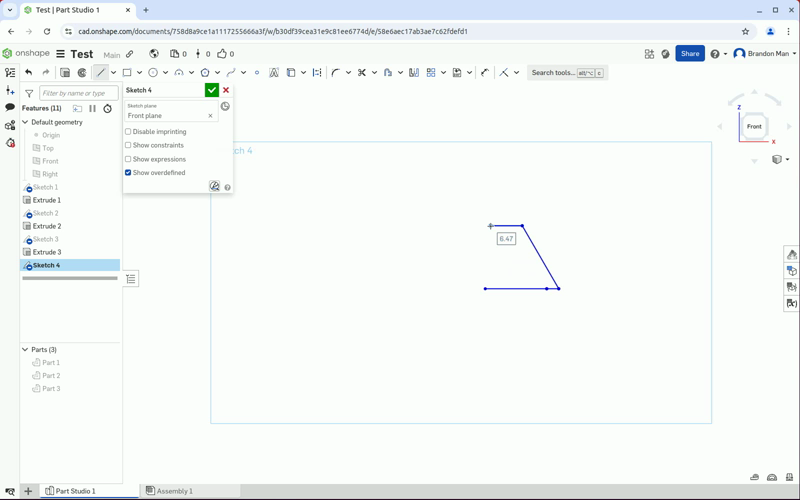
mouse_move(520, 225)
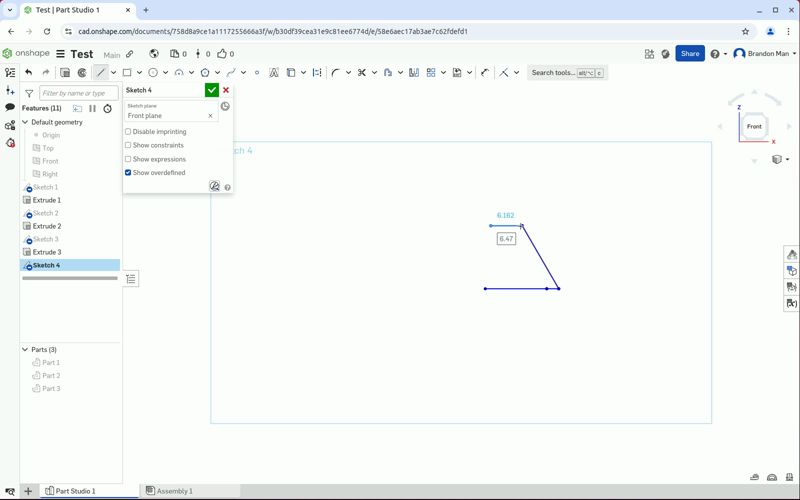
mouse_move(511, 261)
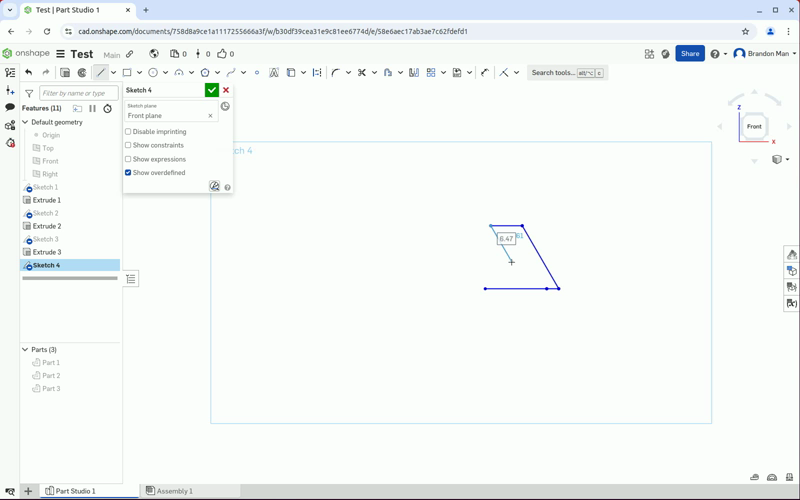
click(511, 261)
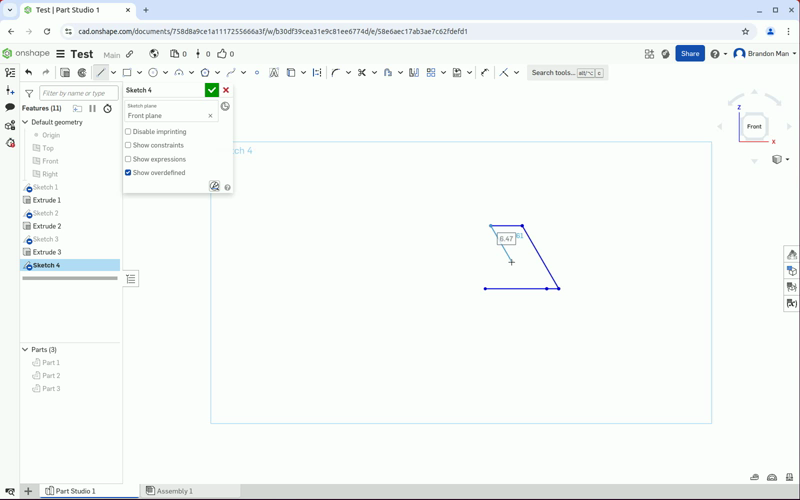
key_up(shift)
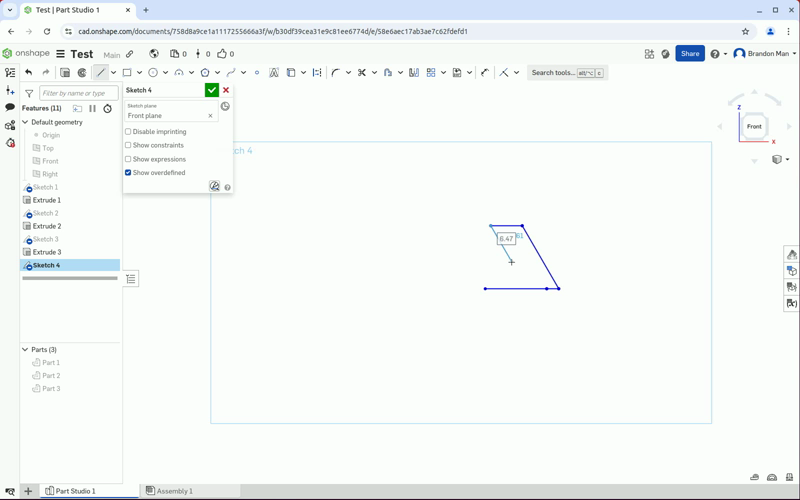
key_down(shift)
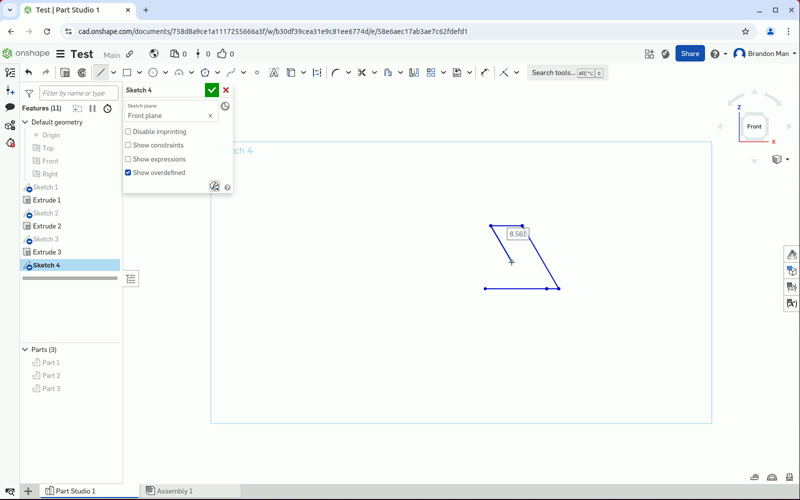
mouse_move(541, 261)
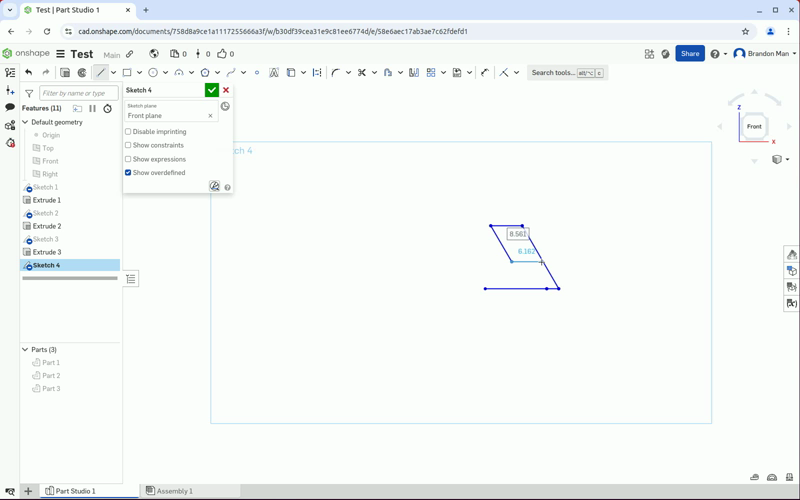
mouse_move(500, 261)
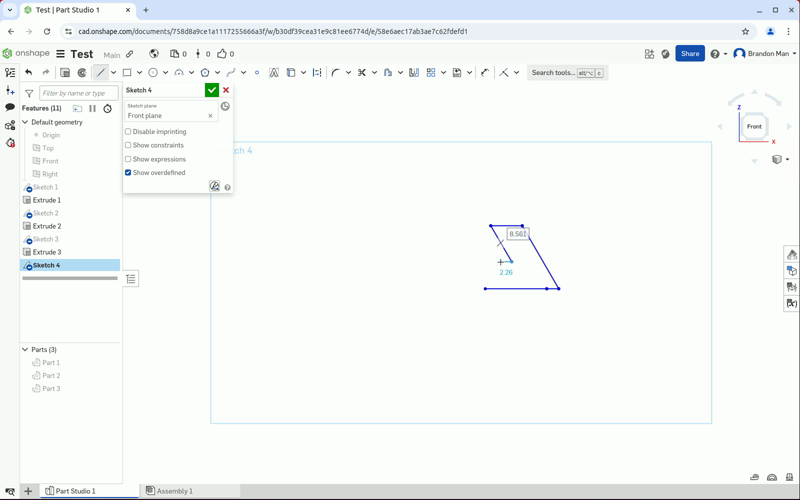
click(500, 261)
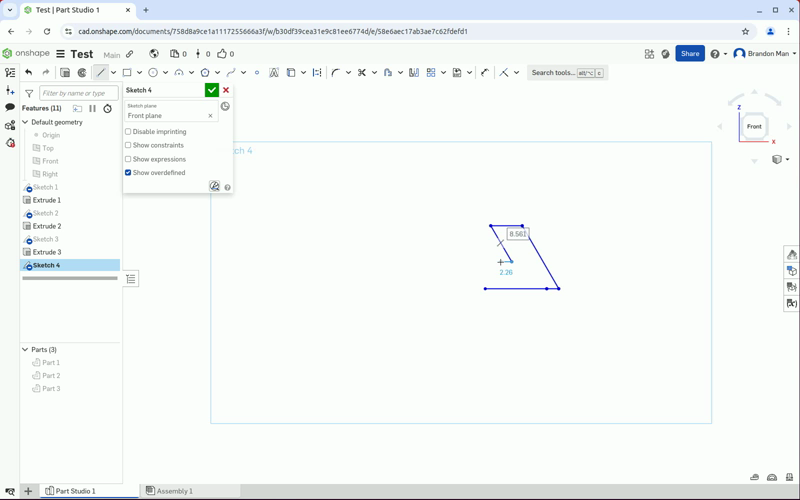
key_up(shift)
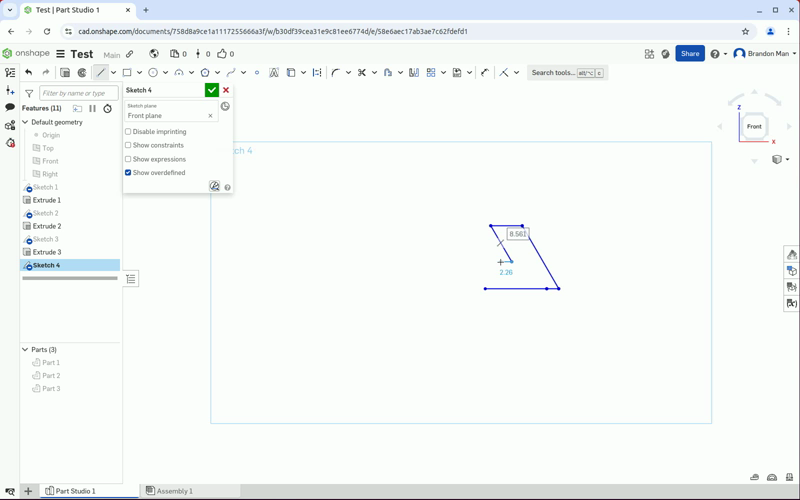
mouse_move(530, 261)
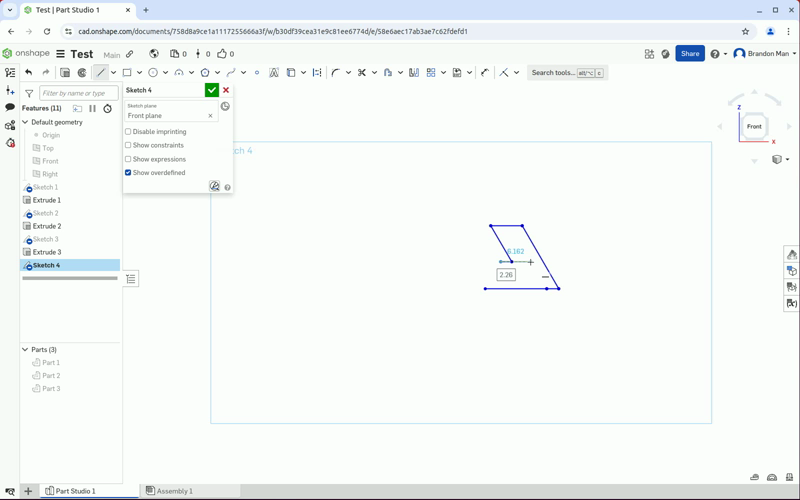
key_down(shift)
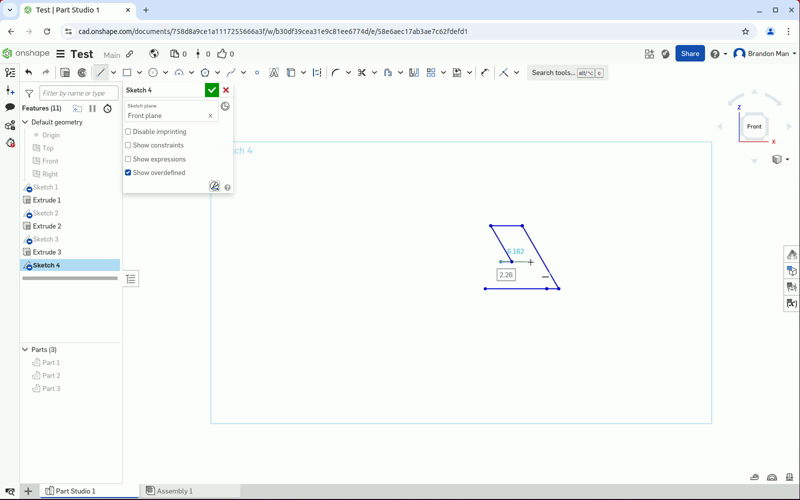
mouse_move(485, 288)
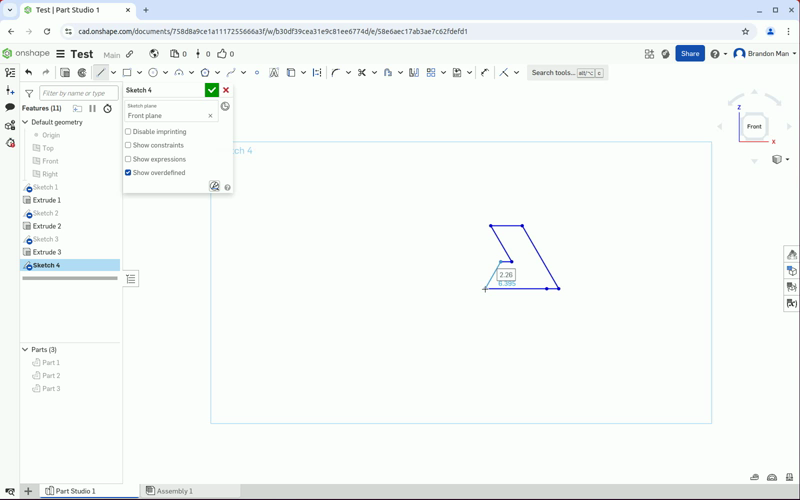
key_up(shift)
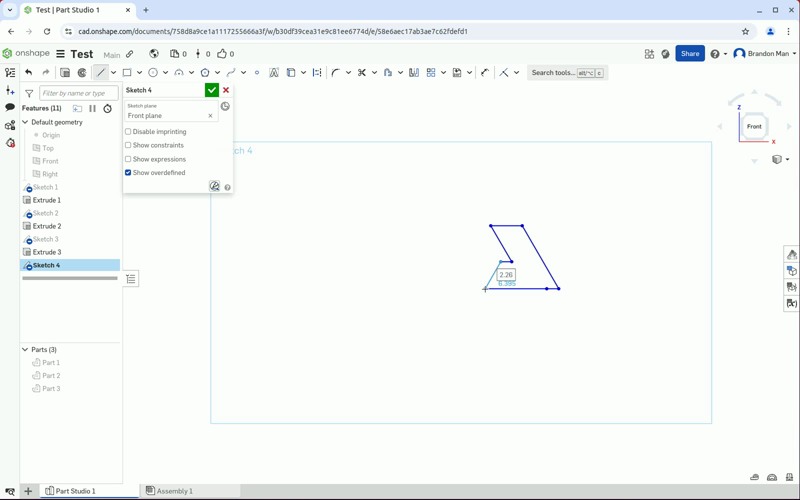
click(485, 288)
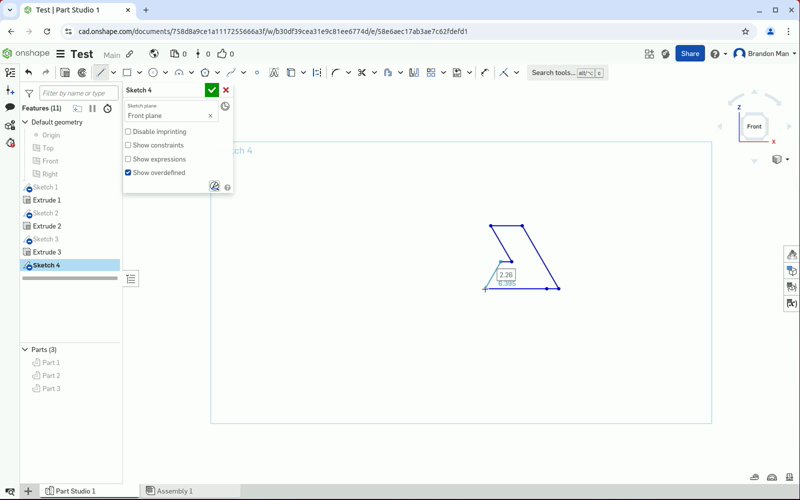
key(esc)
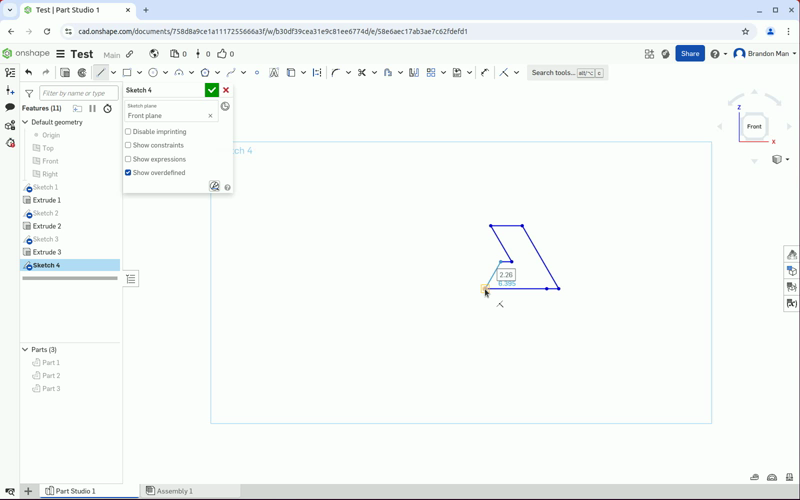
mouse_move(515, 284)
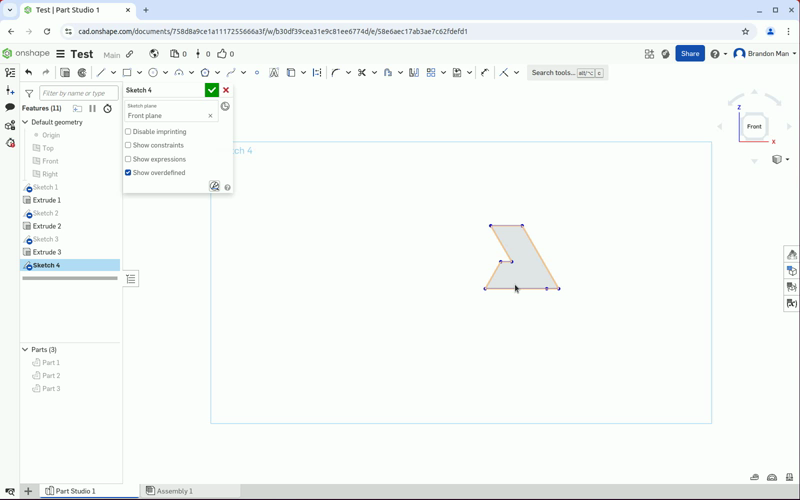
click(515, 284)
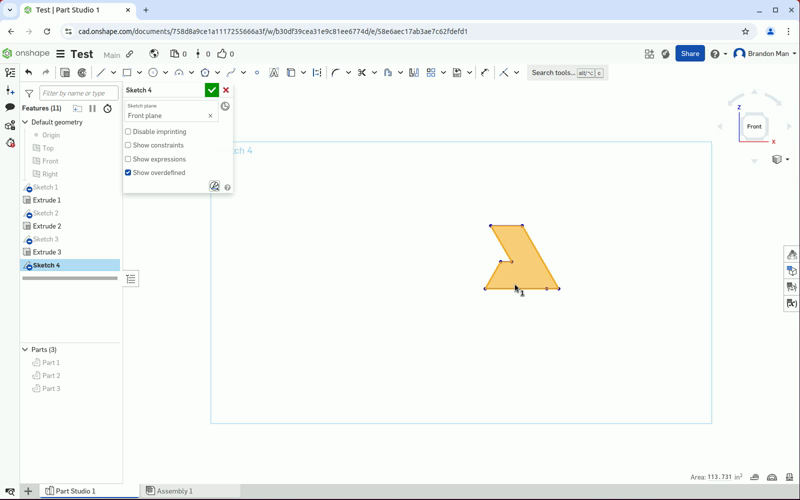
mouse_move(73, 352)
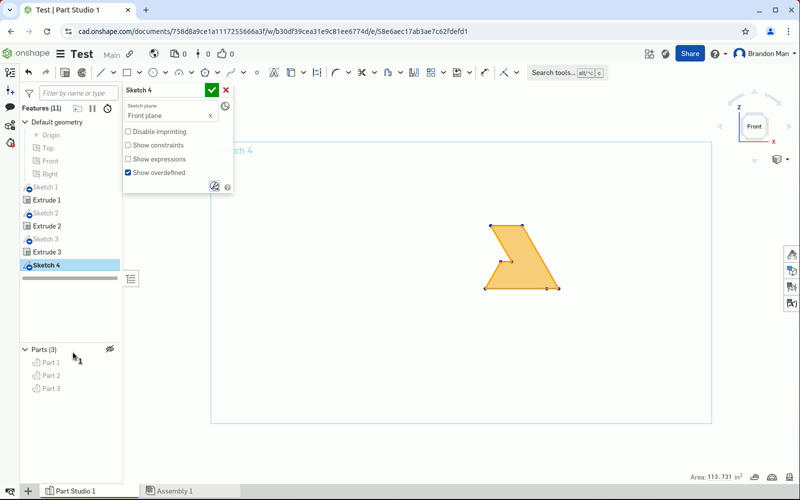
key(shift+y)
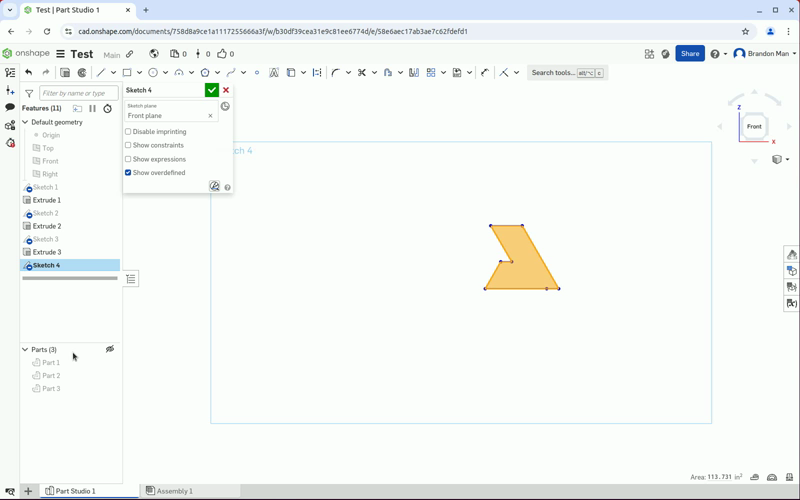
key(shift+e)
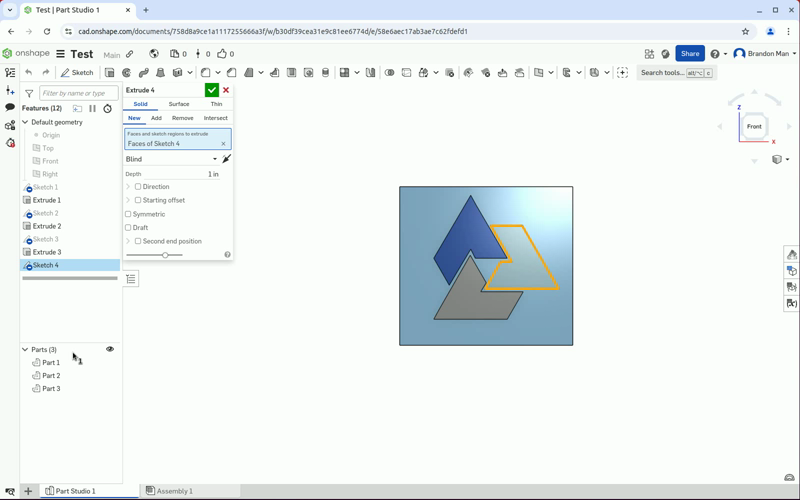
mouse_move(143, 106)
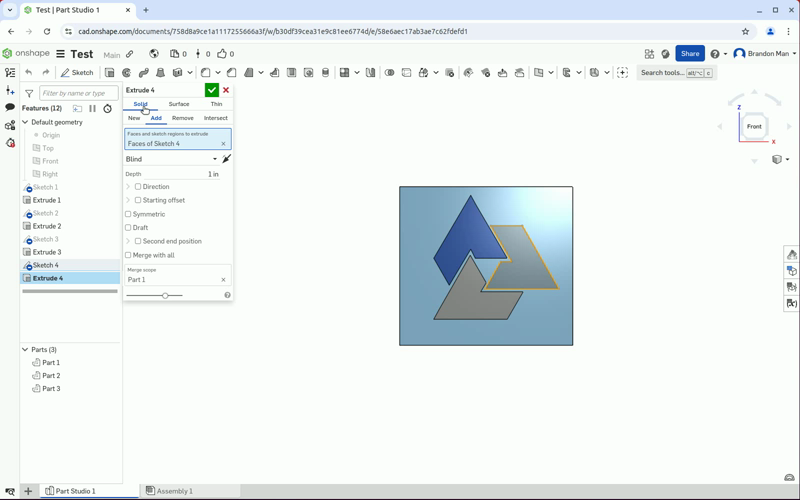
click(143, 106)
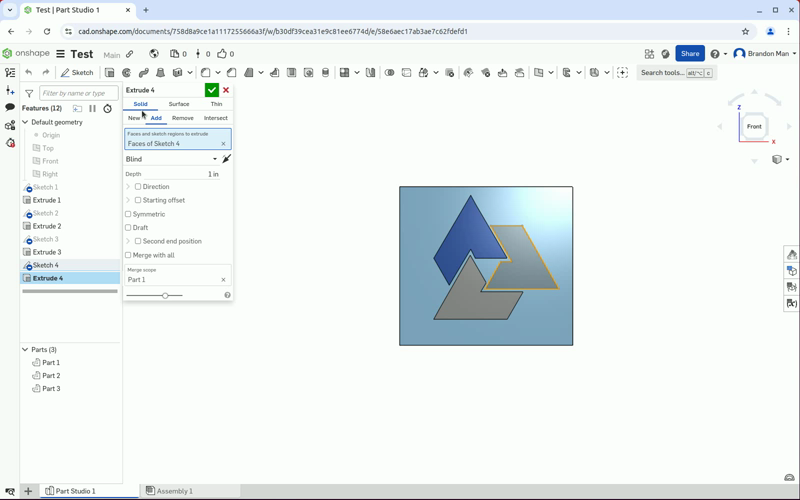
mouse_move(137, 120)
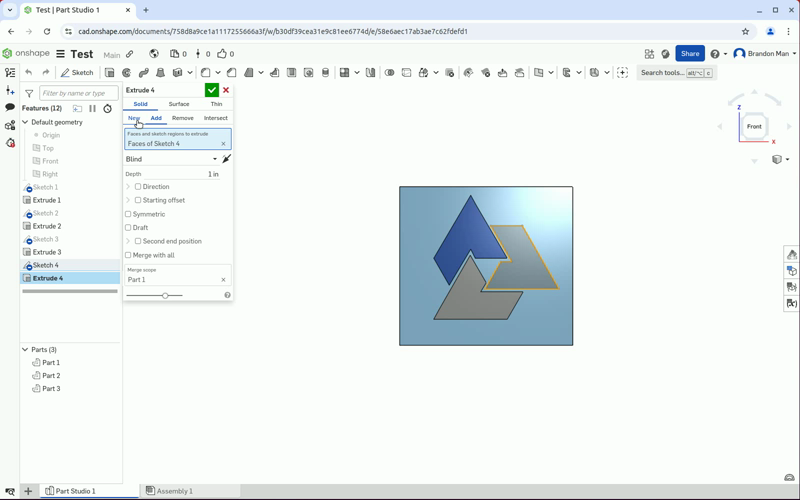
click(137, 120)
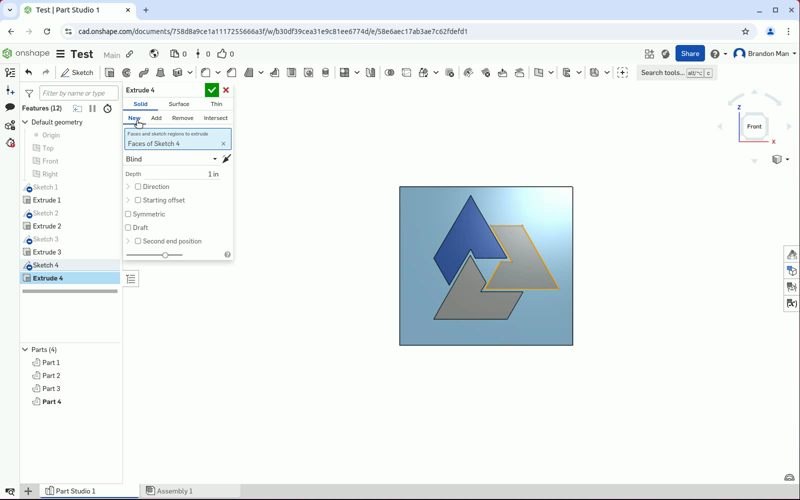
key(tab, 4)
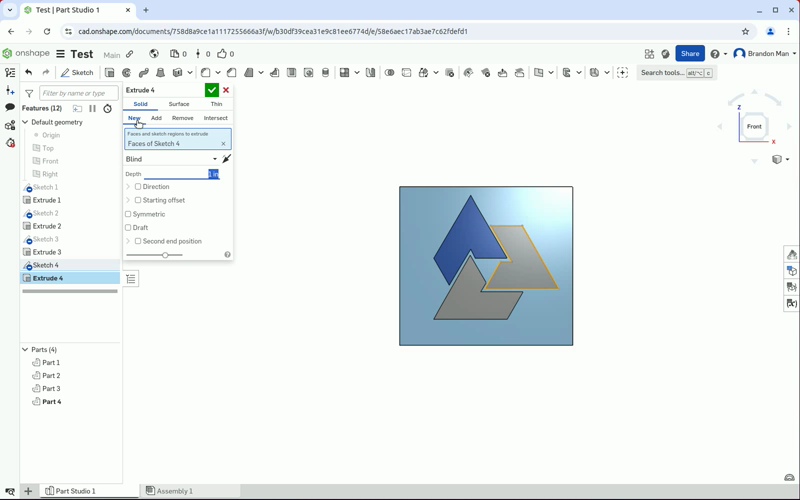
text(4.333)
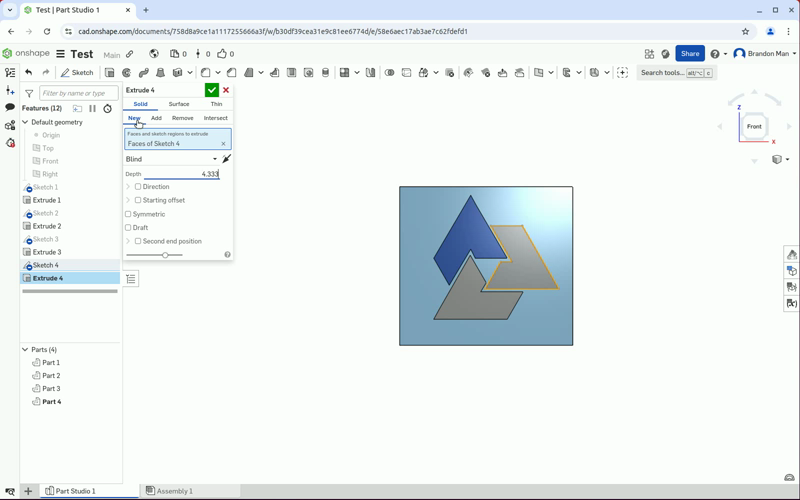
key(enter)
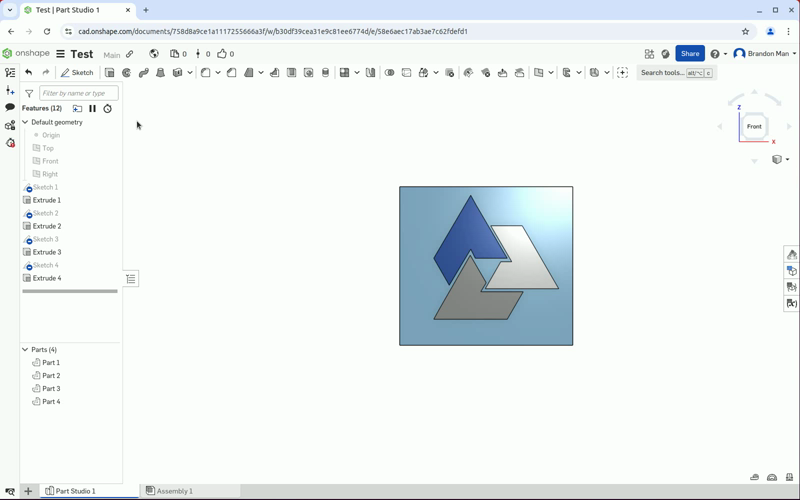
key(shift+h)
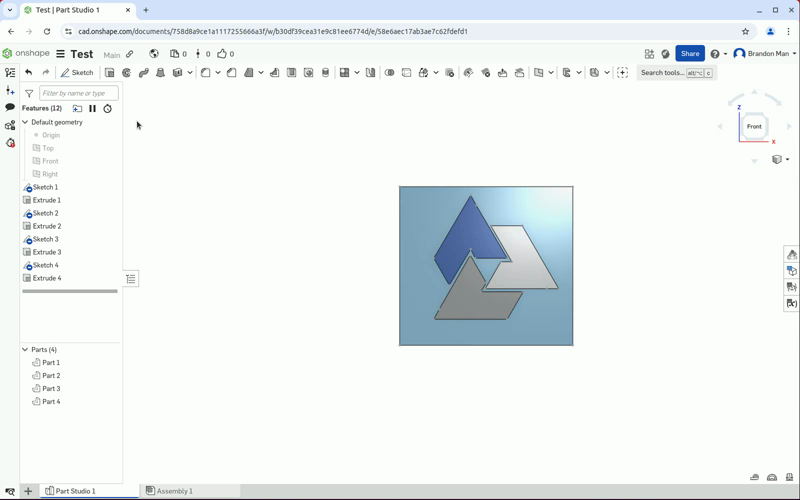
key(shift+h)
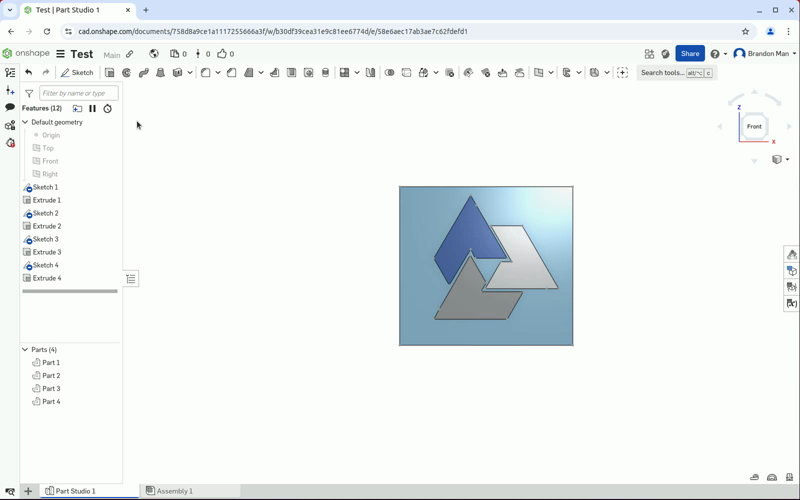
key(shift+7)
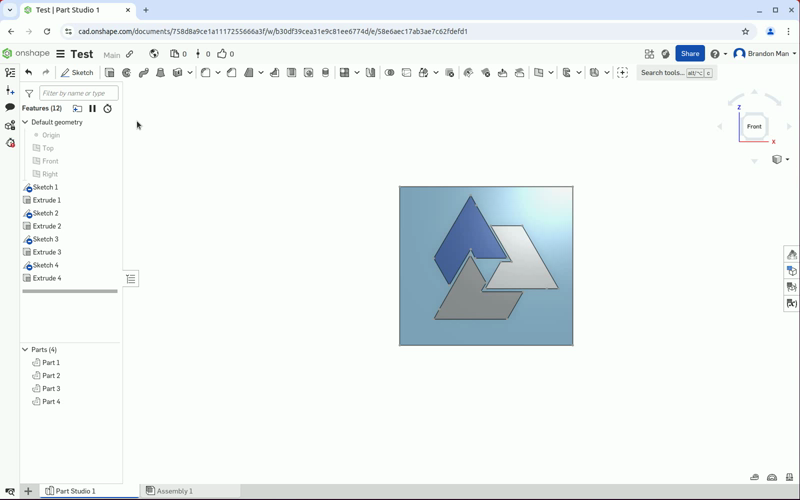
key(left, 2)
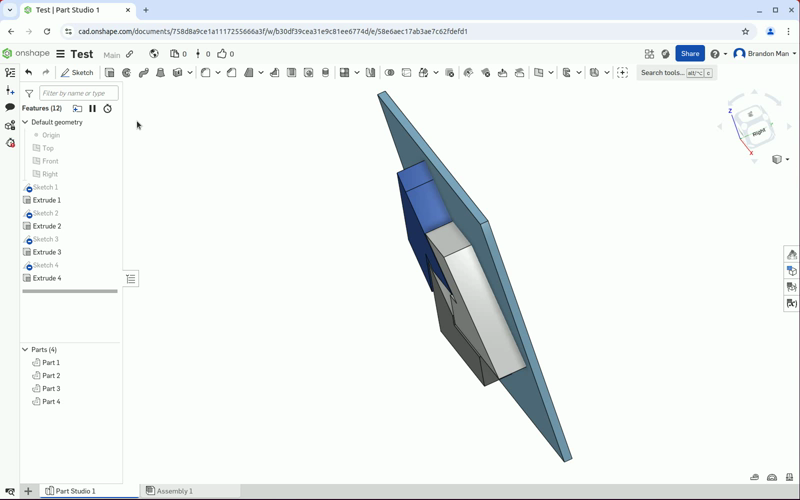
key(down, 2)
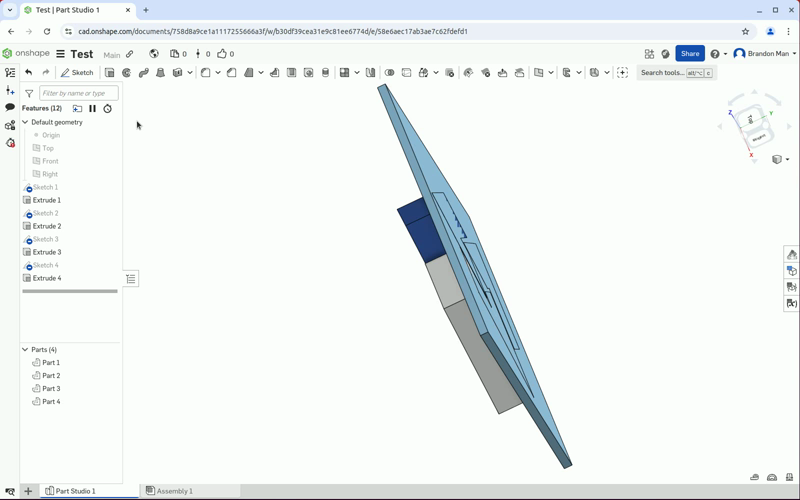
key(up, 2)
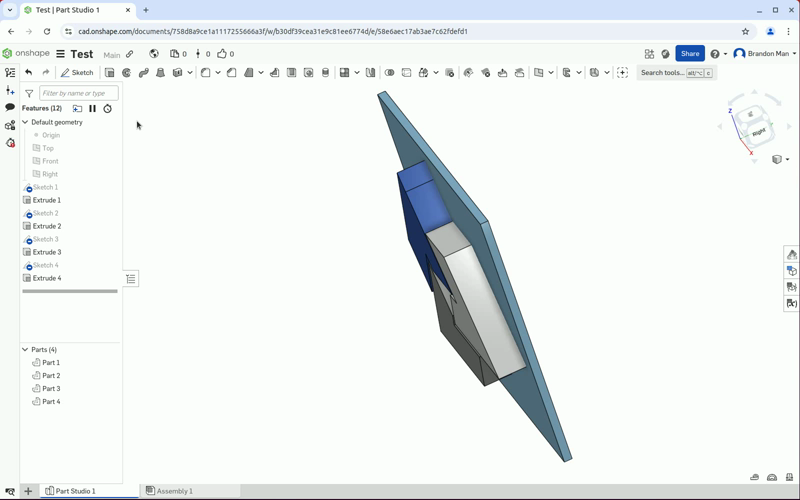
key(right, 2)
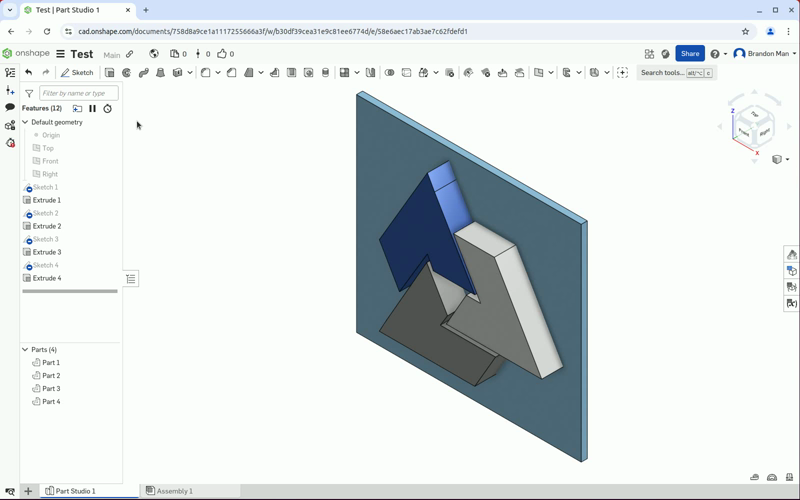
mouse_move(73, 189)
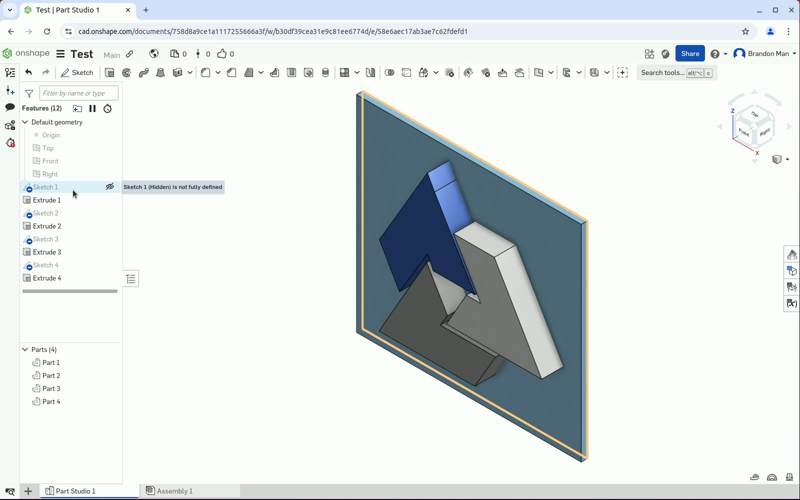
click(73, 189)